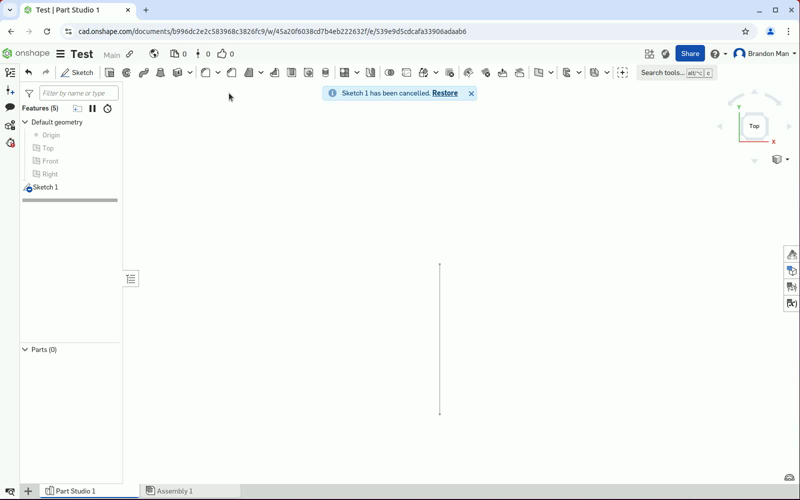
key(shift+h)
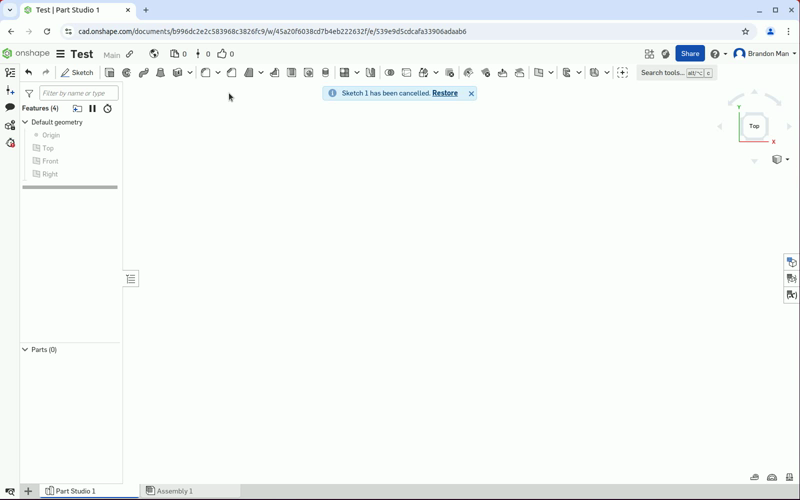
mouse_move(73, 352)
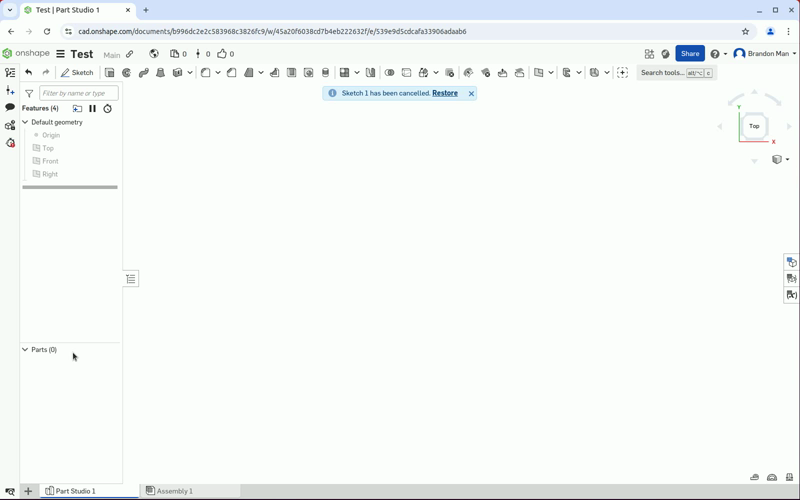
key(y)
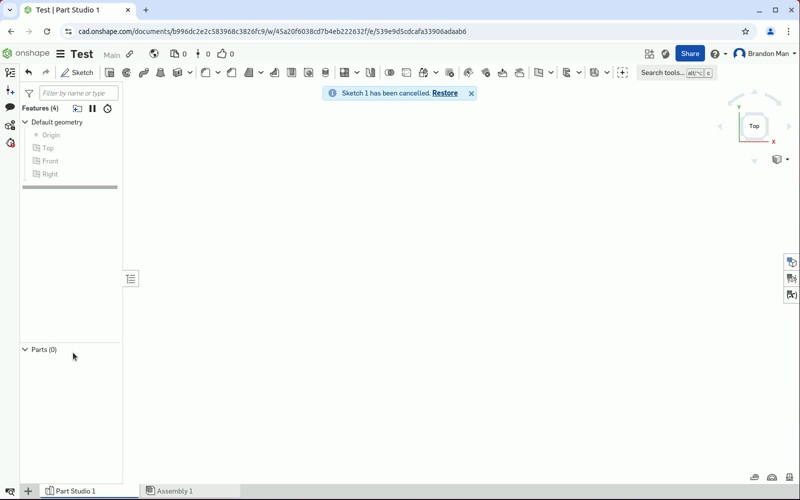
key(shift+p)
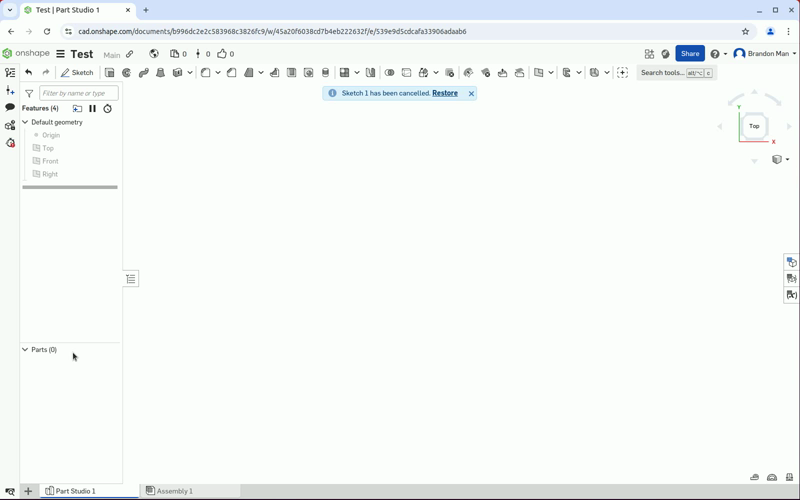
key(space)
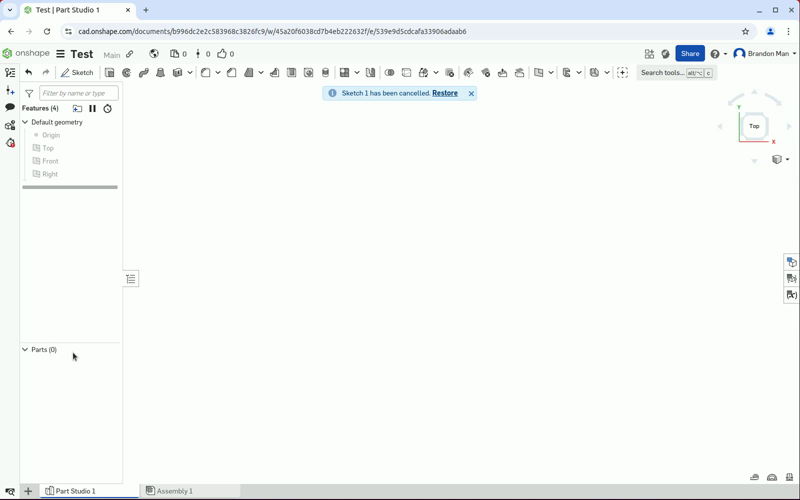
key_down(shift)
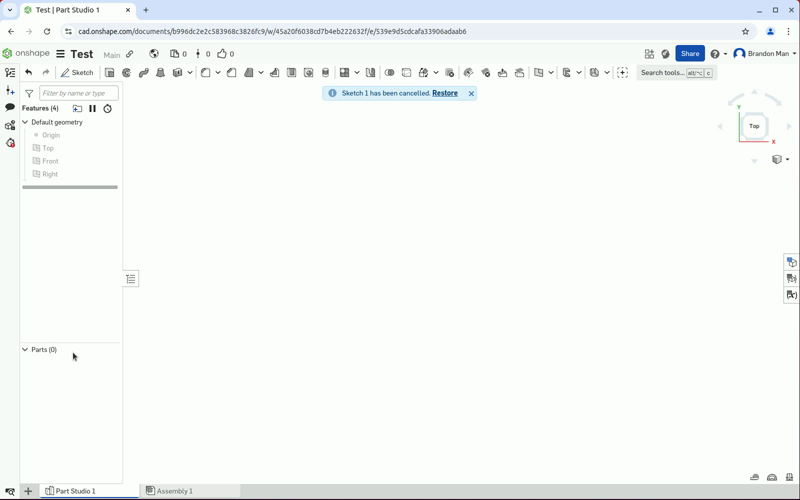
key(up)
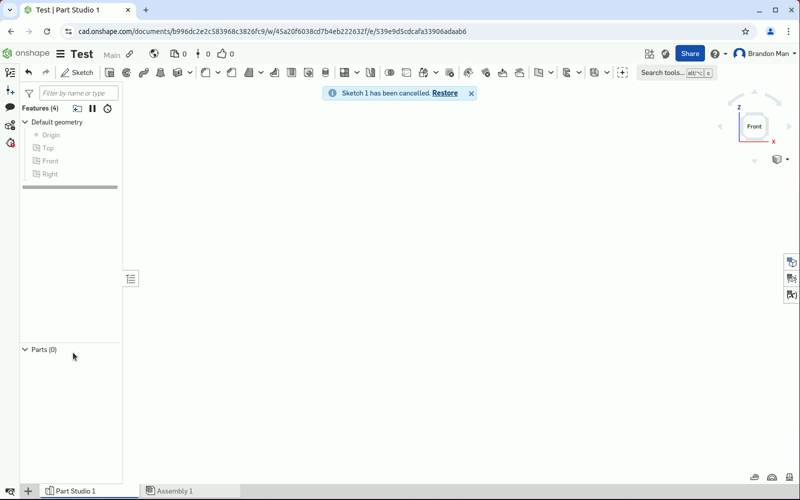
key_up(shift)
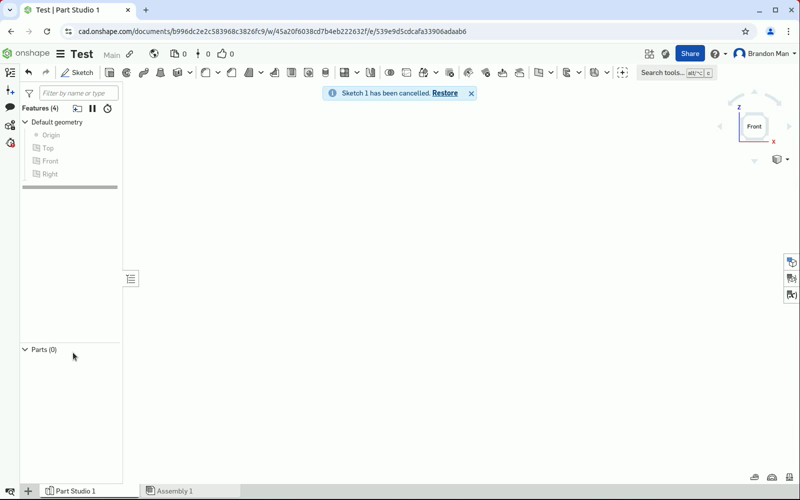
mouse_move(73, 352)
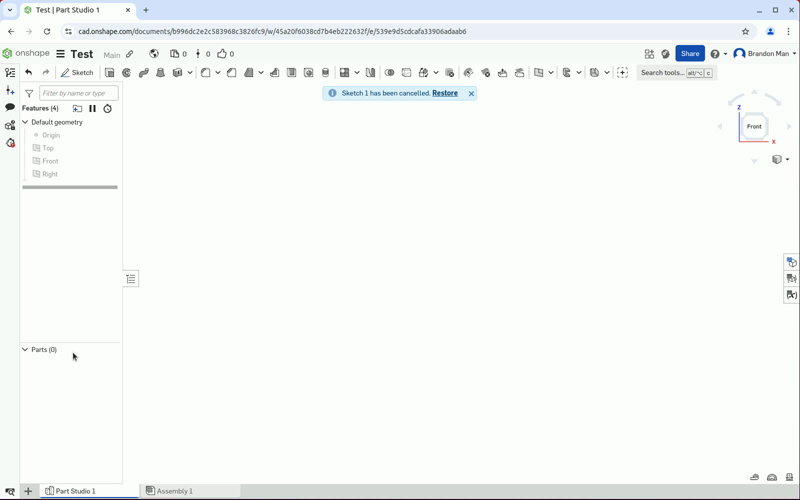
key(shift+y)
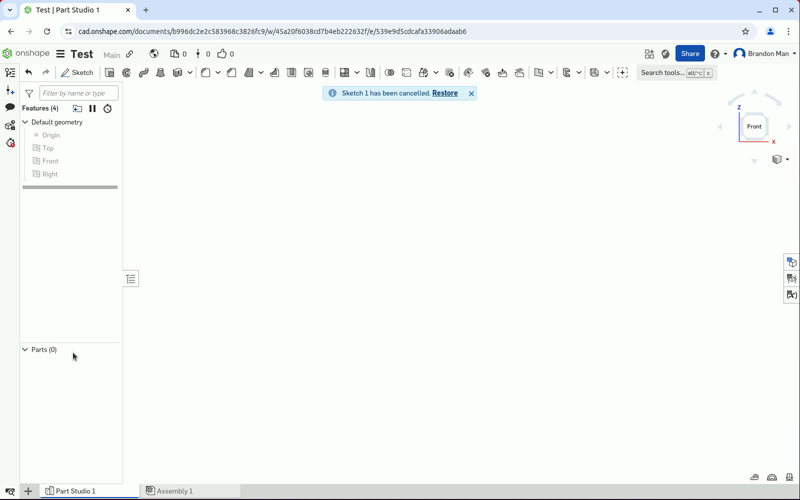
key(shift+s)
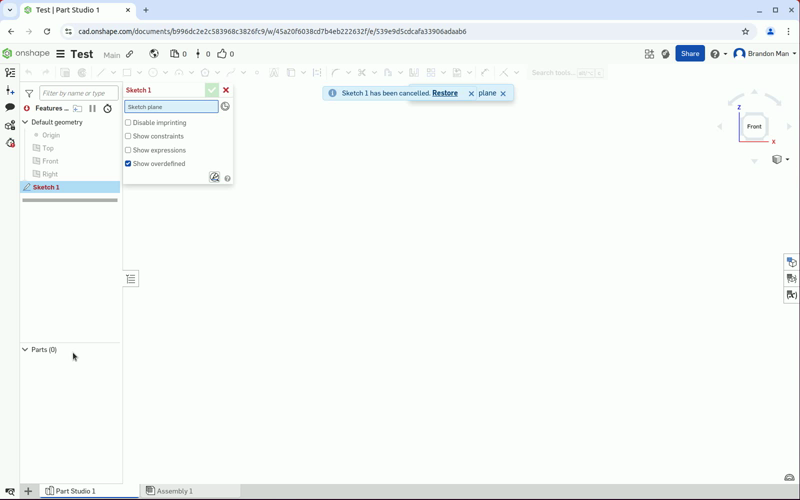
mouse_move(73, 163)
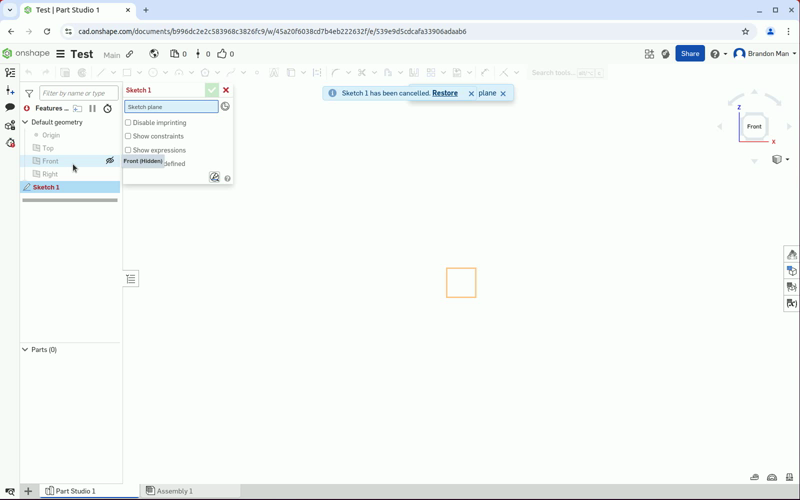
click(73, 163)
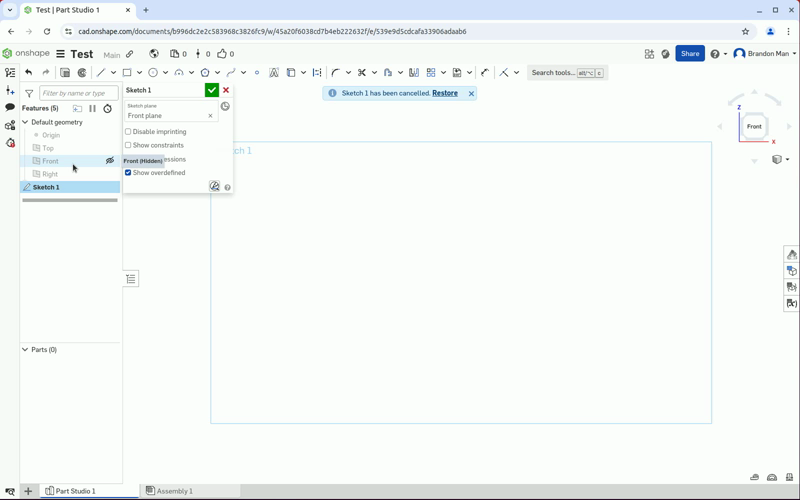
mouse_move(73, 352)
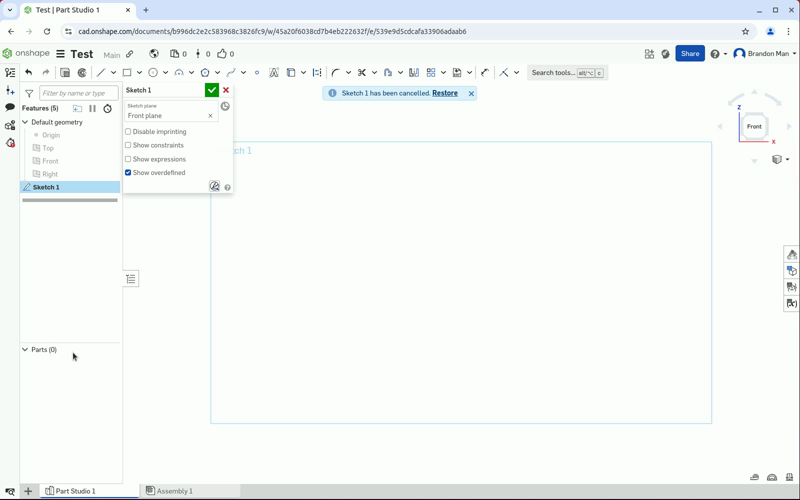
key(y)
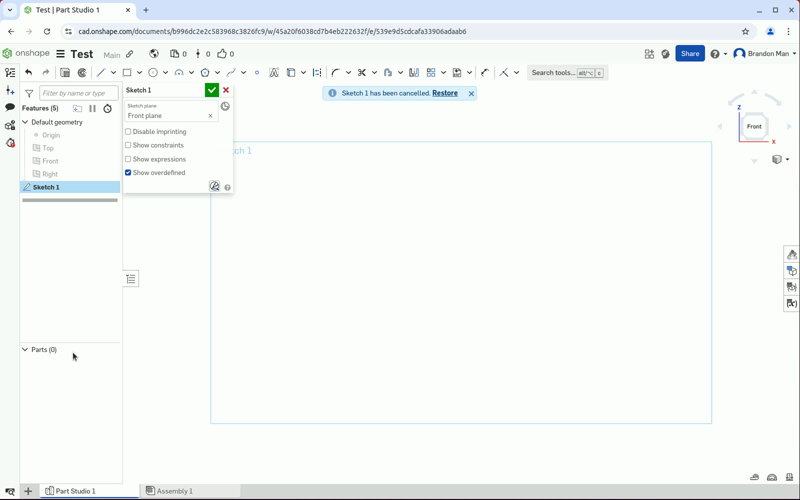
key(l)
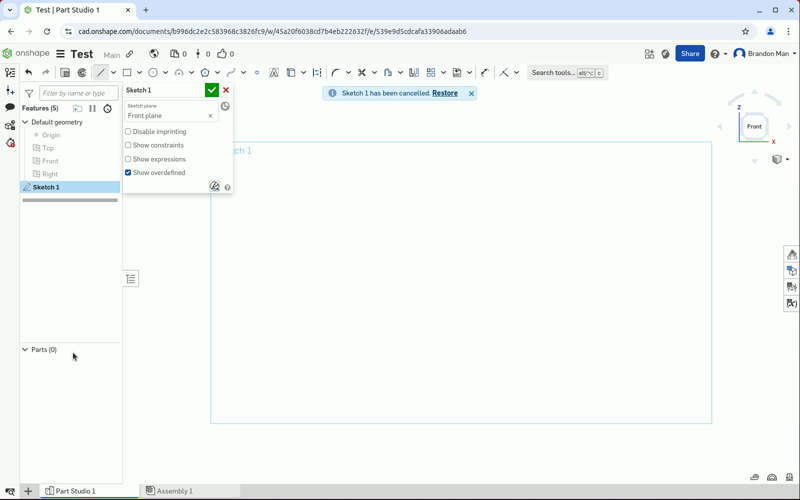
key_down(shift)
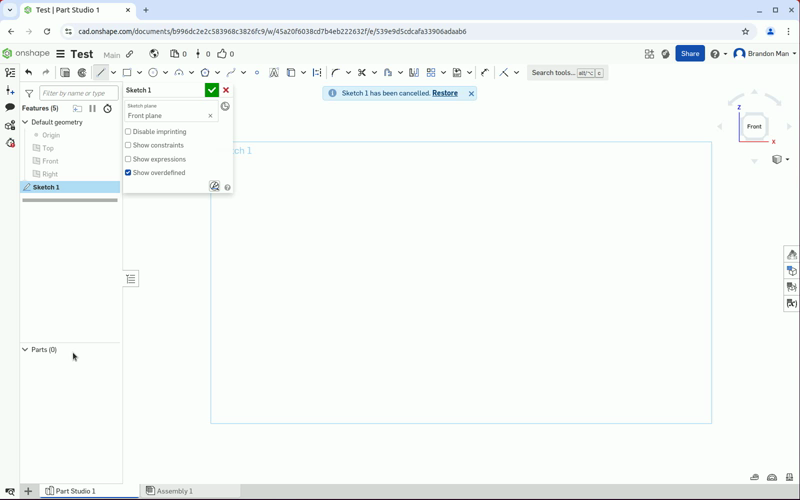
mouse_move(460, 282)
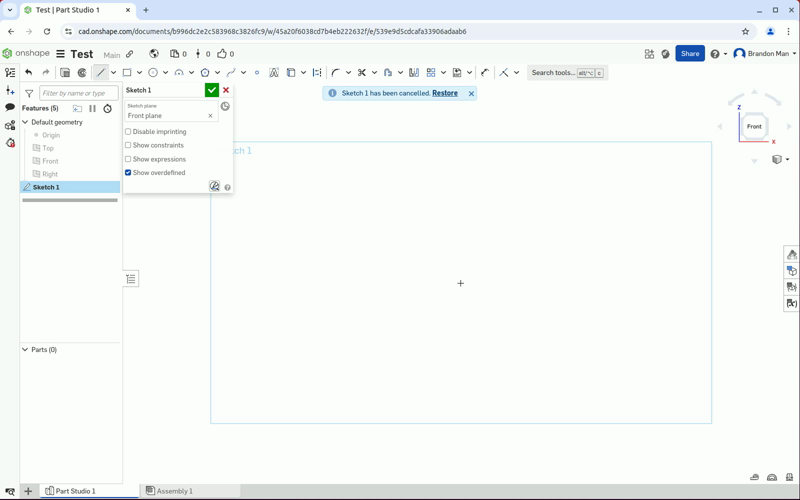
click(460, 282)
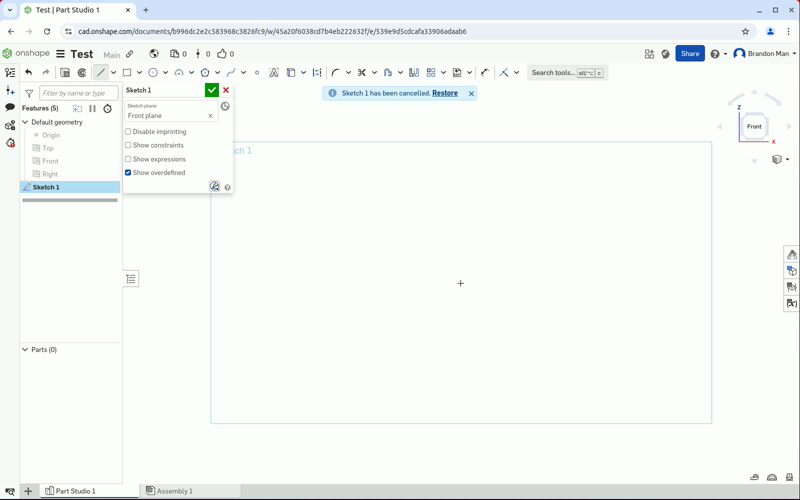
key_up(shift)
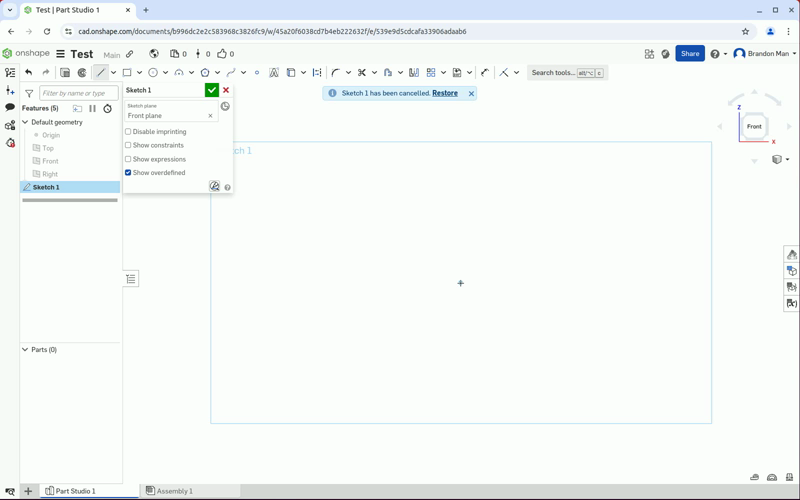
key_down(shift)
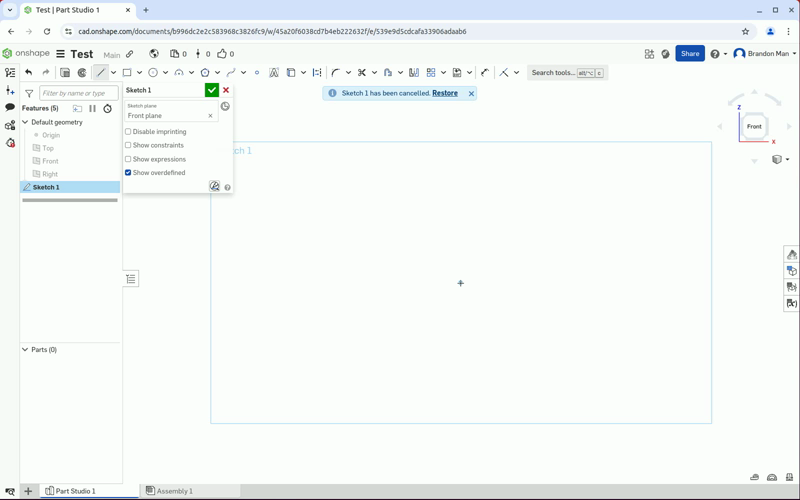
mouse_move(573, 282)
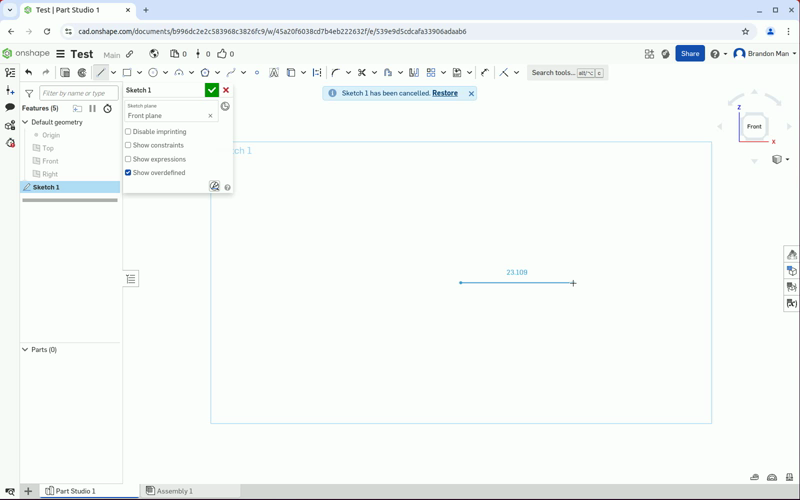
click(573, 282)
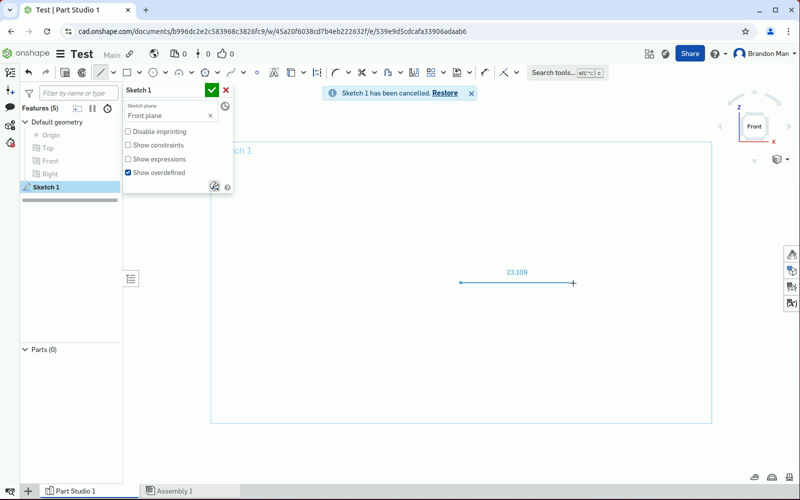
key_up(shift)
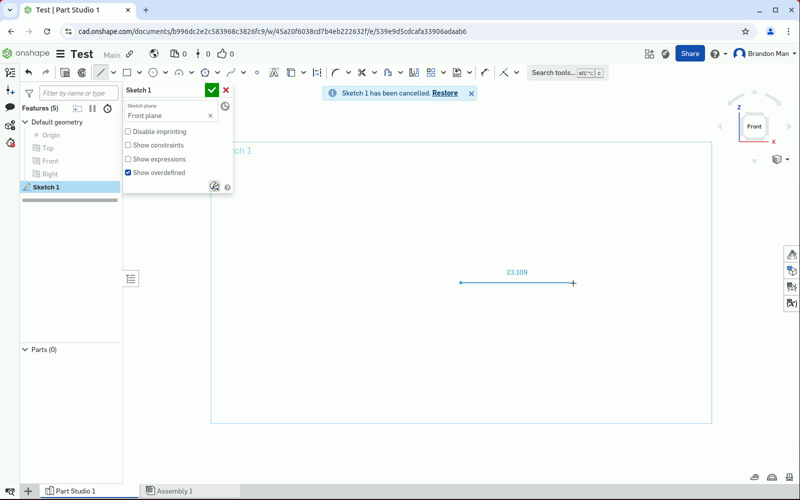
key_down(shift)
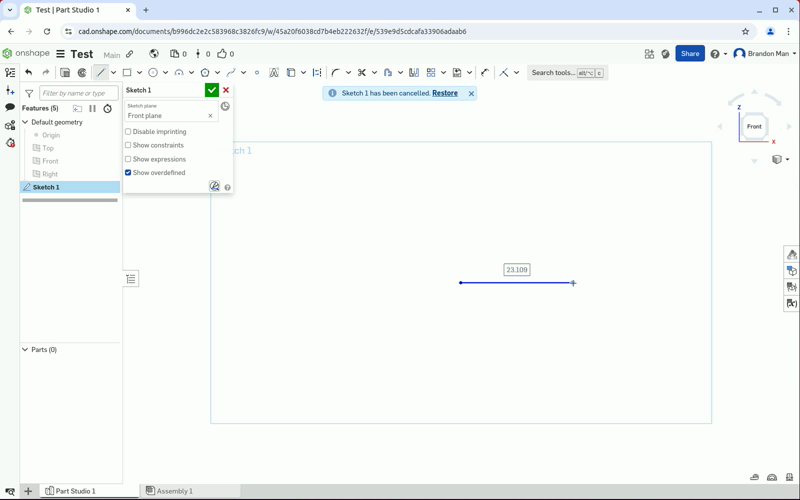
mouse_move(589, 282)
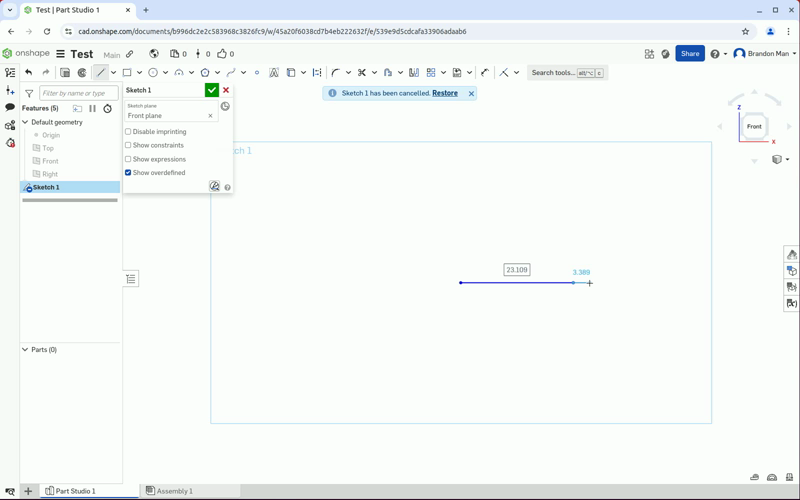
mouse_move(573, 245)
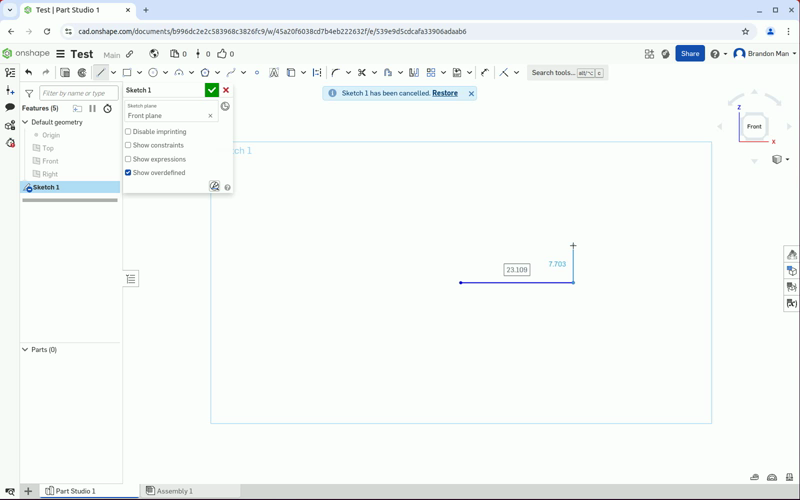
click(573, 245)
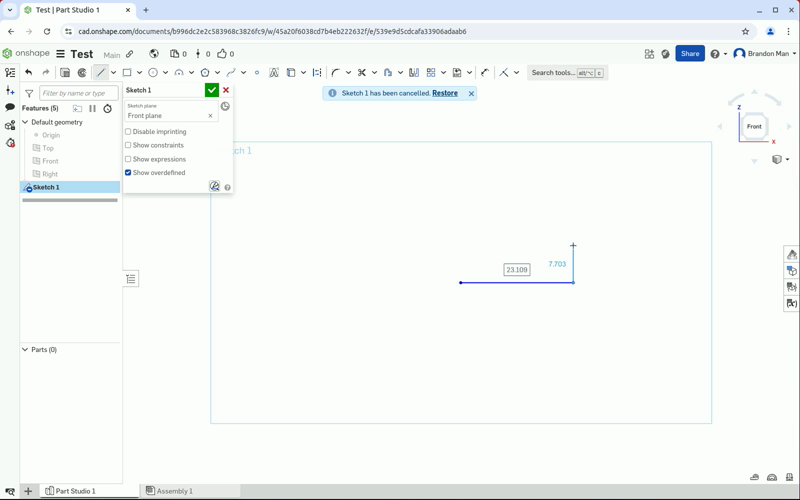
key_up(shift)
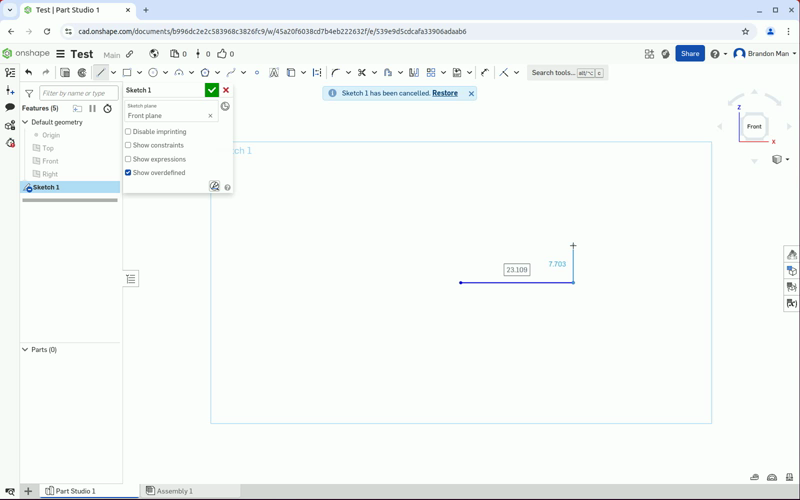
key_down(shift)
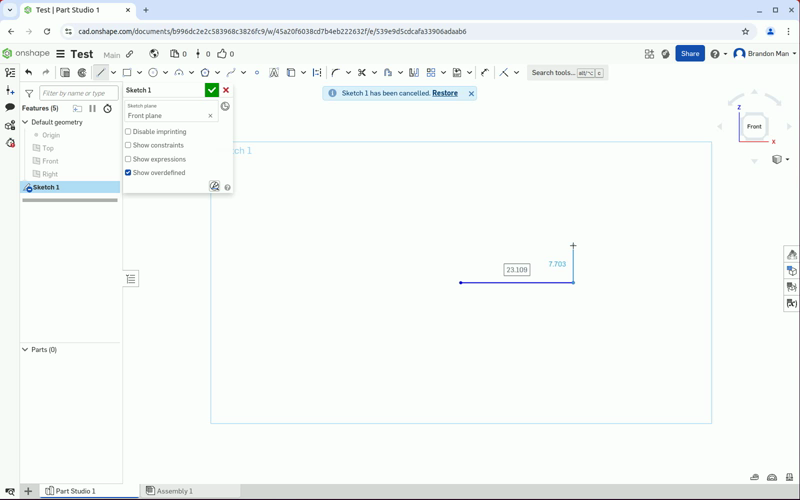
mouse_move(460, 245)
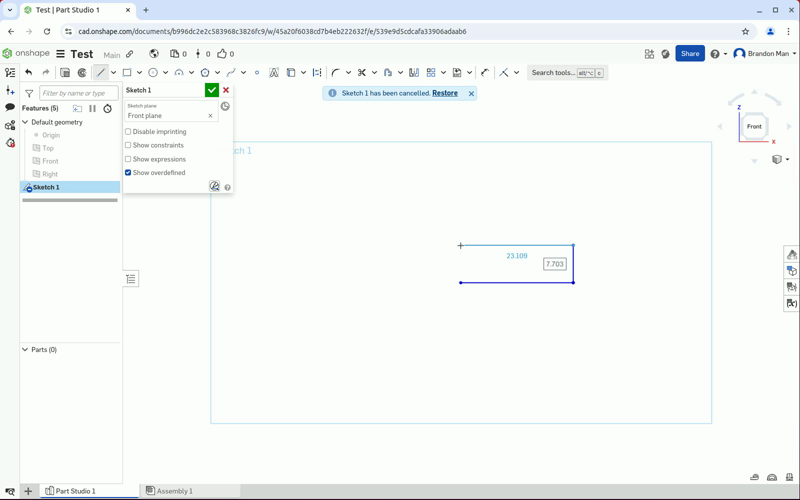
click(460, 245)
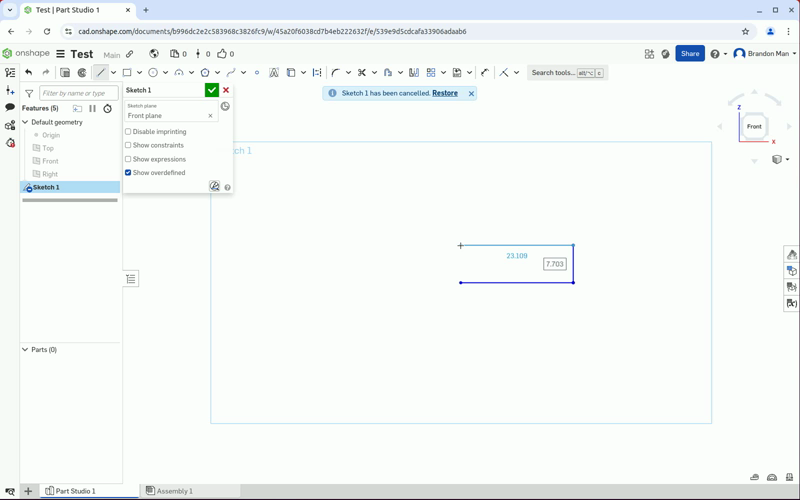
key_up(shift)
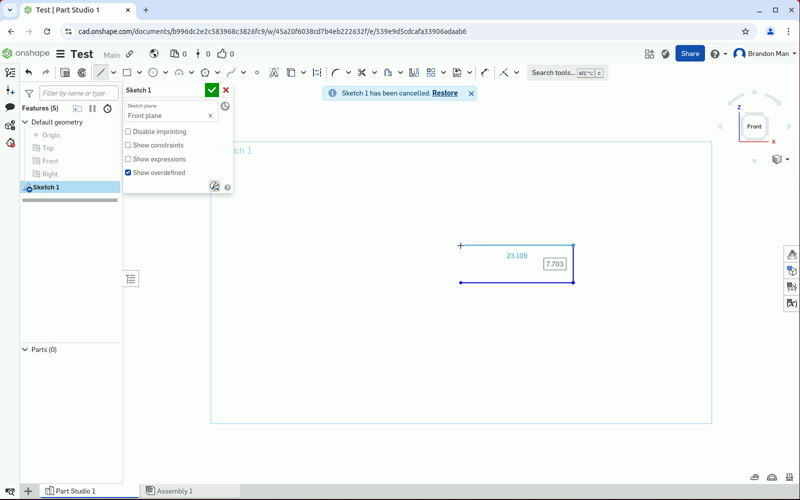
mouse_move(490, 245)
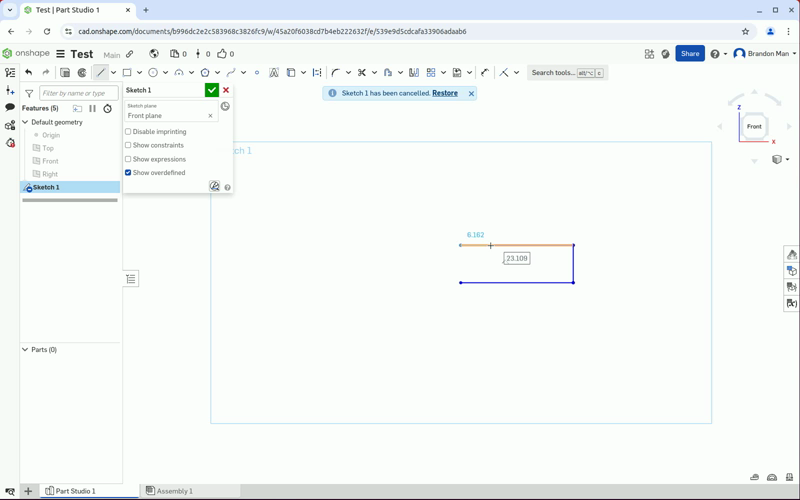
key_down(shift)
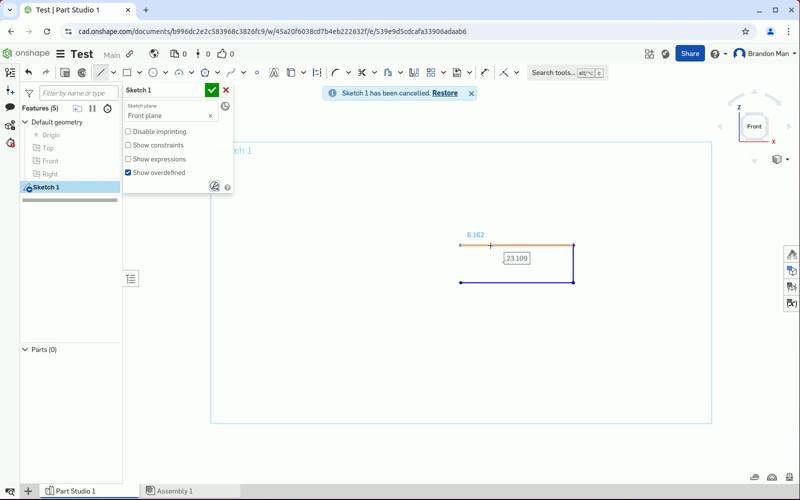
mouse_move(460, 282)
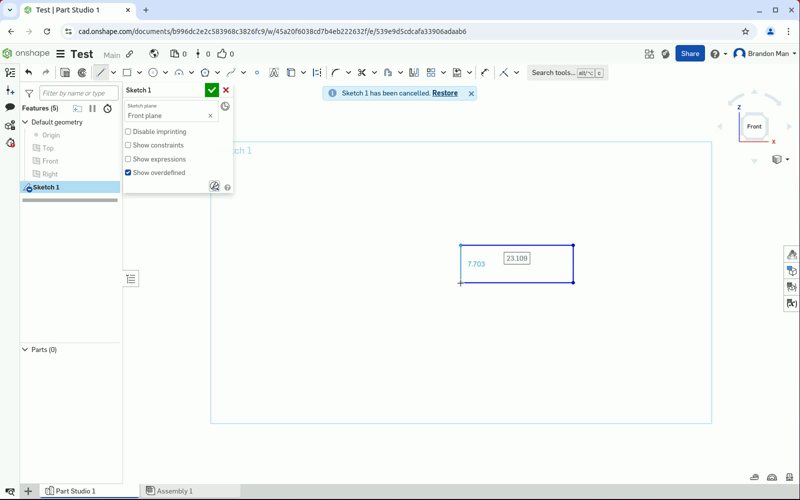
key_up(shift)
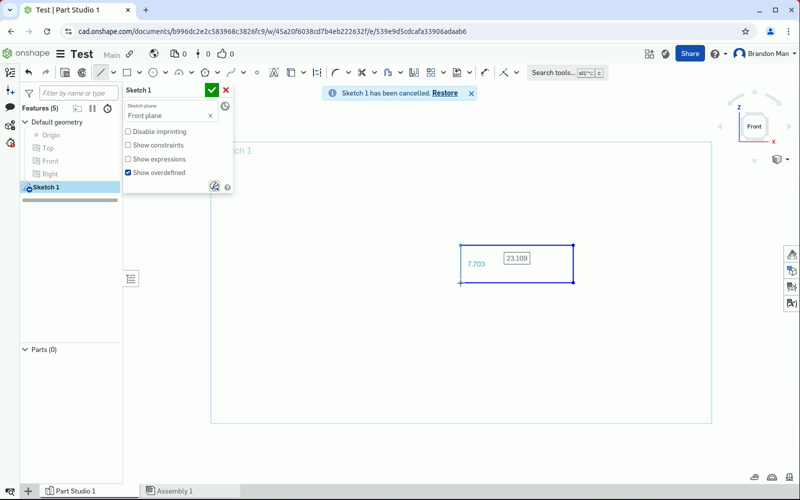
click(460, 282)
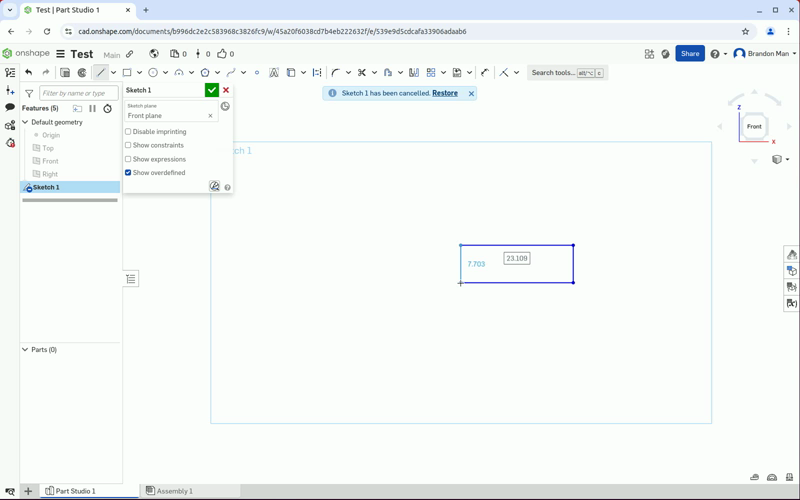
key(esc)
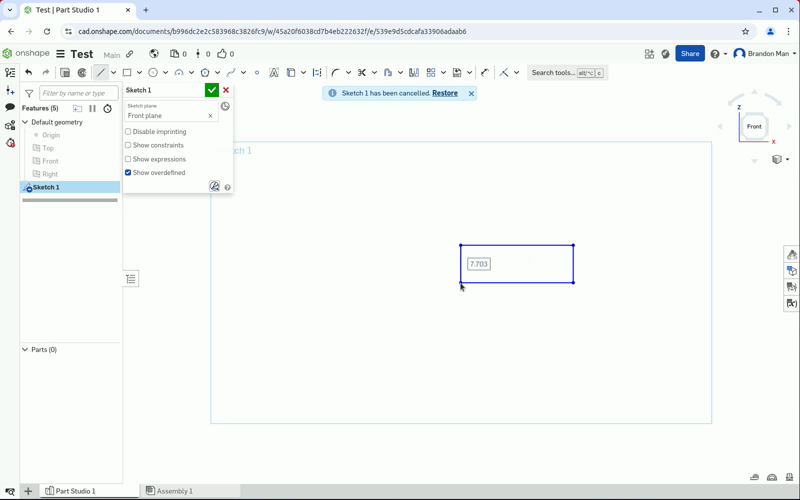
mouse_move(512, 278)
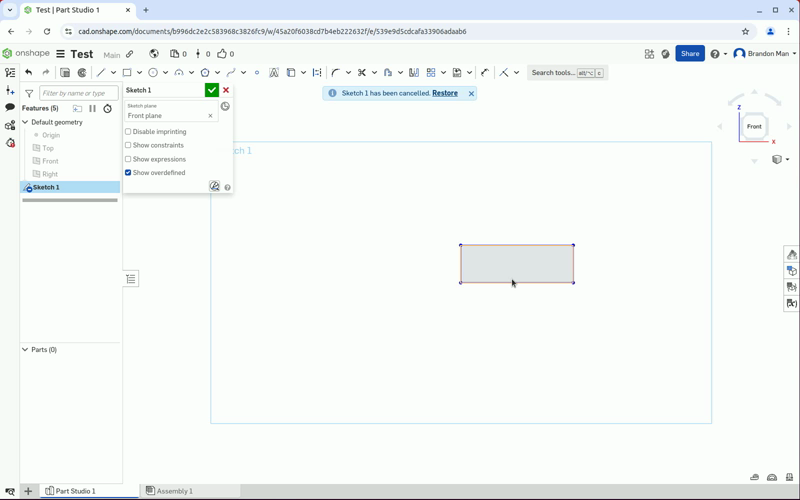
click(512, 278)
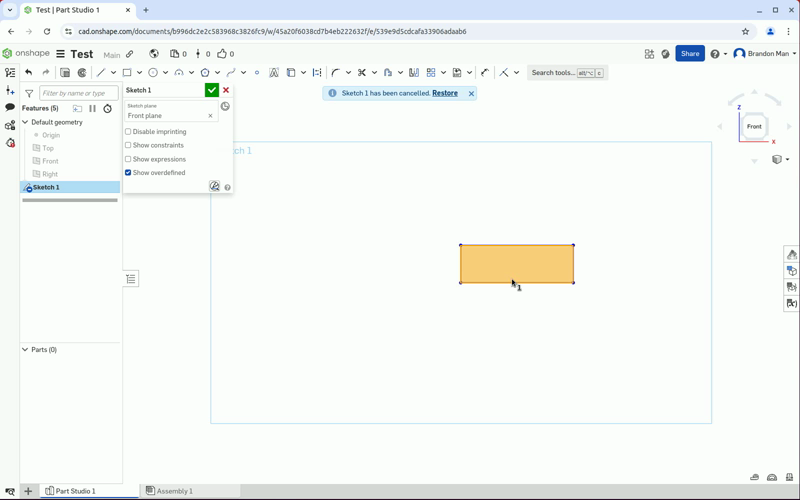
mouse_move(73, 352)
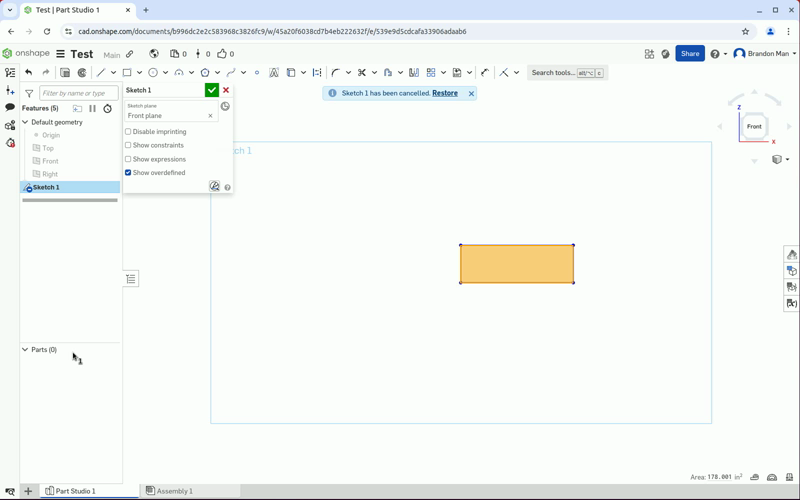
key(shift+y)
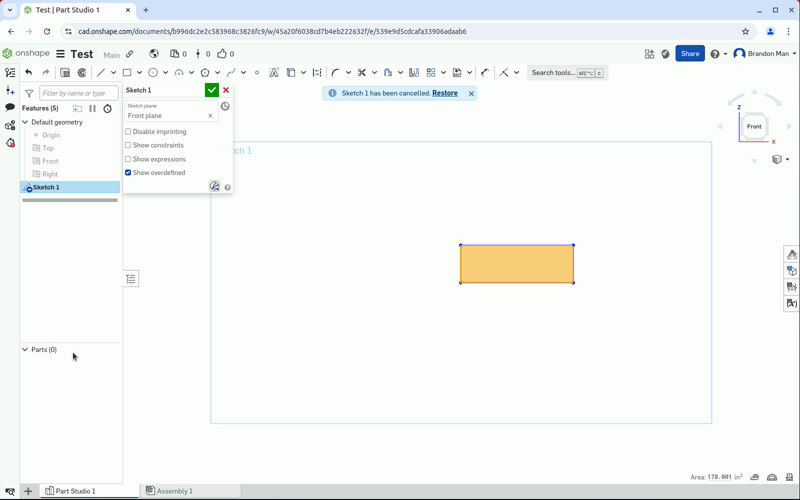
key(shift+e)
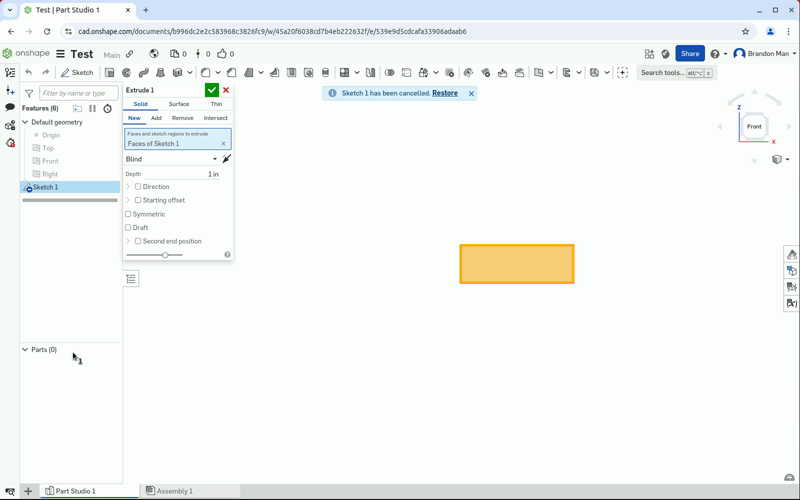
mouse_move(143, 106)
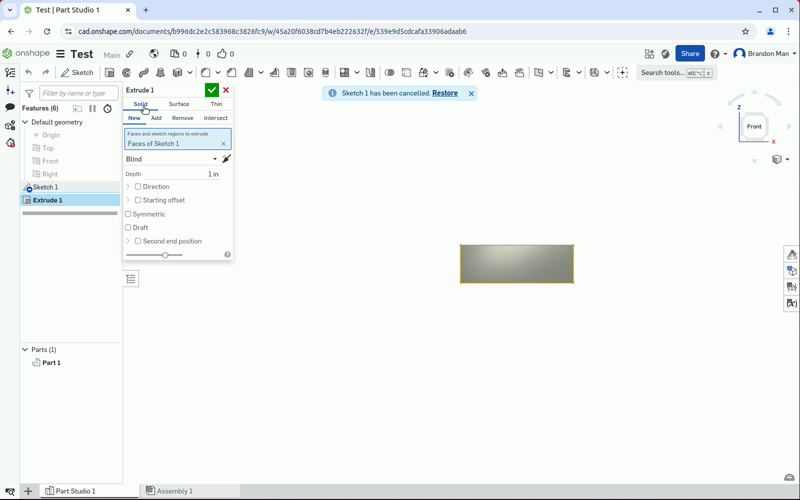
click(143, 106)
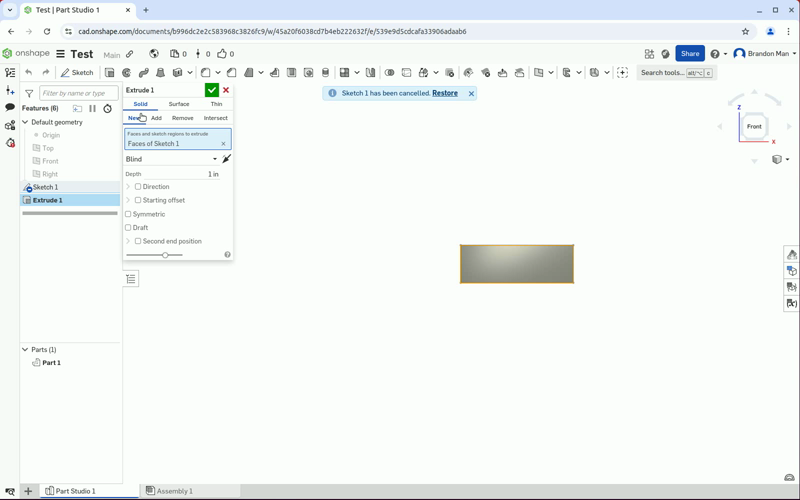
mouse_move(137, 120)
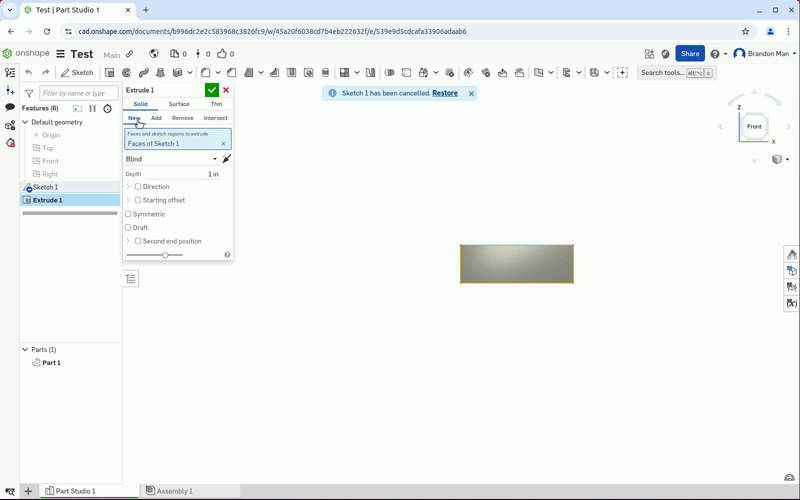
click(137, 120)
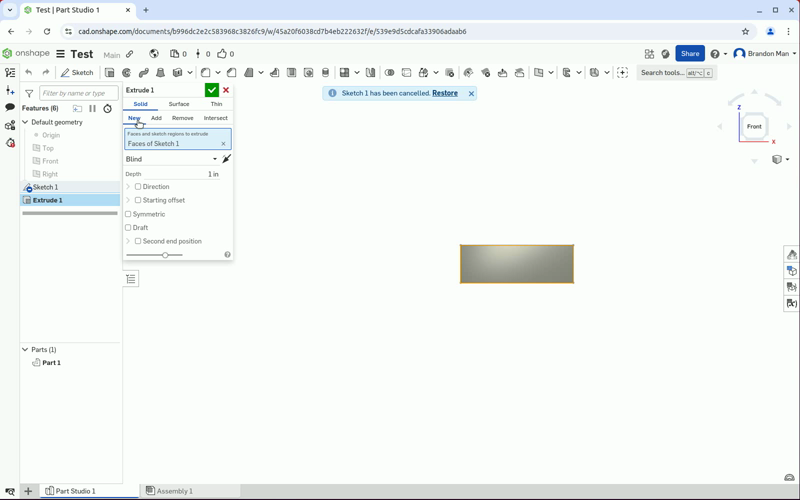
key(tab, 4)
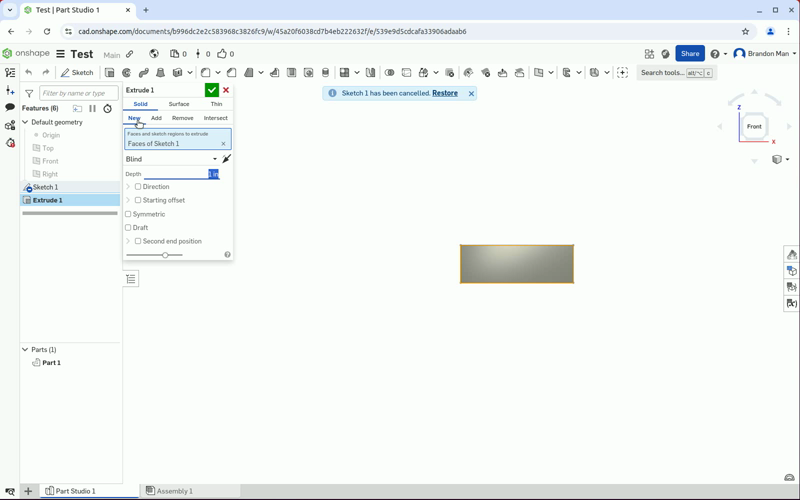
text(11.554)
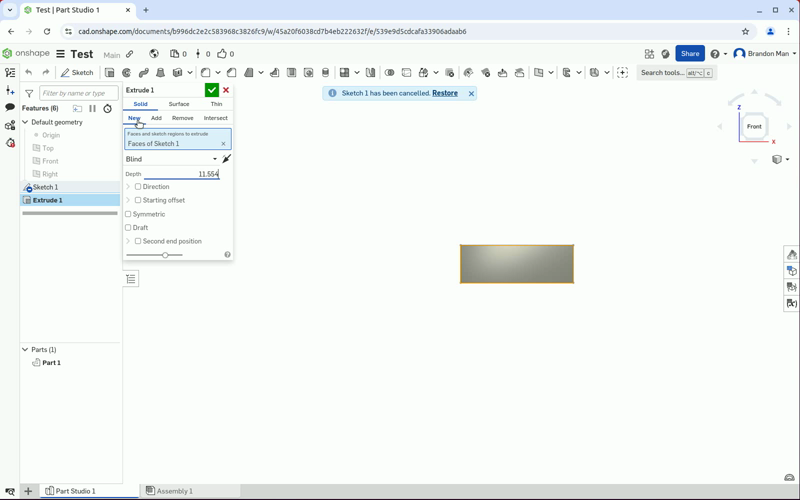
key(enter)
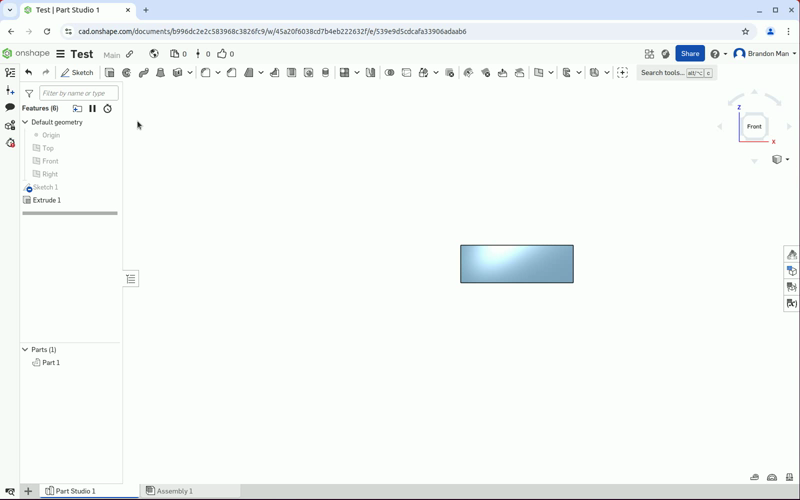
key(shift+h)
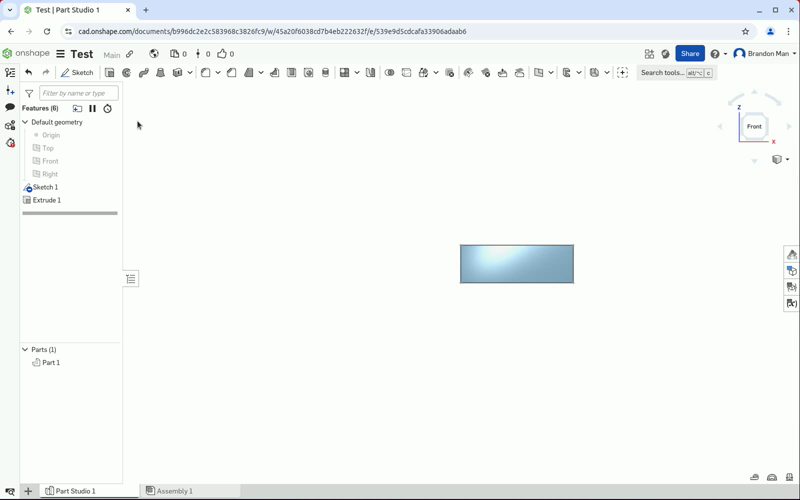
key(shift+h)
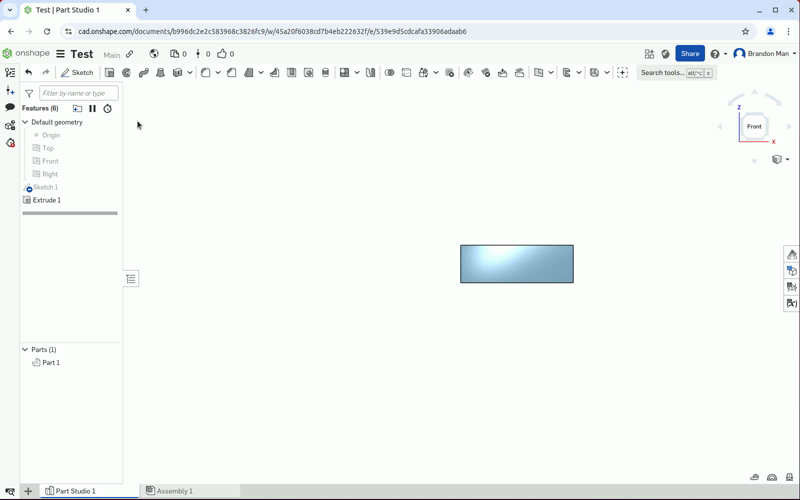
mouse_move(73, 189)
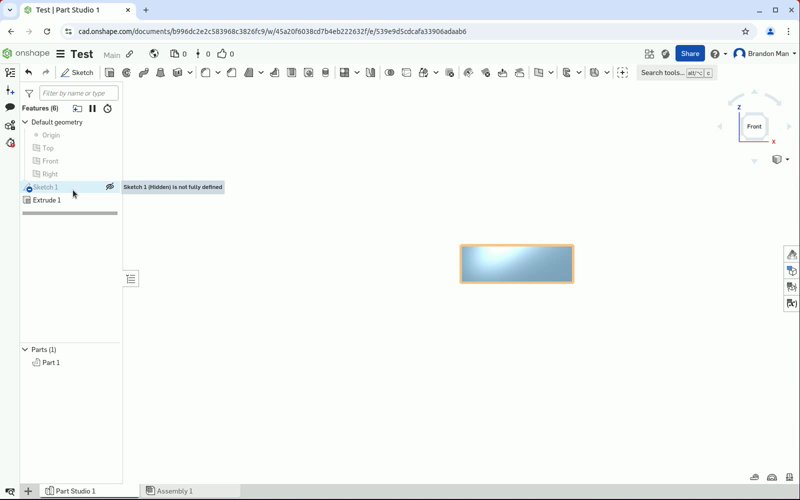
click(73, 189)
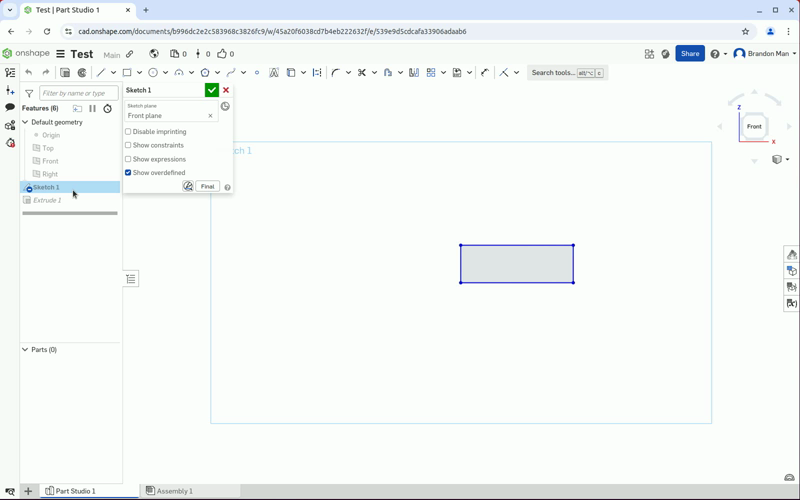
mouse_move(229, 92)
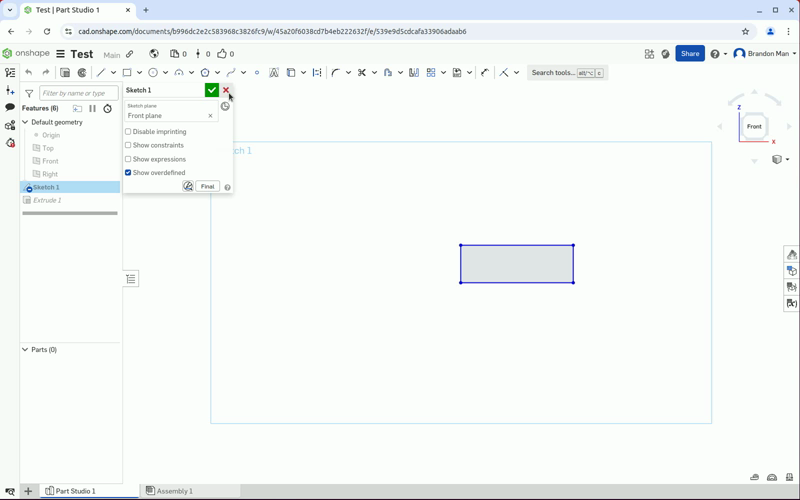
click(229, 92)
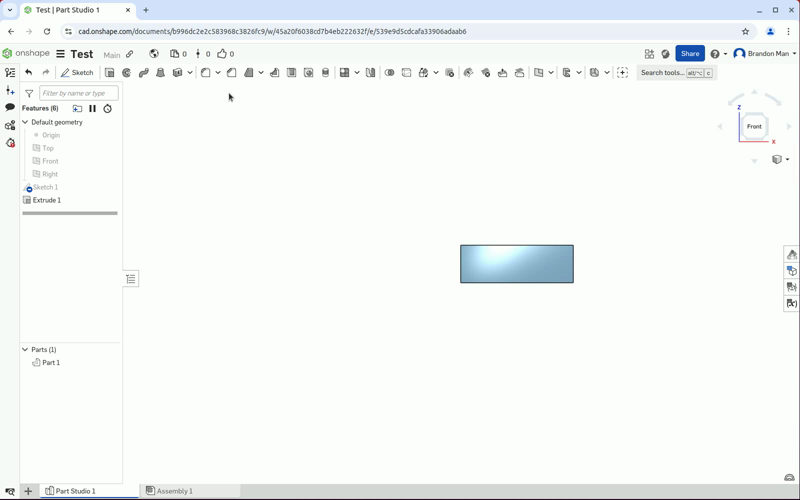
mouse_move(541, 75)
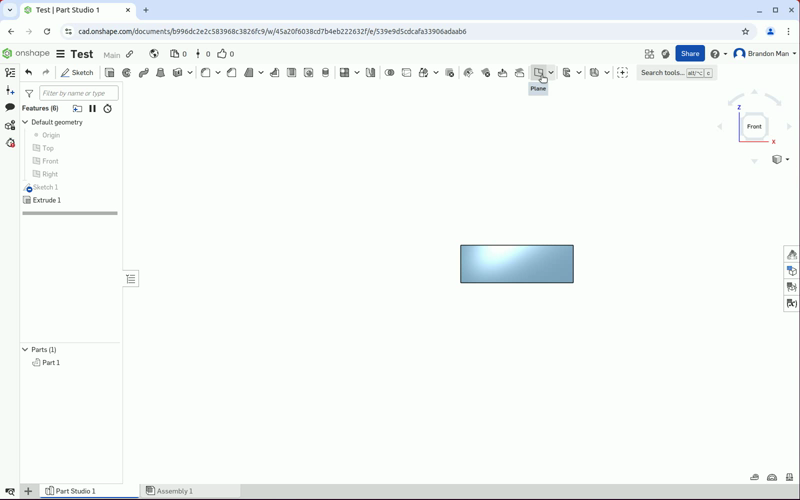
click(541, 75)
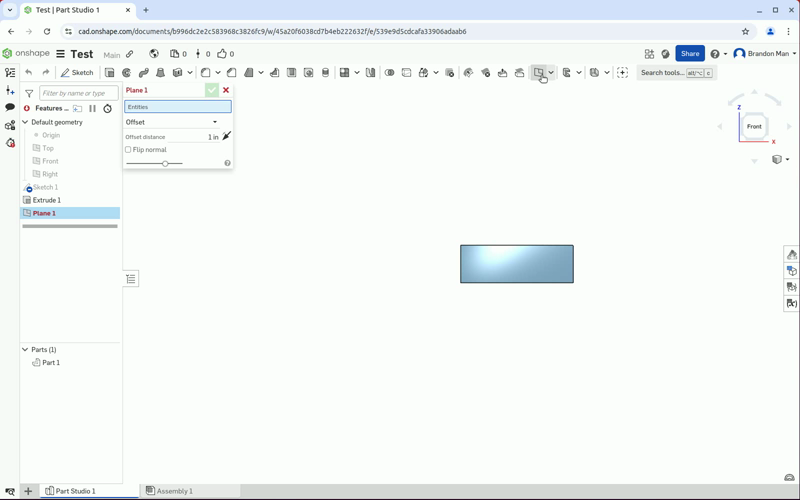
mouse_move(73, 163)
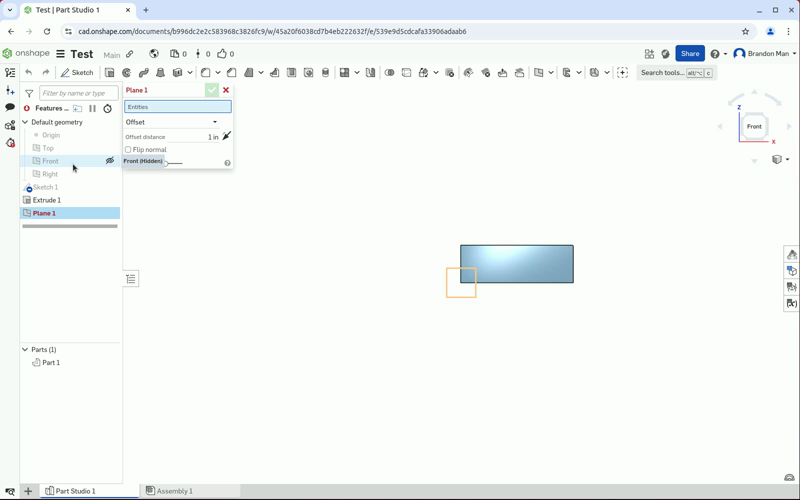
click(73, 163)
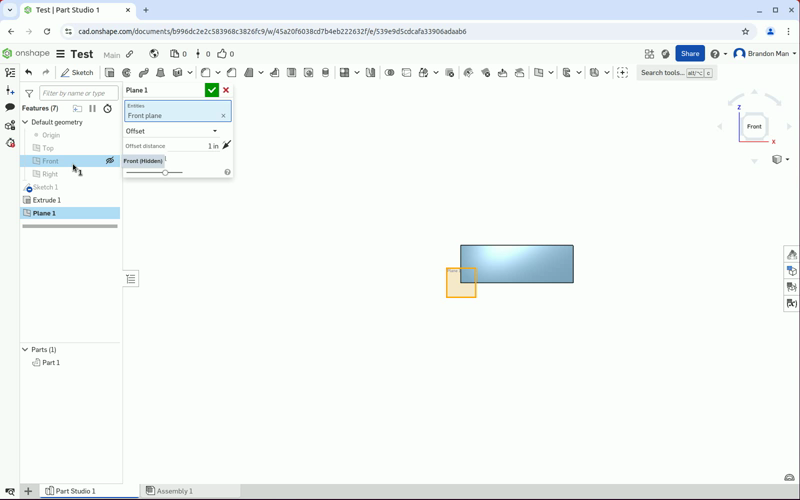
key(tab, 2)
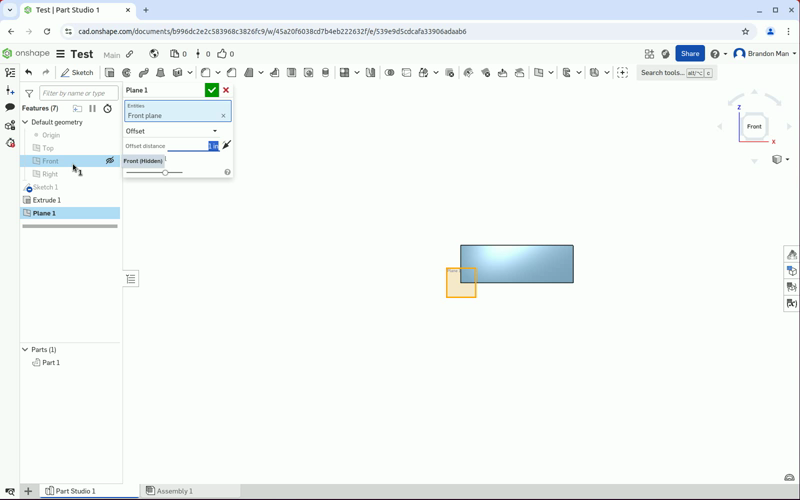
text(11.554)
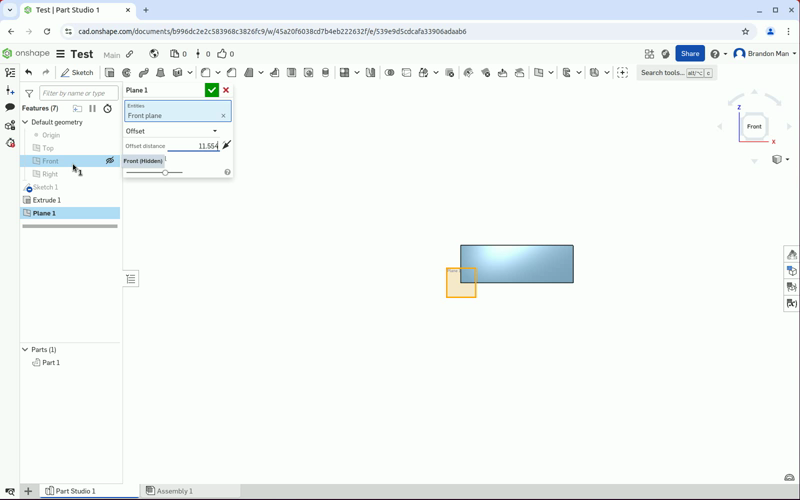
key(enter, 2)
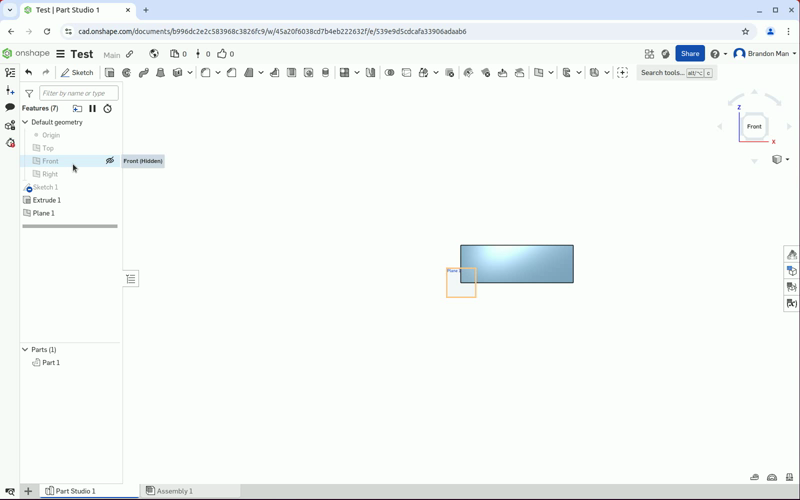
key(shift+s)
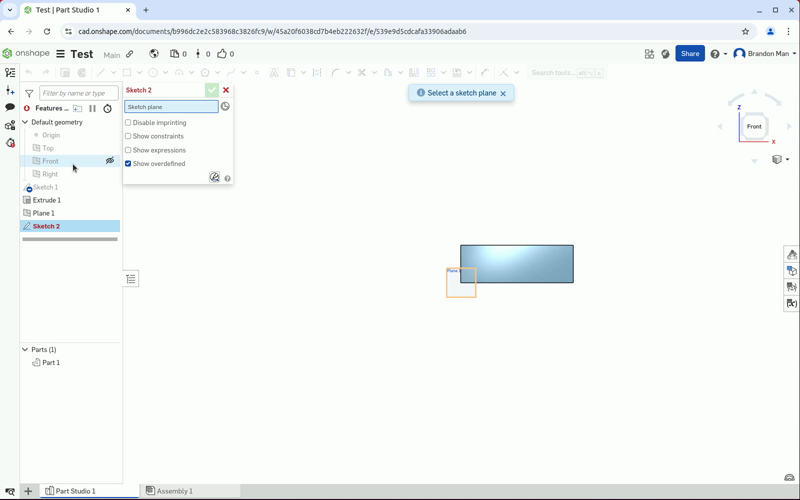
mouse_move(73, 215)
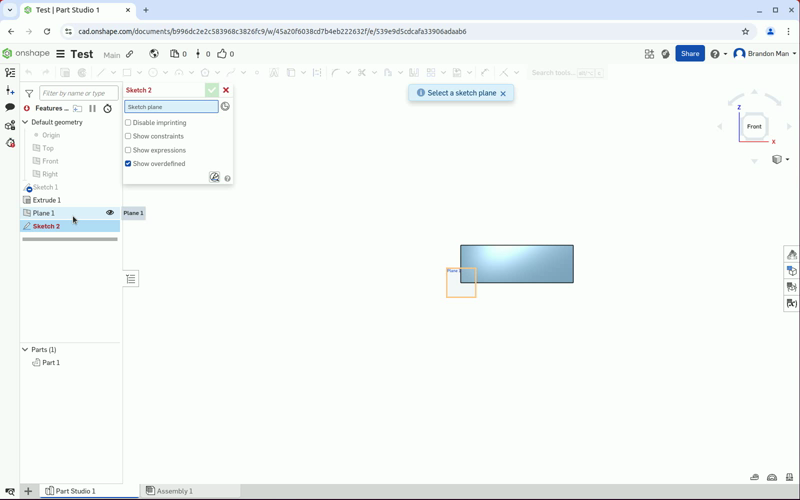
click(73, 215)
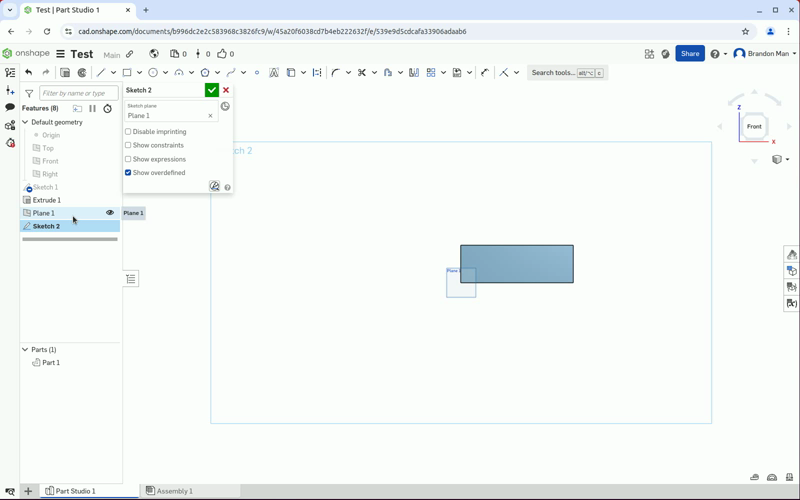
mouse_move(73, 352)
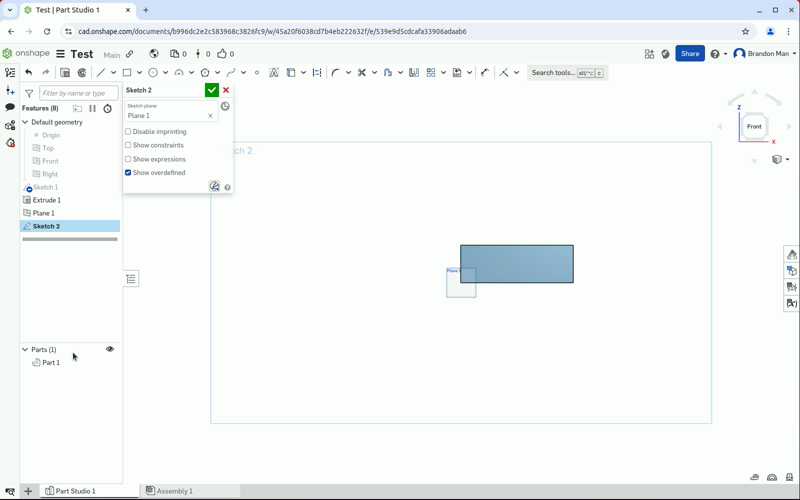
key(y)
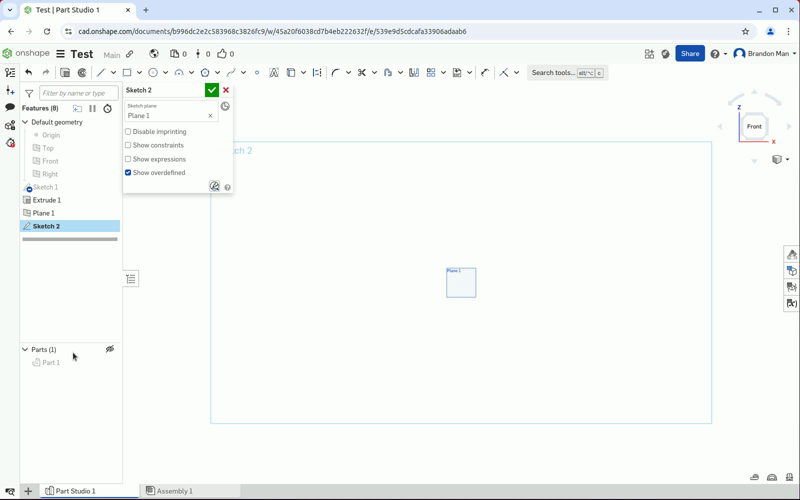
key(l)
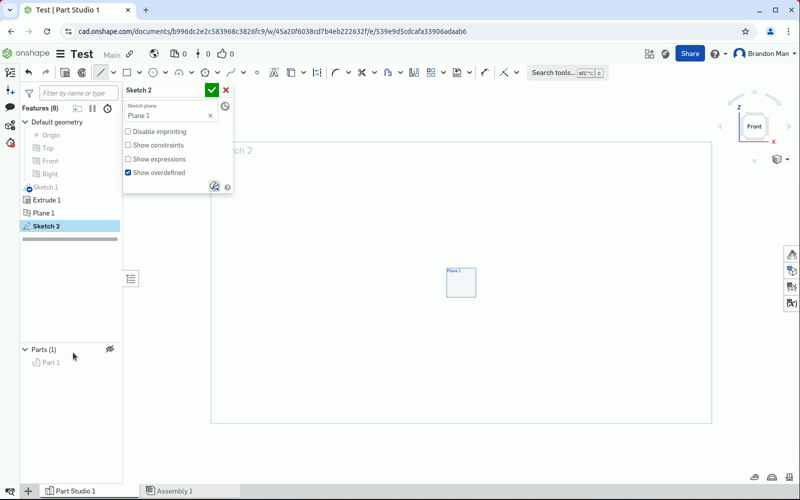
key_down(shift)
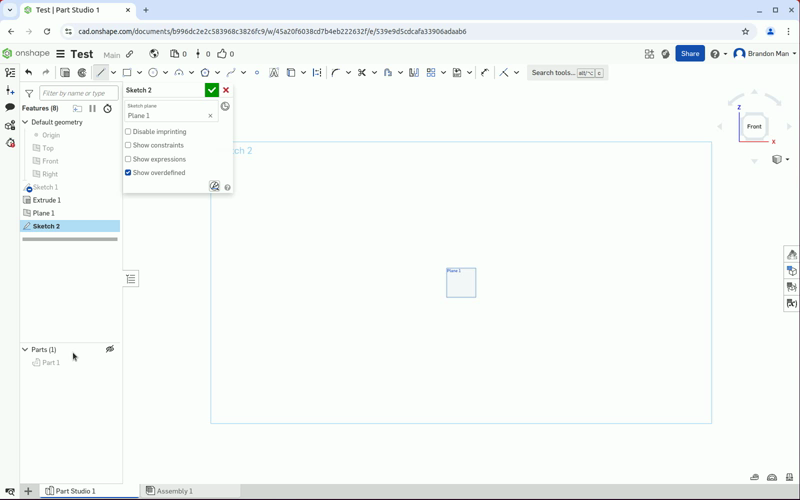
mouse_move(479, 282)
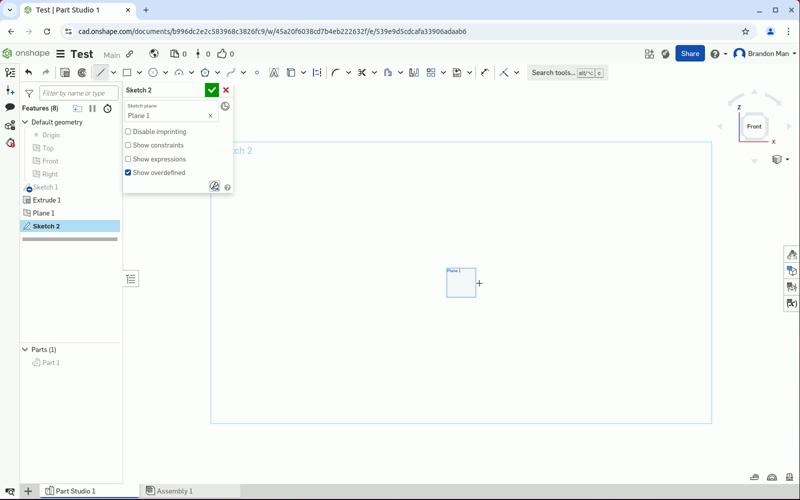
click(479, 282)
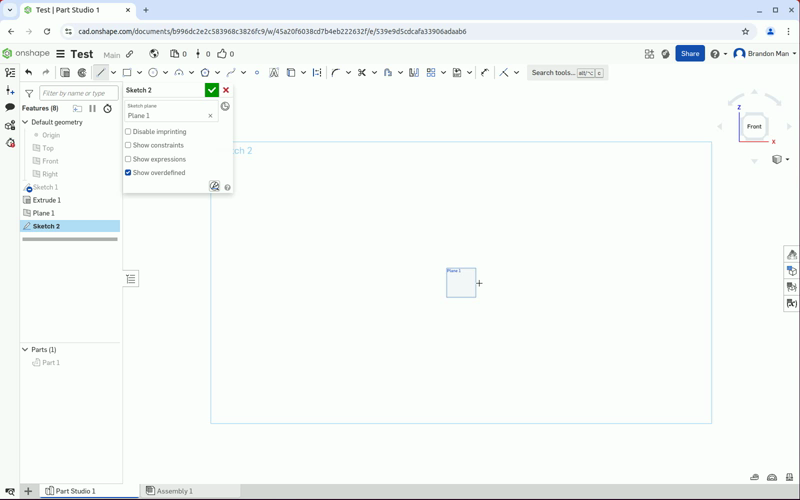
key_up(shift)
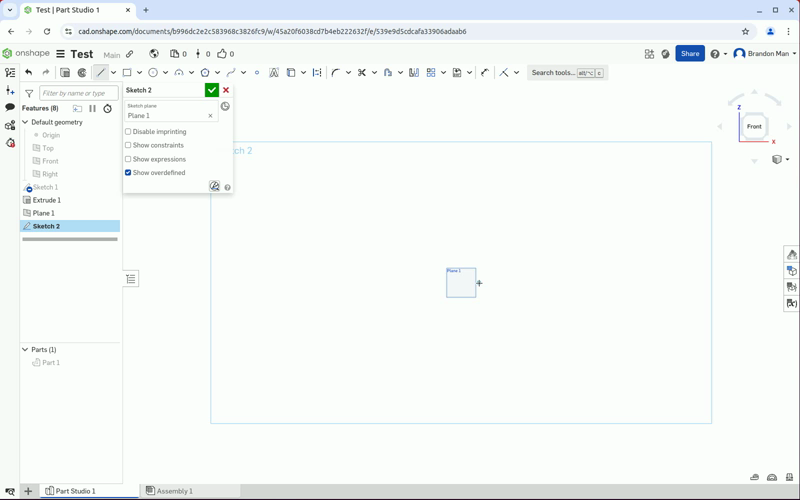
key_down(shift)
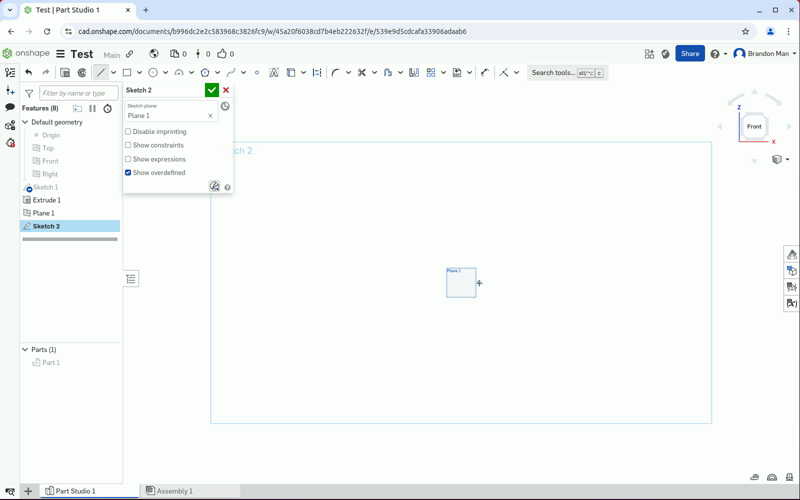
mouse_move(573, 282)
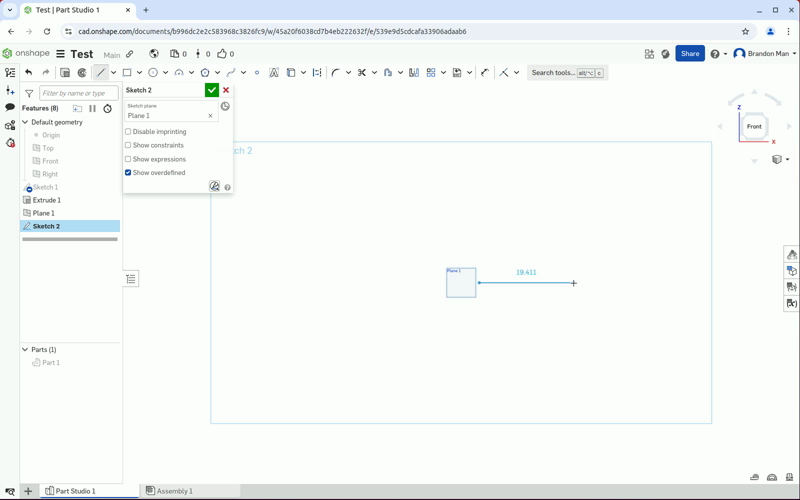
click(573, 282)
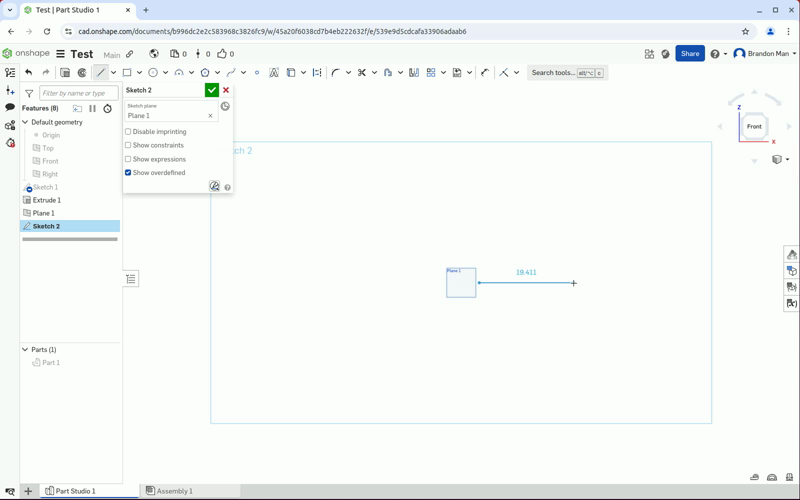
key_up(shift)
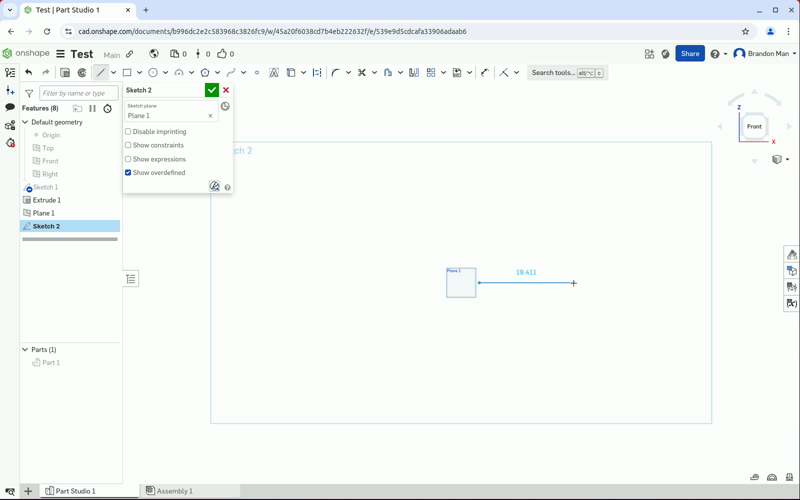
key_down(shift)
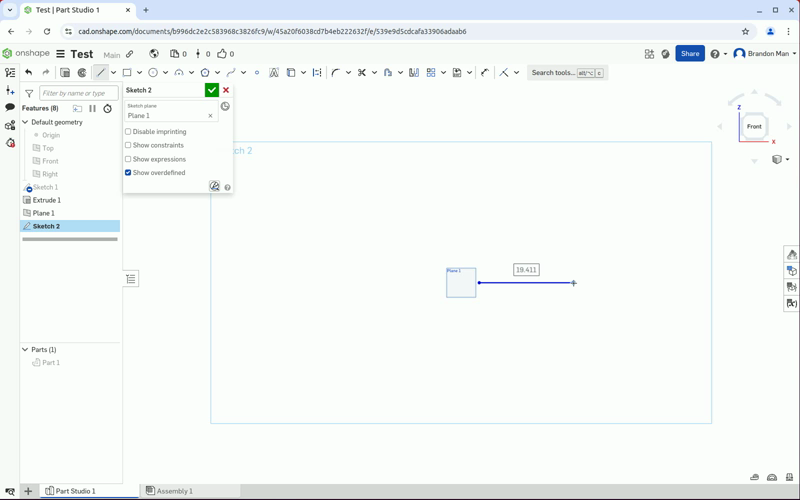
mouse_move(589, 282)
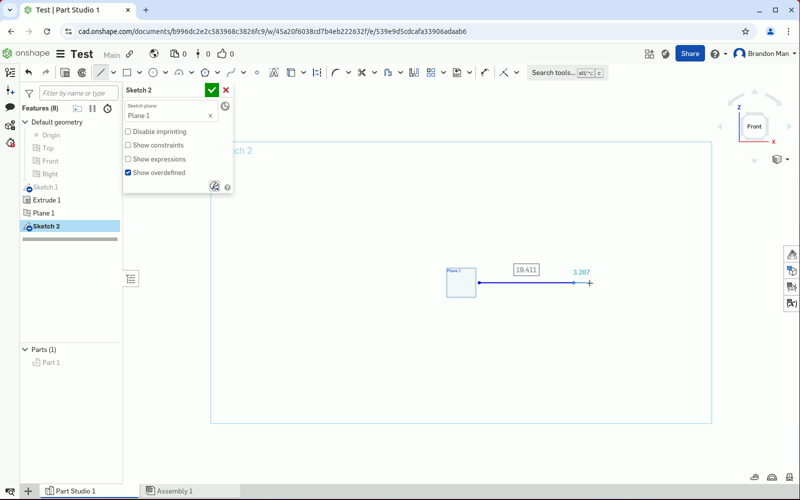
mouse_move(573, 245)
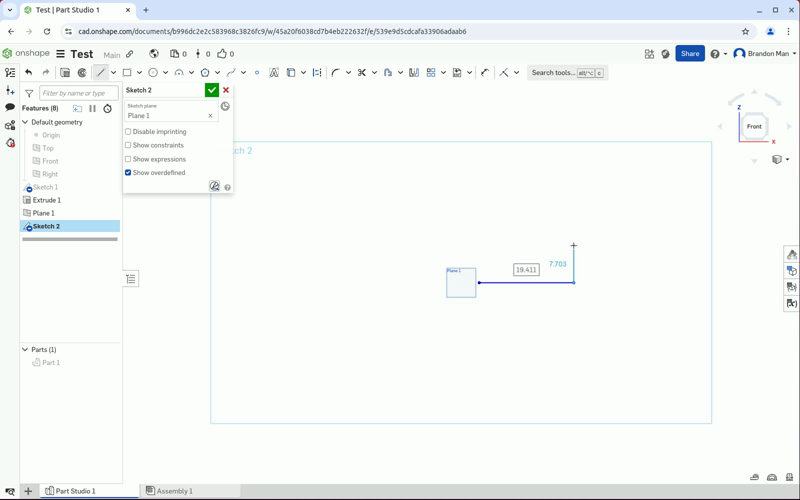
click(573, 245)
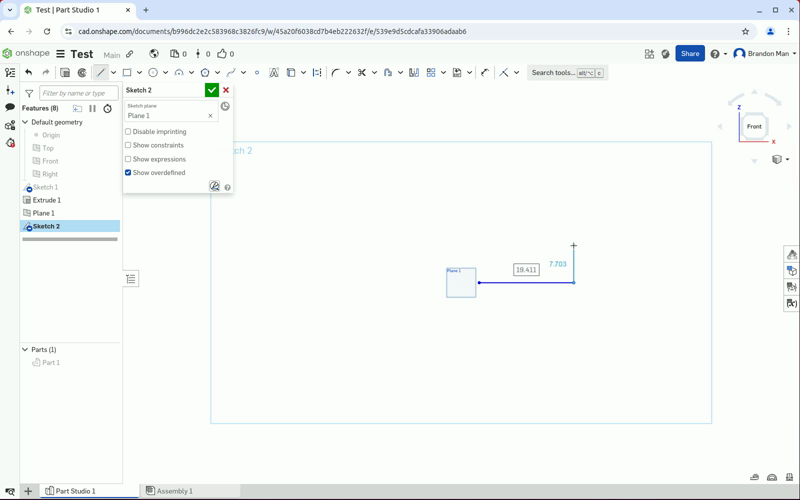
key_up(shift)
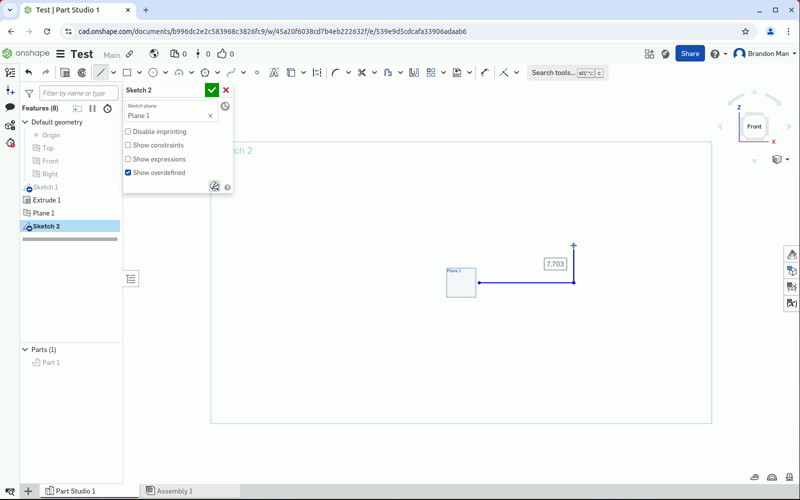
key_down(shift)
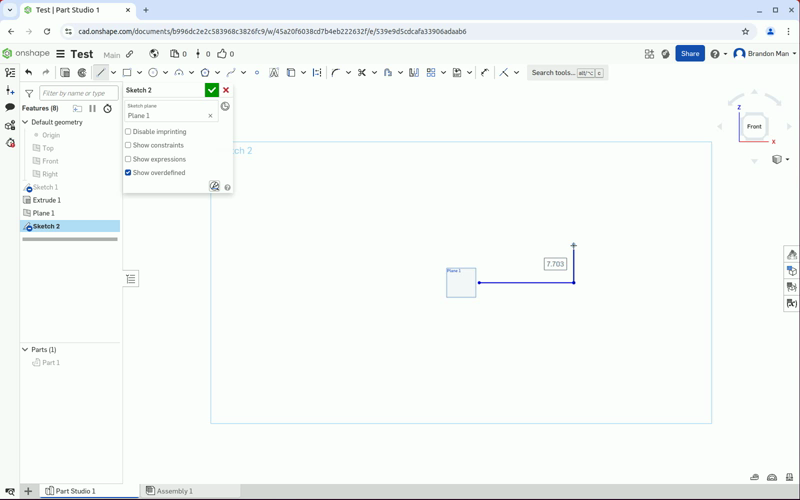
mouse_move(479, 245)
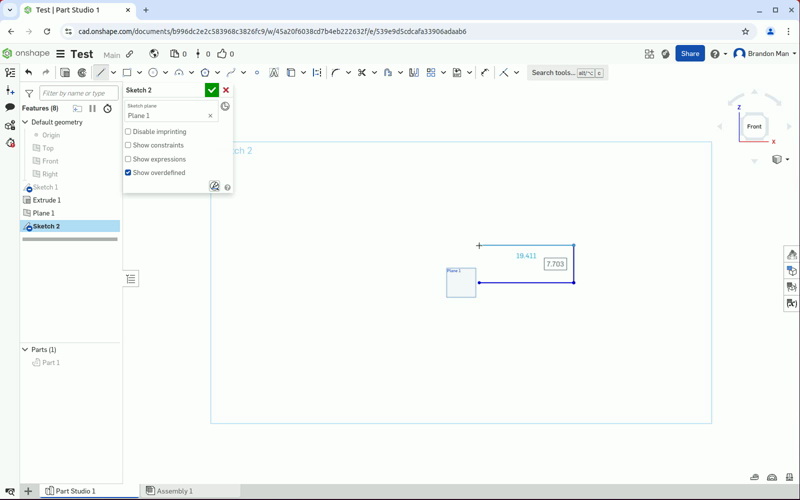
click(479, 245)
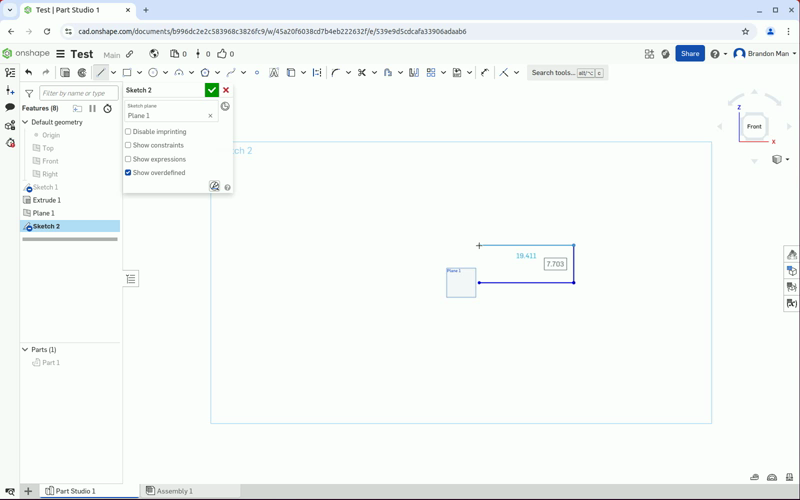
key_up(shift)
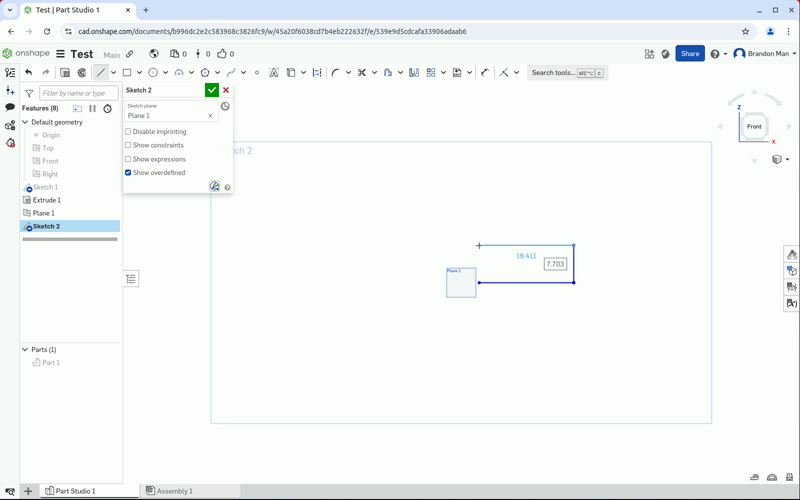
mouse_move(509, 245)
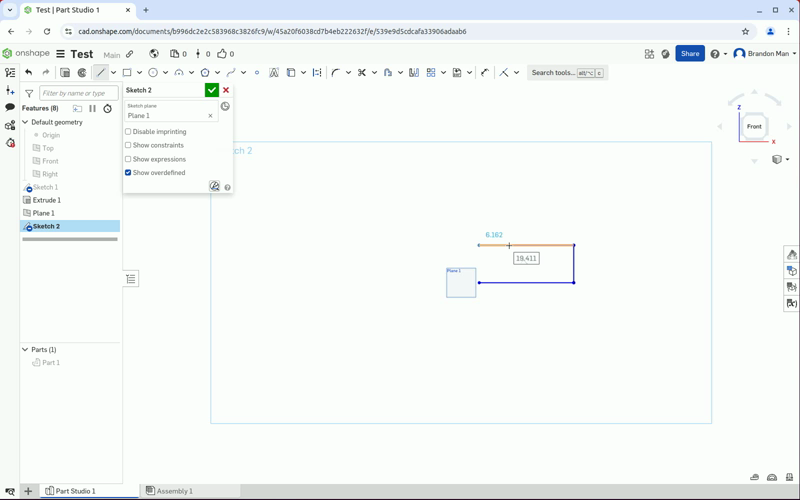
key_down(shift)
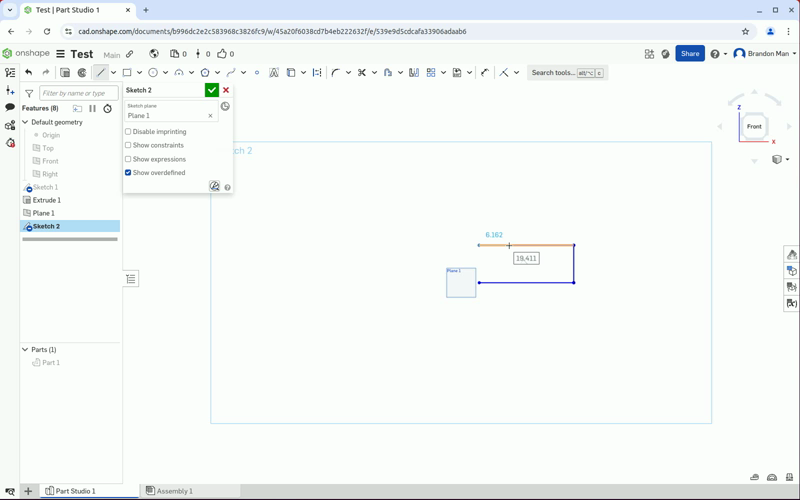
mouse_move(479, 282)
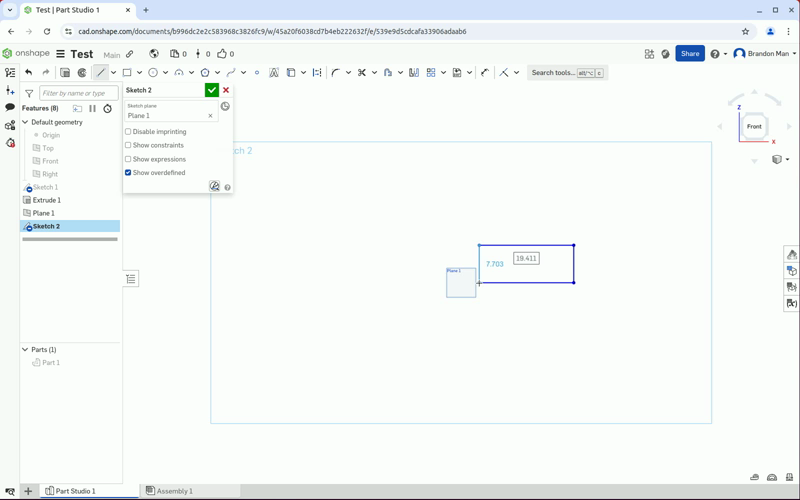
key_up(shift)
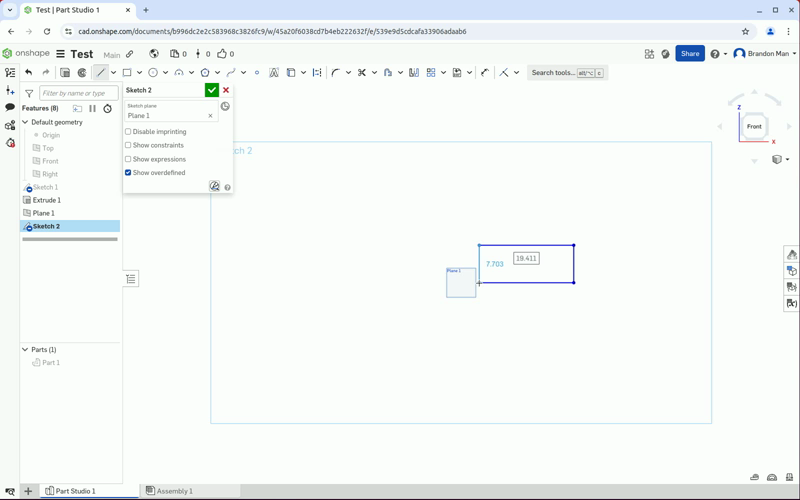
click(479, 282)
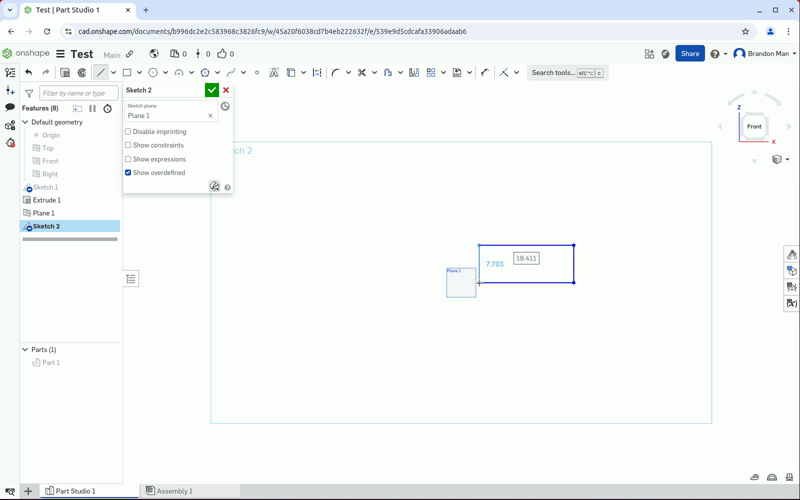
key(esc)
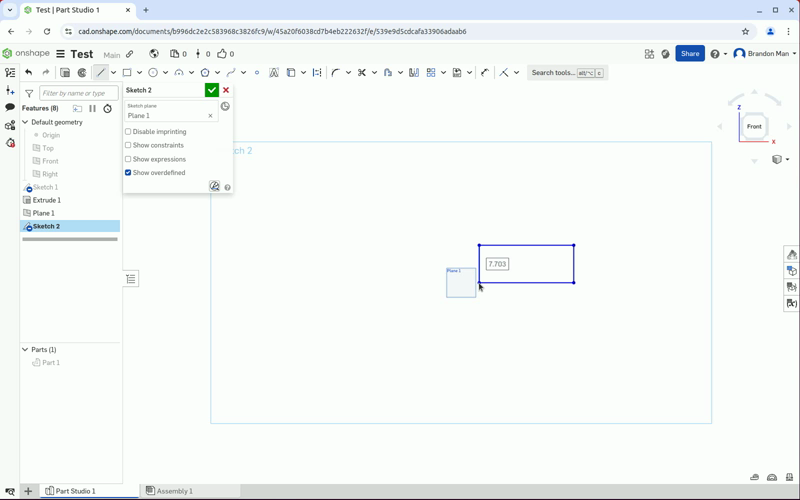
mouse_move(491, 248)
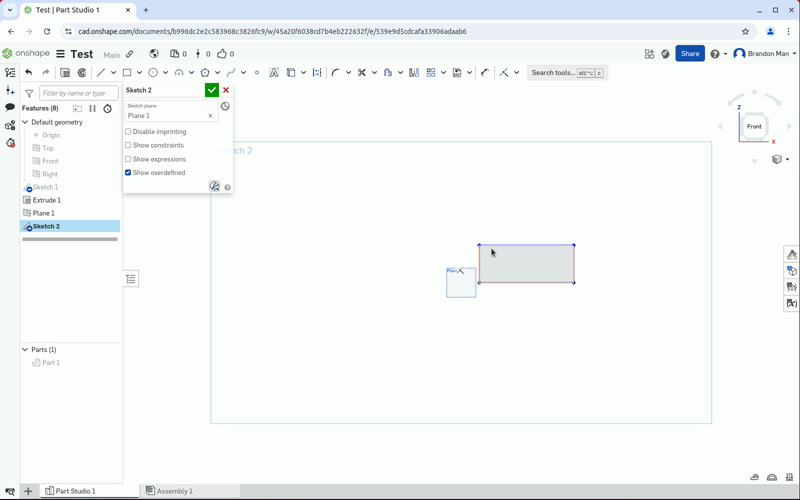
click(491, 248)
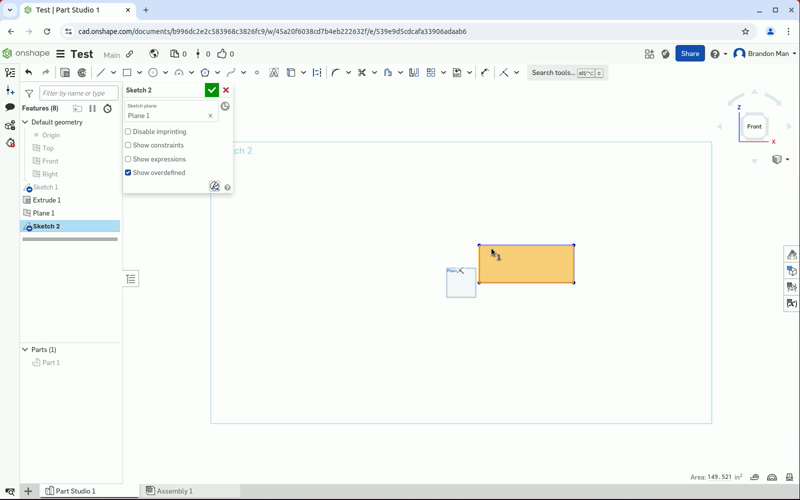
mouse_move(73, 352)
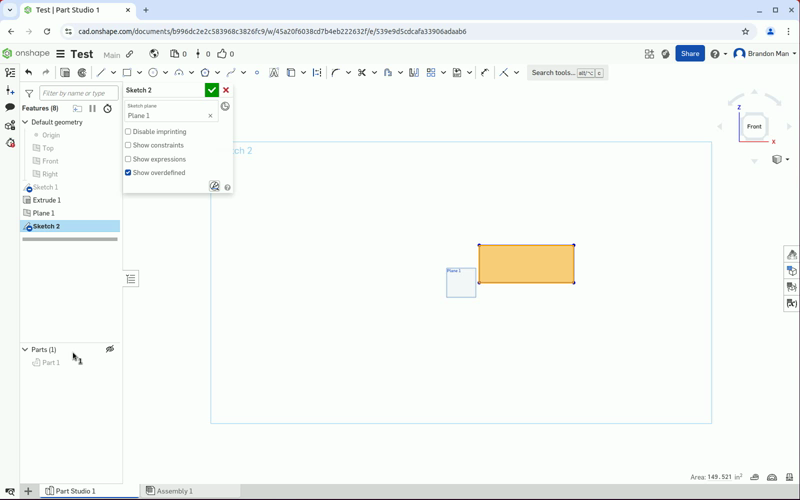
key(shift+y)
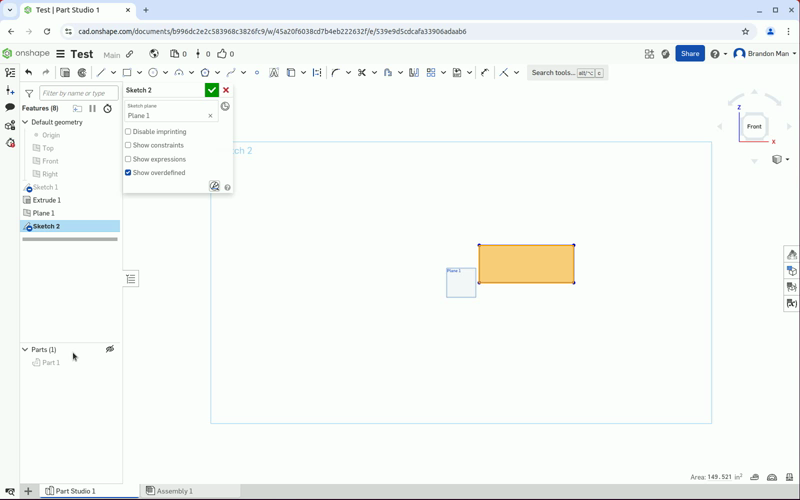
key(shift+e)
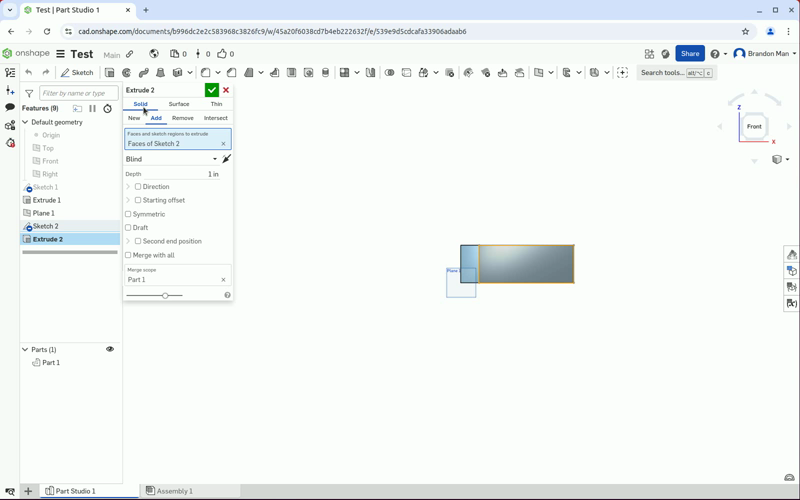
mouse_move(143, 106)
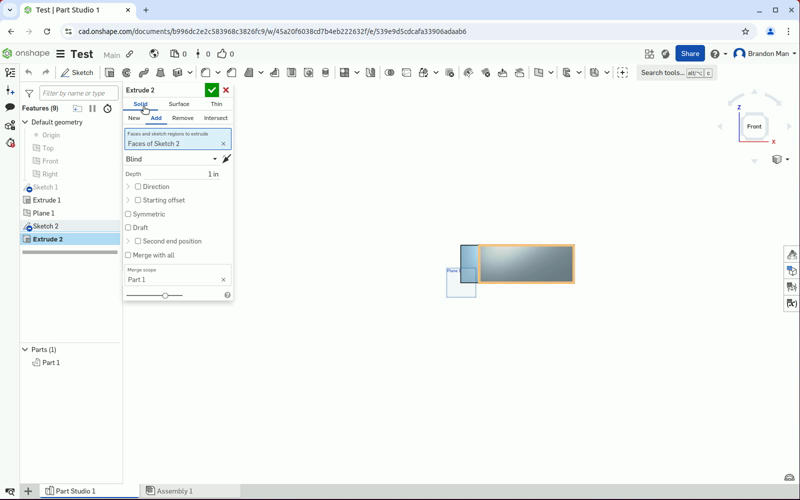
click(143, 106)
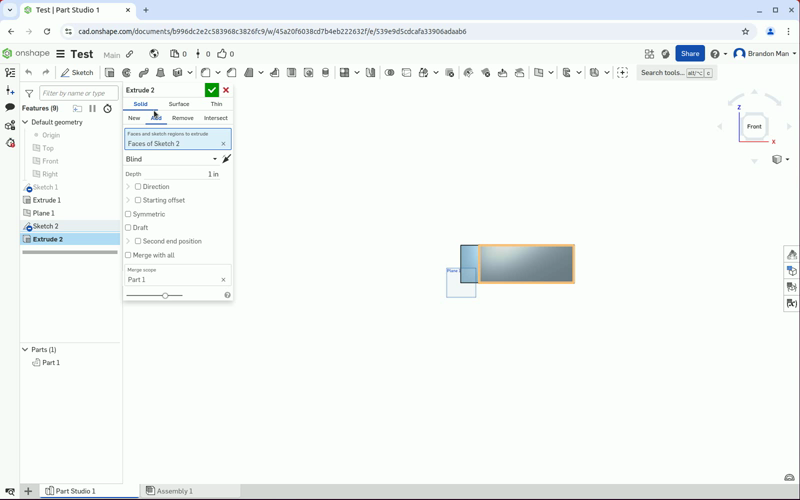
mouse_move(186, 120)
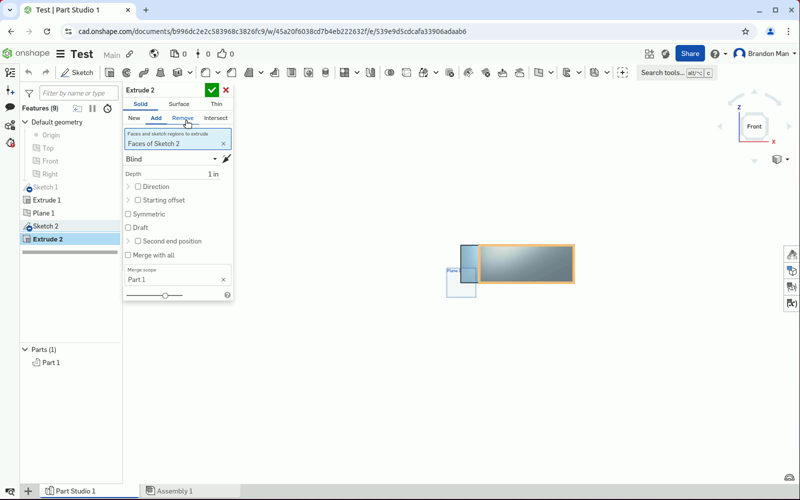
click(186, 120)
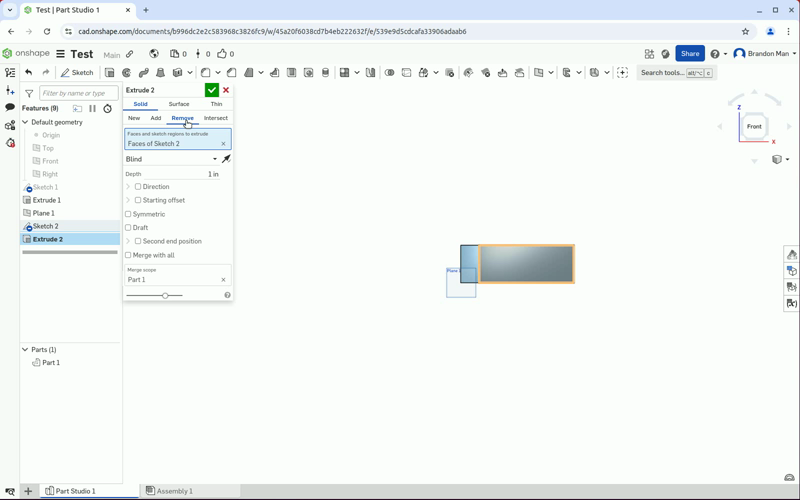
key(tab, 4)
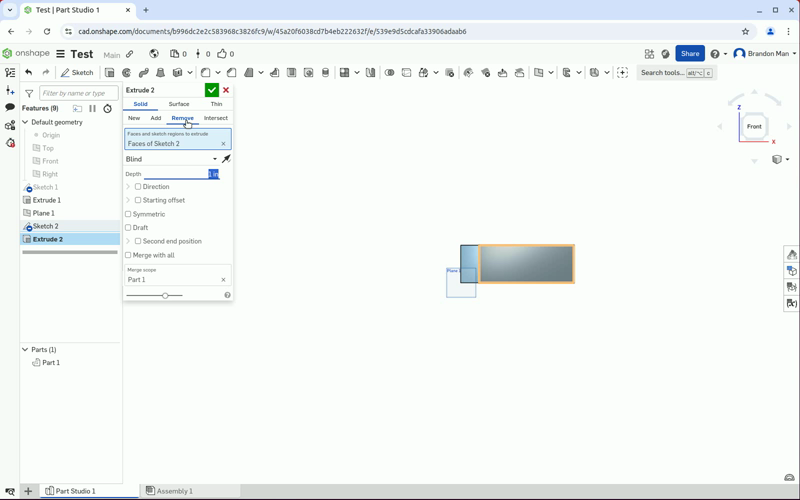
text(7.703)
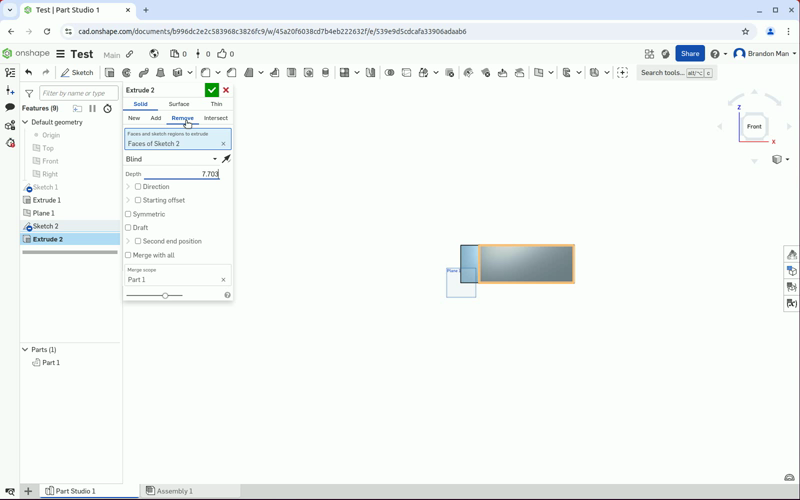
key(tab, 6)
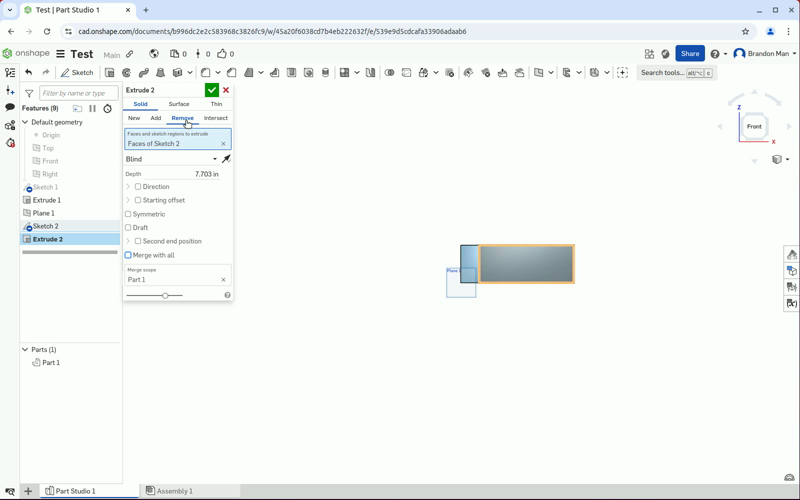
key(space)
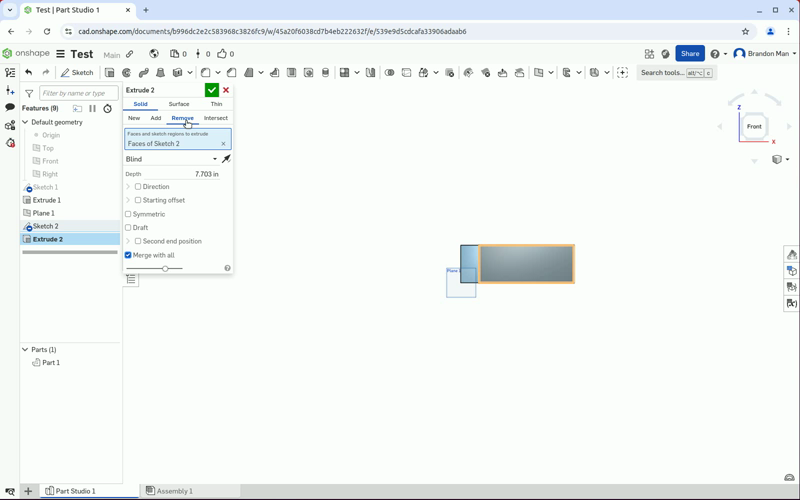
key(enter)
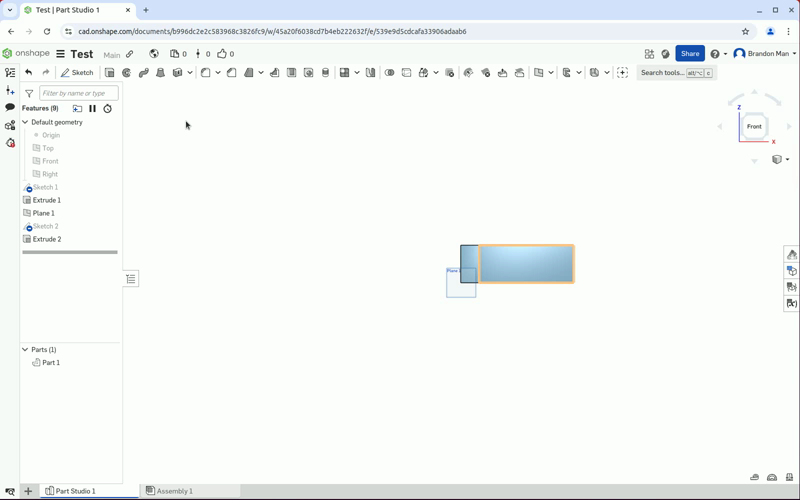
key(shift+h)
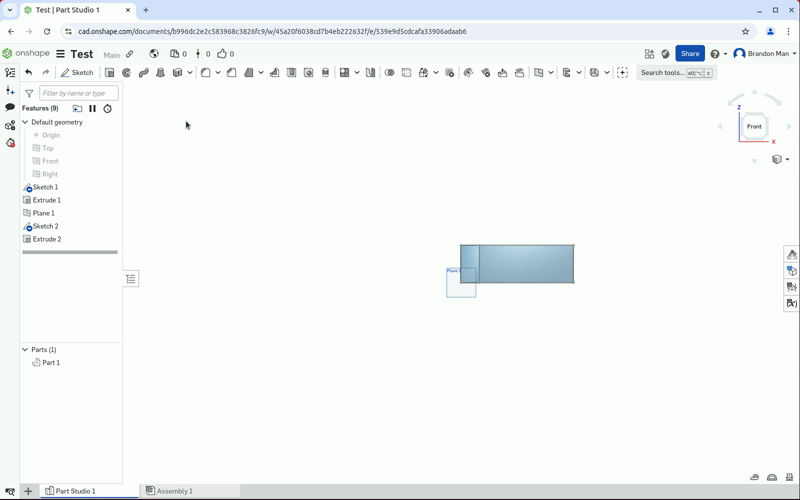
key(shift+h)
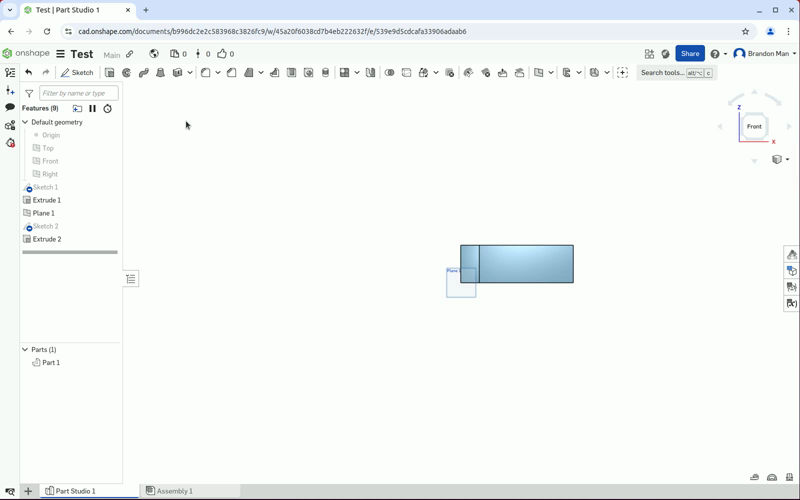
mouse_move(73, 189)
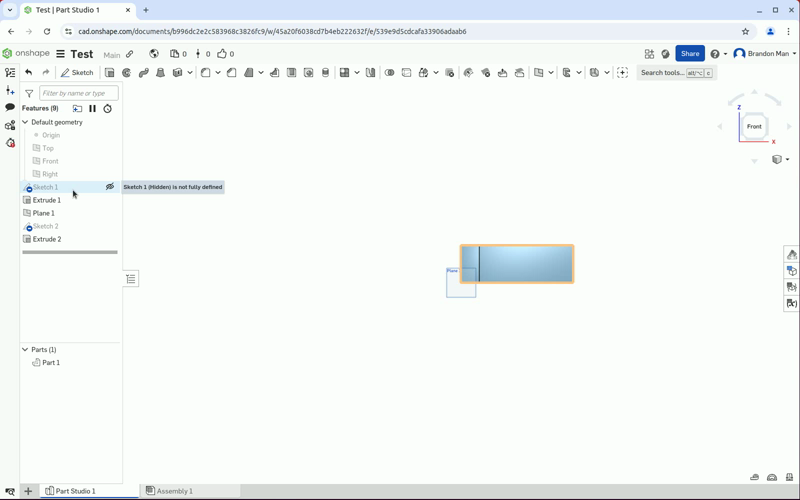
click(73, 189)
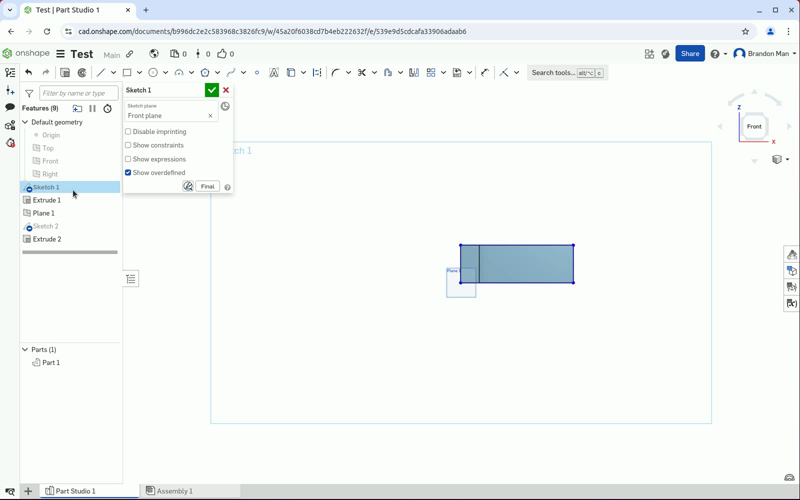
mouse_move(229, 92)
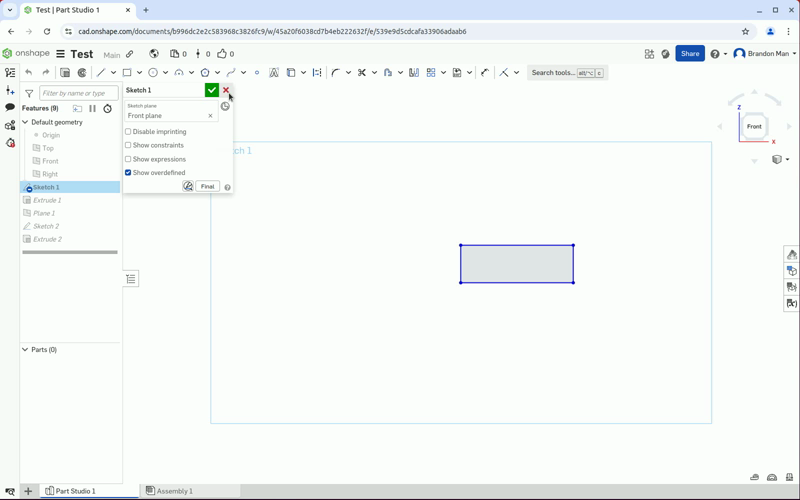
click(229, 92)
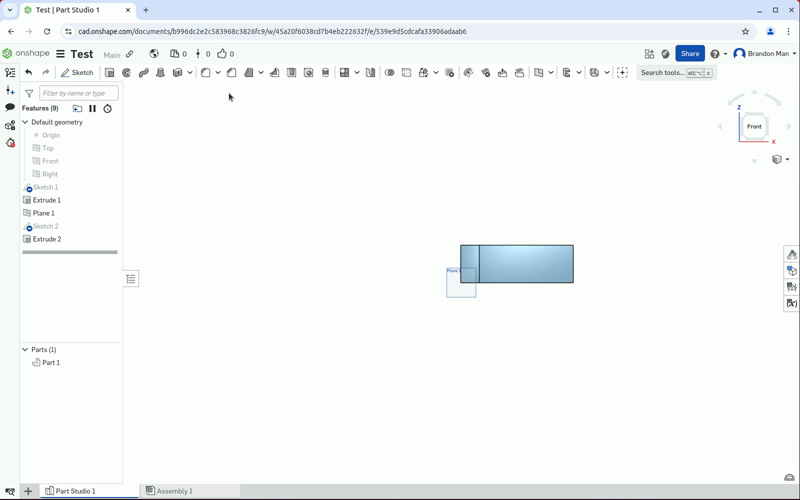
mouse_move(541, 75)
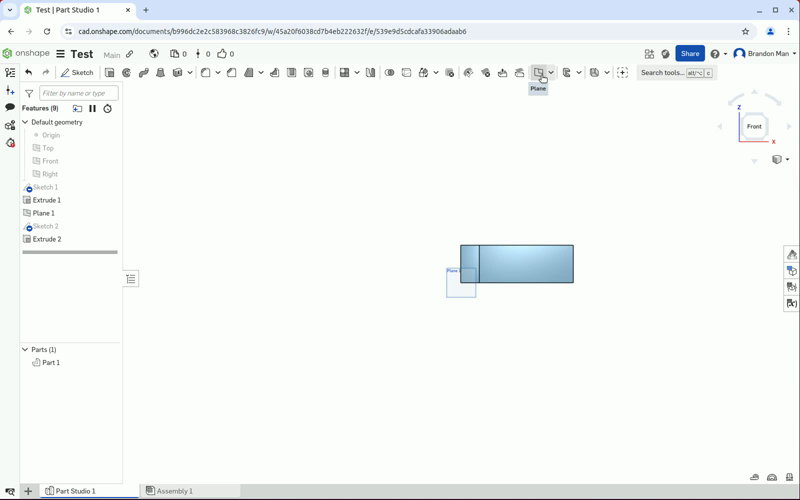
click(541, 75)
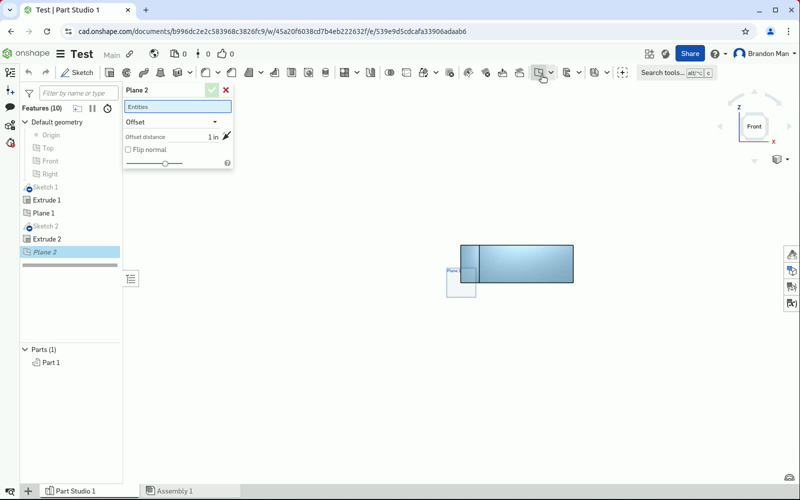
mouse_move(73, 163)
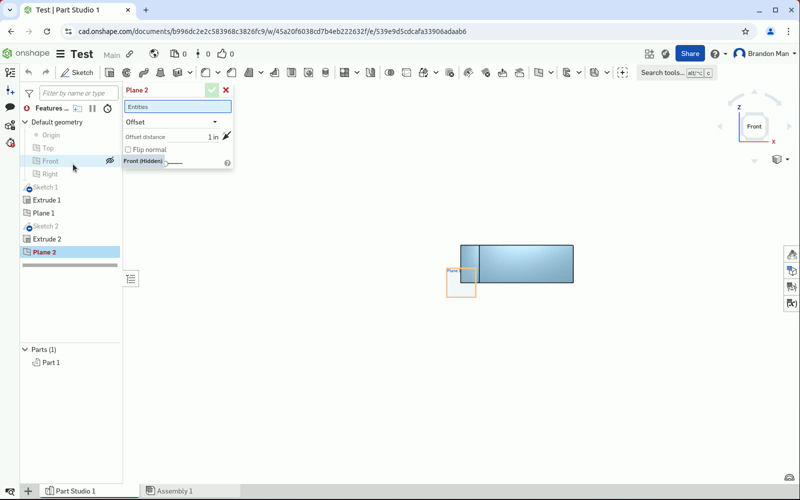
click(73, 163)
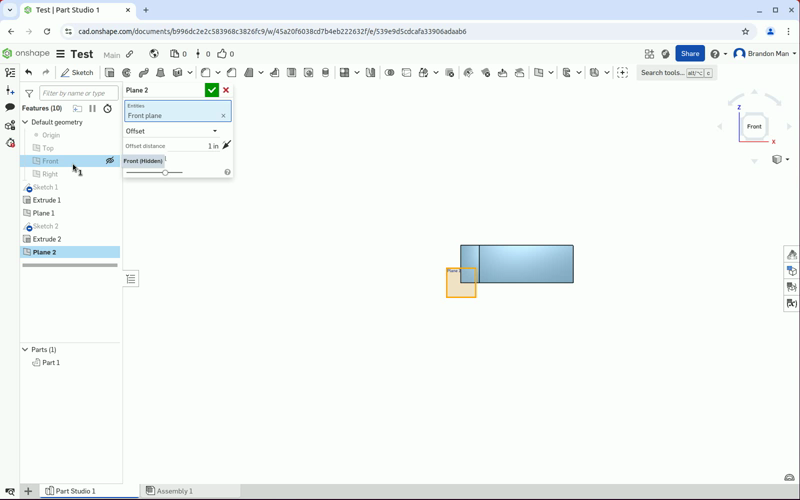
key(tab, 2)
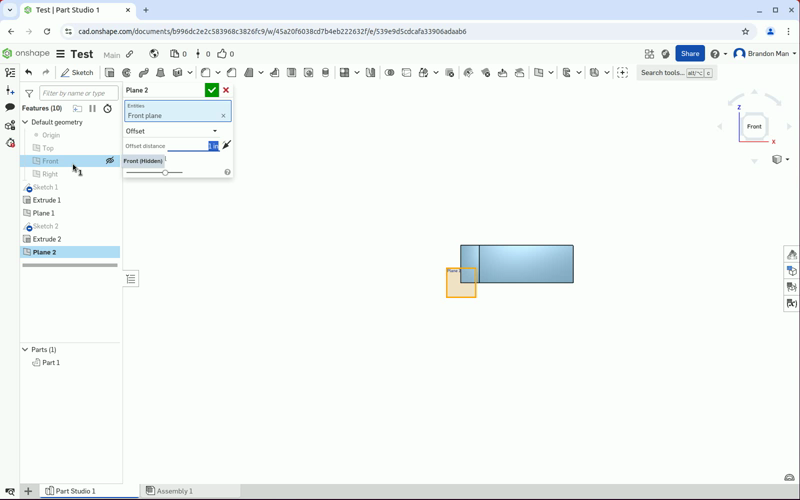
text(3.851)
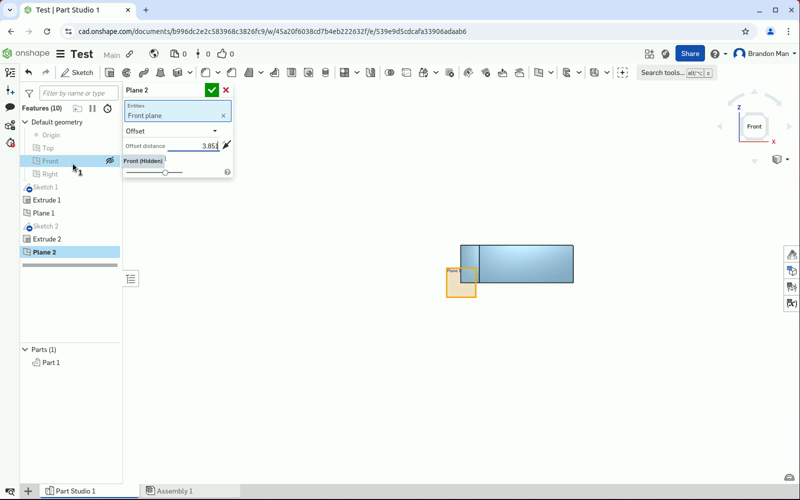
key(enter, 2)
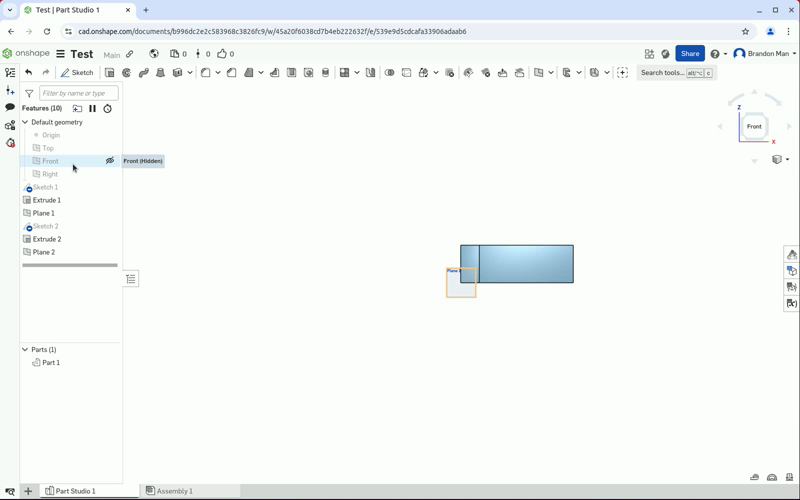
key(shift+s)
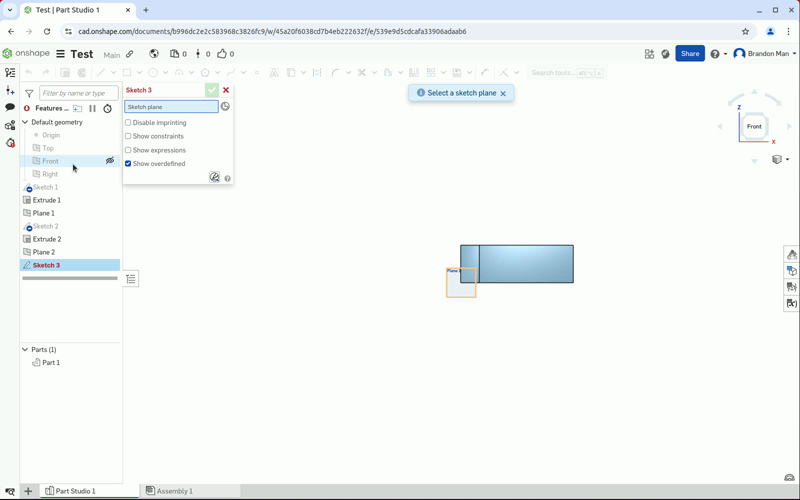
mouse_move(73, 254)
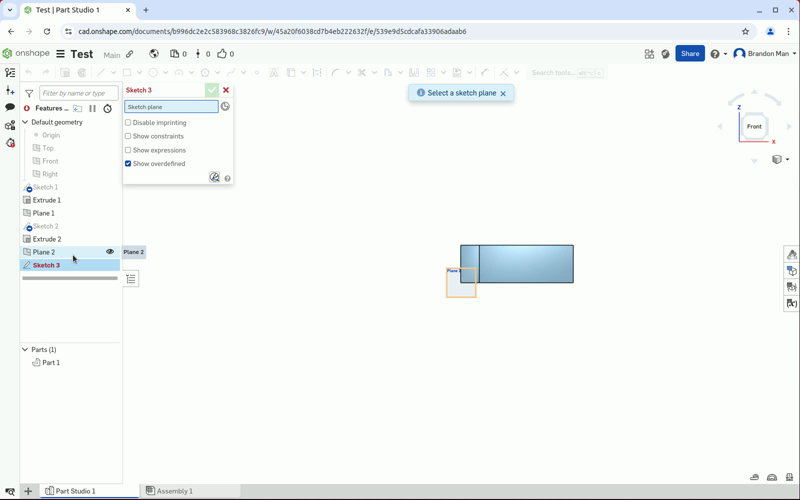
click(73, 254)
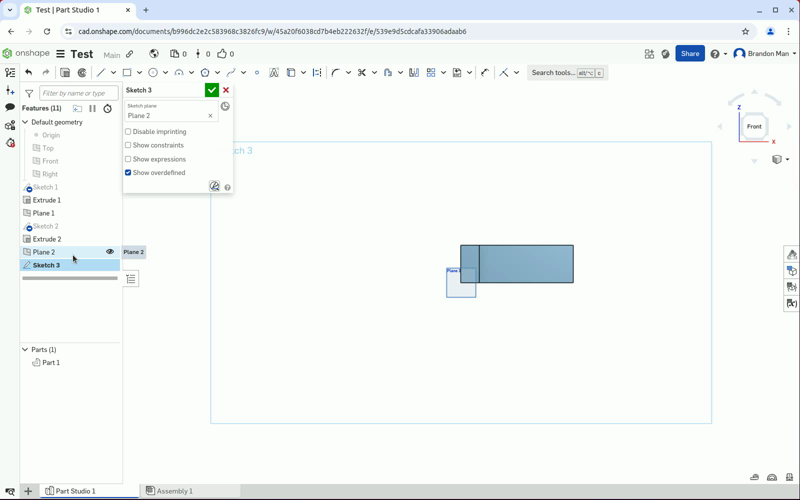
mouse_move(73, 352)
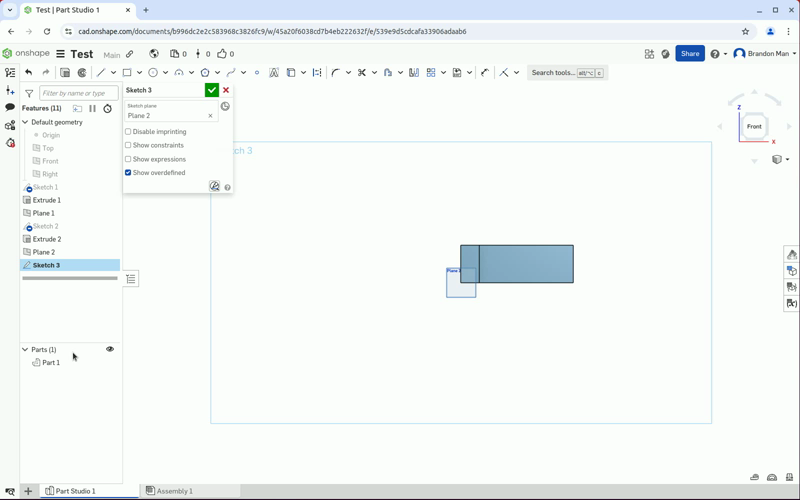
key(y)
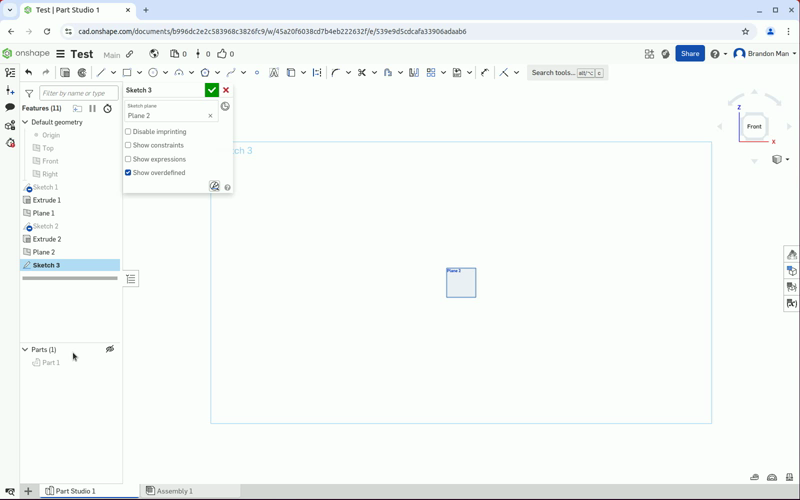
key(l)
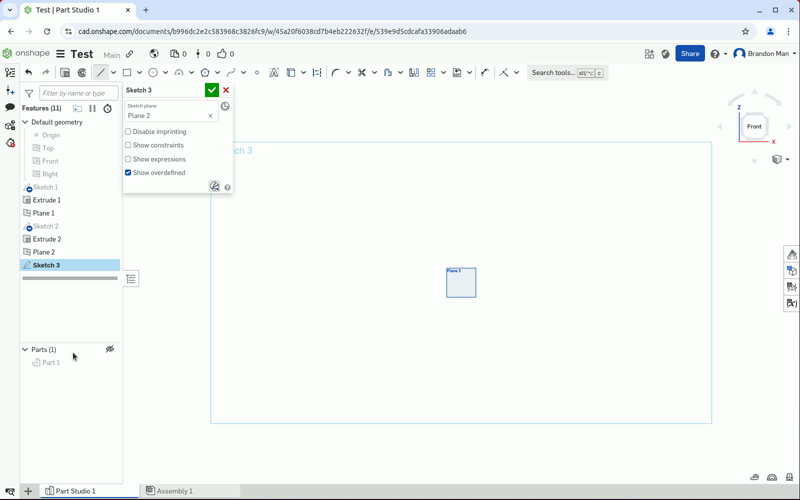
key_down(shift)
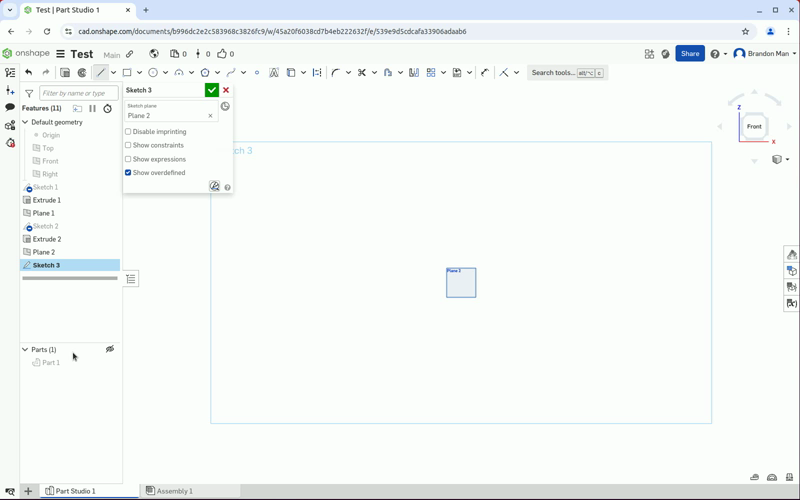
mouse_move(535, 264)
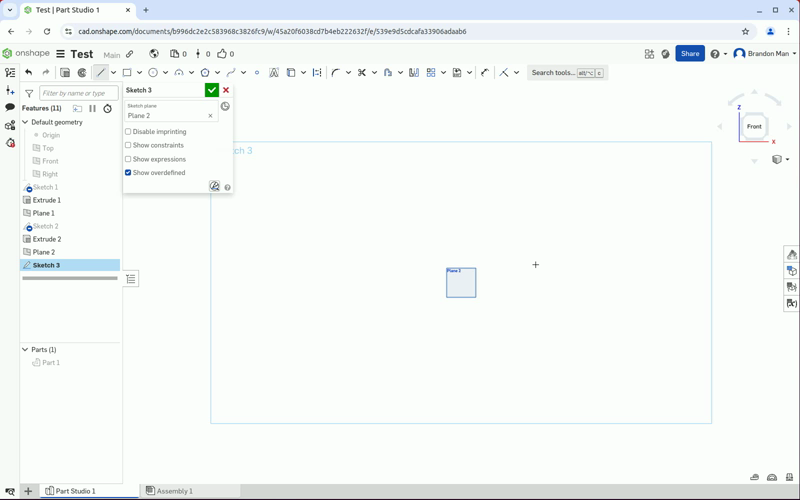
click(535, 264)
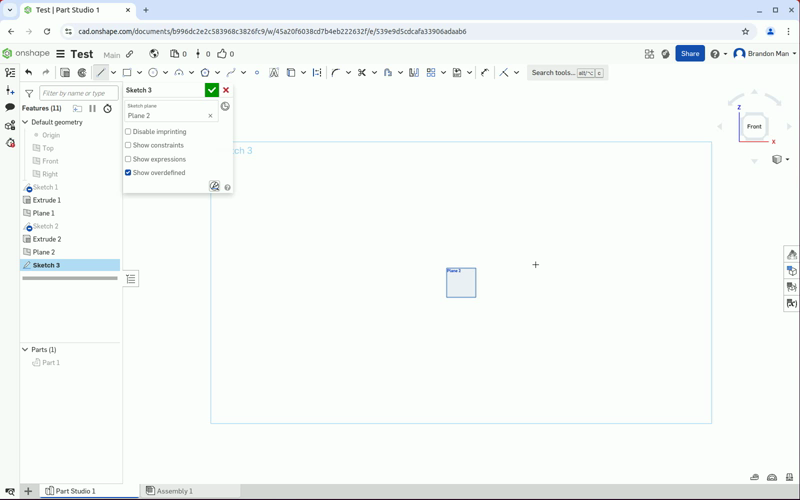
key_up(shift)
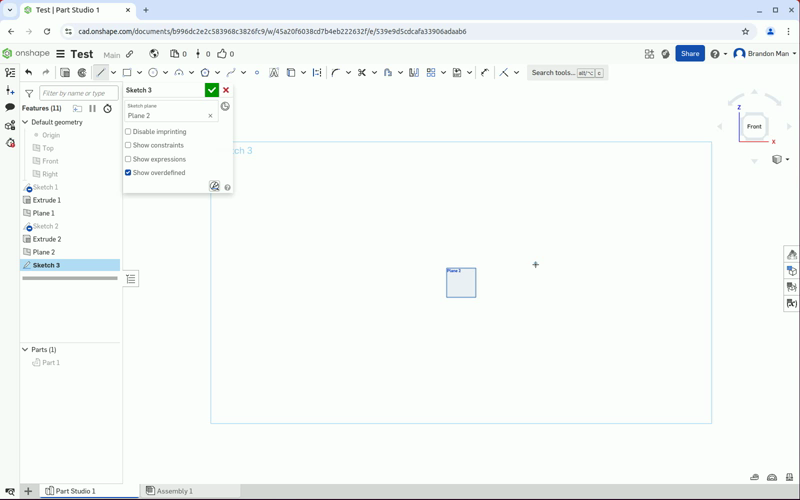
key_down(shift)
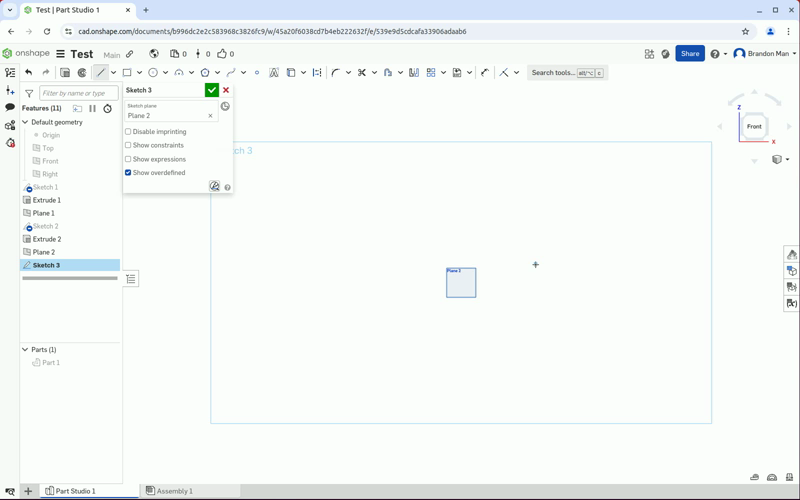
mouse_move(565, 264)
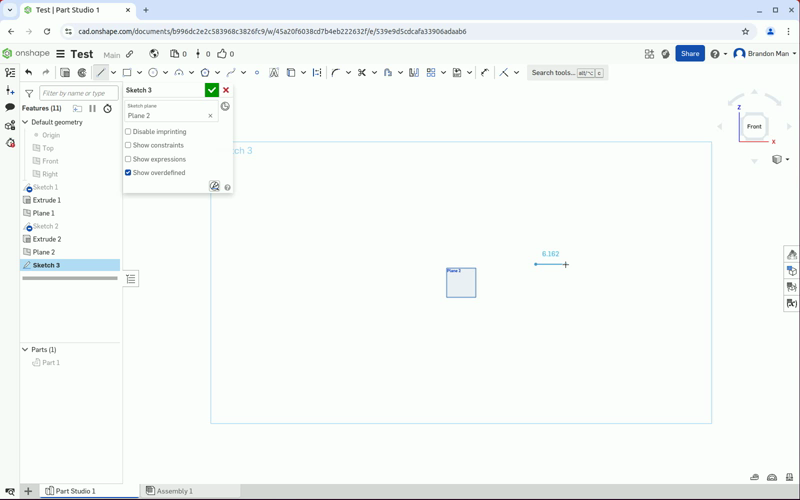
mouse_move(574, 264)
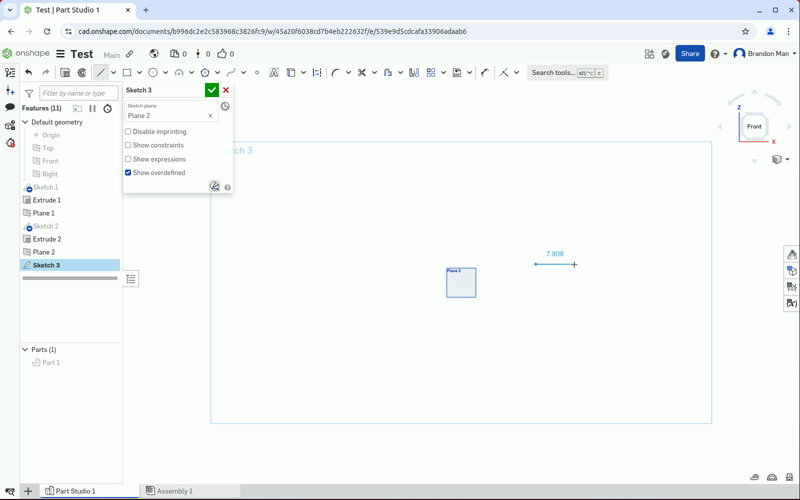
click(574, 264)
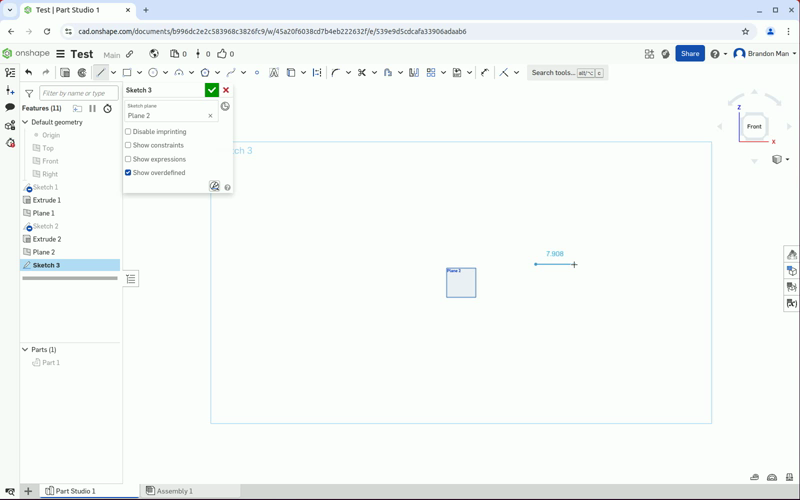
key_up(shift)
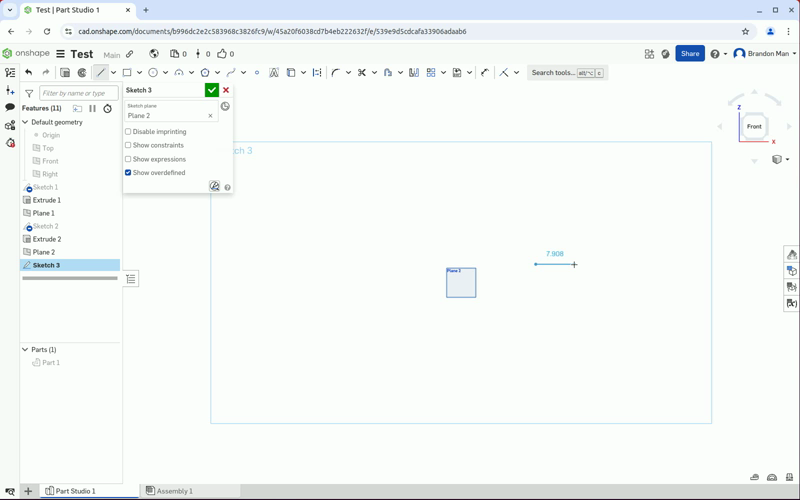
key_down(shift)
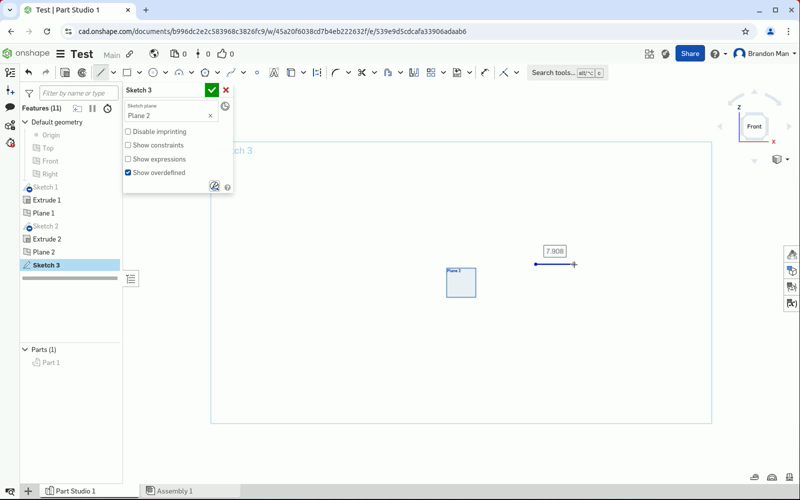
mouse_move(589, 264)
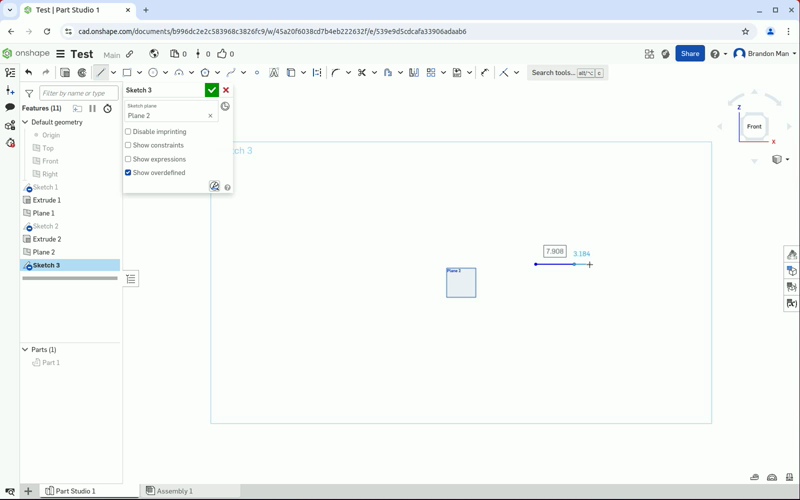
mouse_move(574, 244)
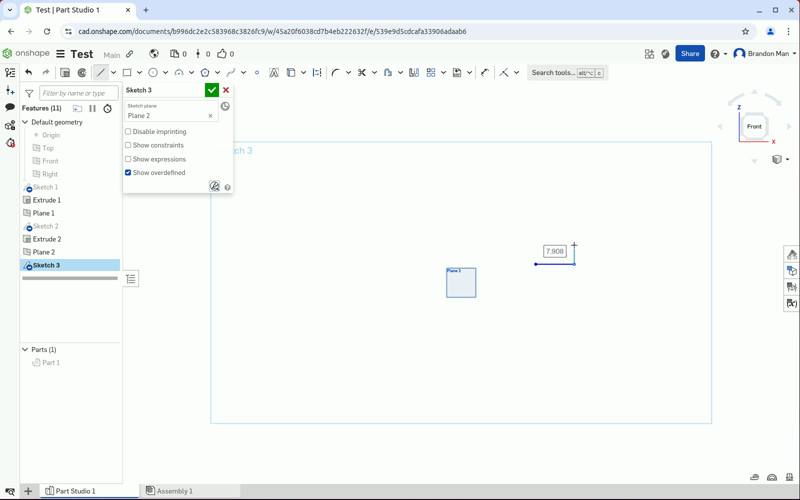
click(574, 244)
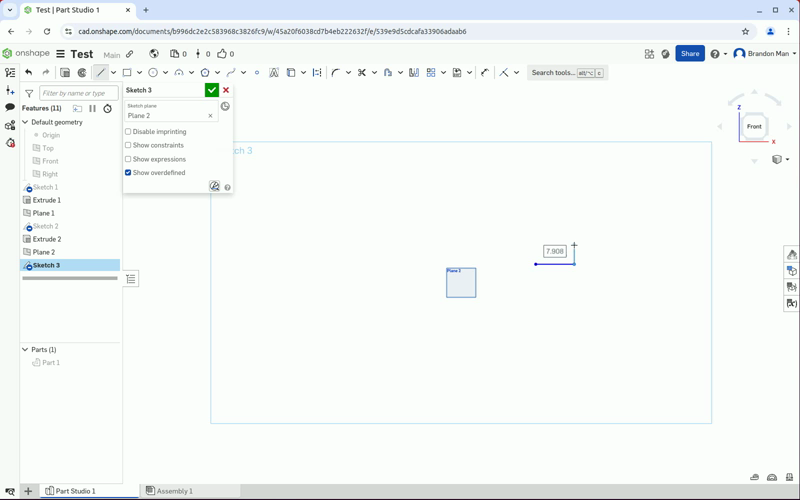
key_up(shift)
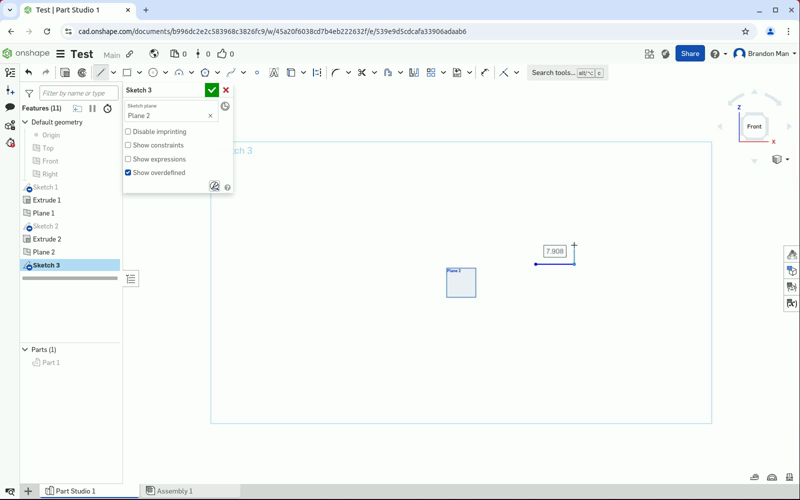
key_down(shift)
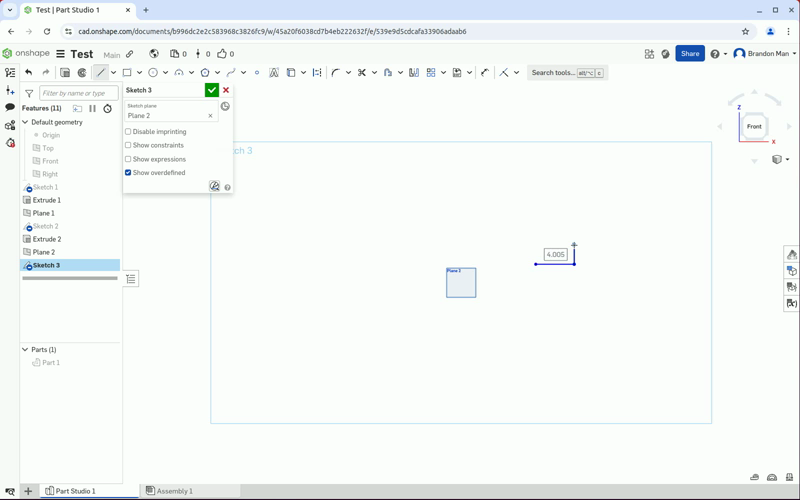
mouse_move(589, 244)
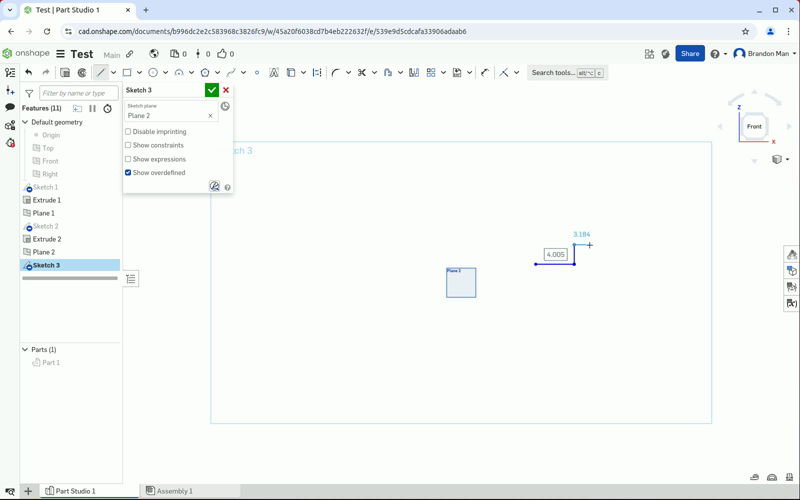
mouse_move(535, 244)
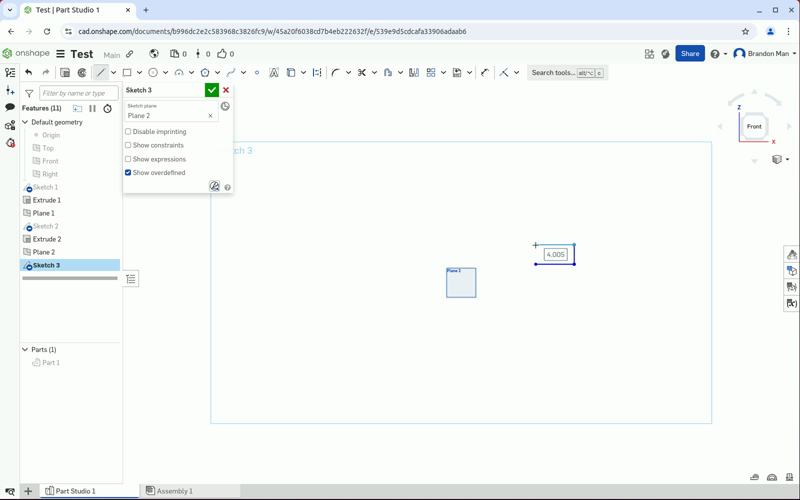
click(535, 244)
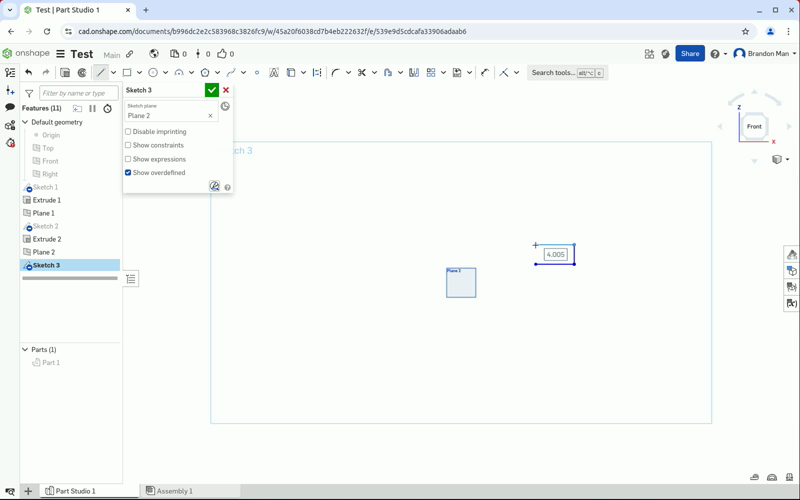
key_up(shift)
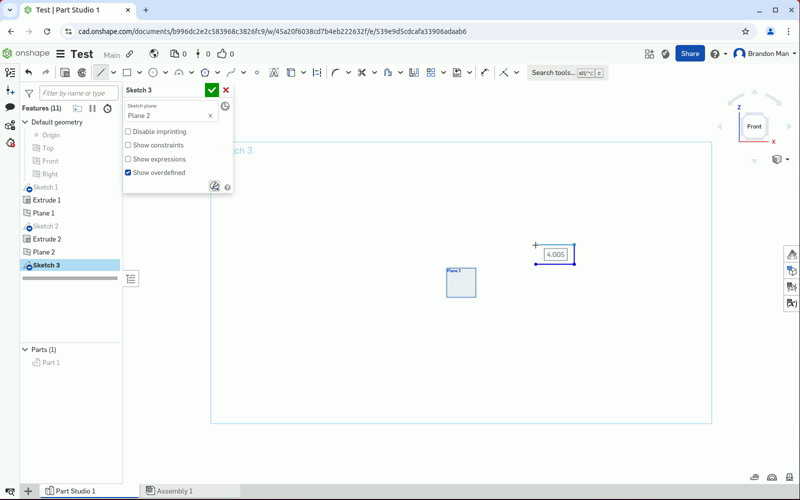
mouse_move(565, 244)
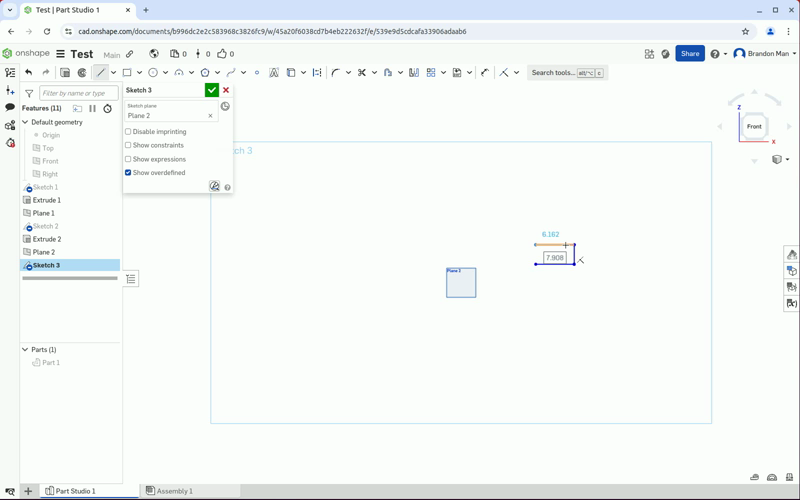
key_down(shift)
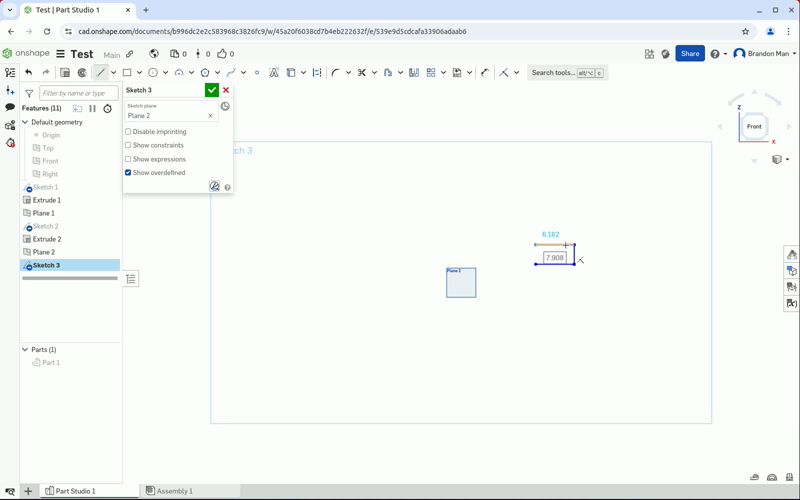
mouse_move(535, 264)
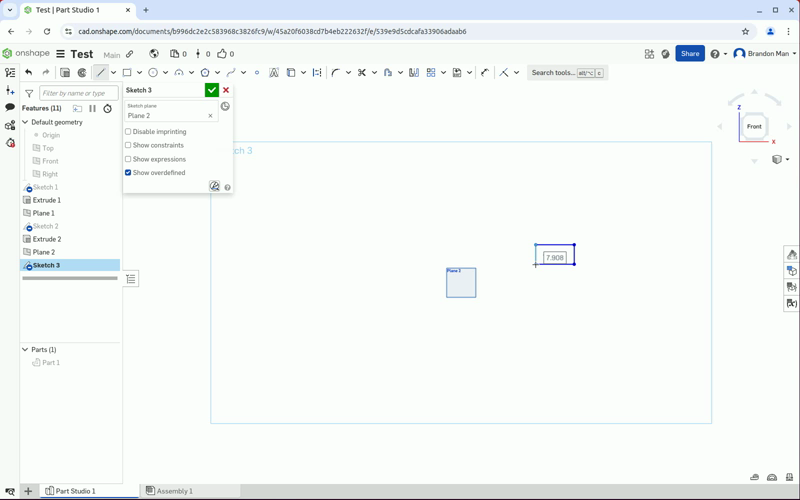
key_up(shift)
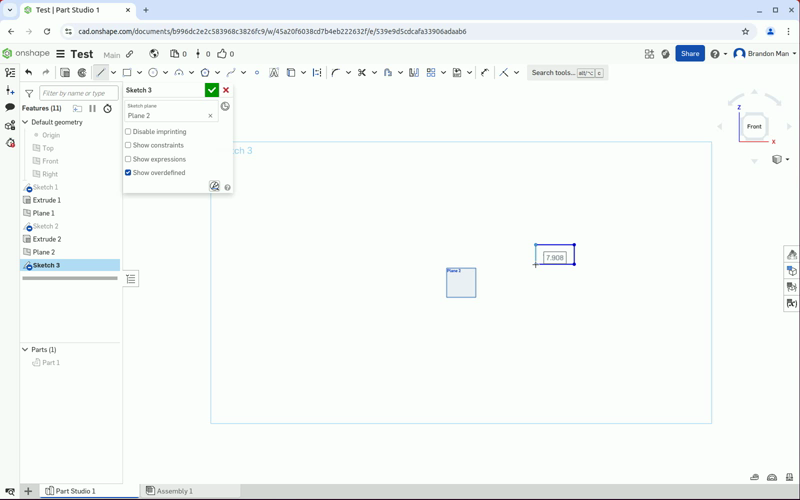
click(535, 264)
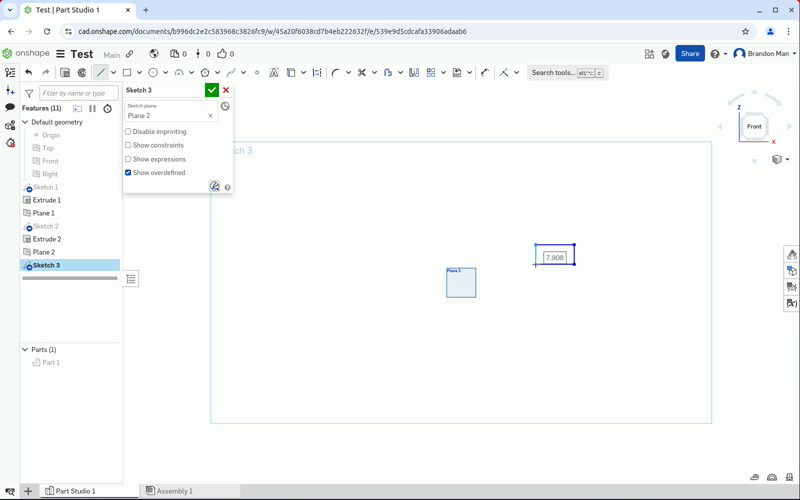
key(esc)
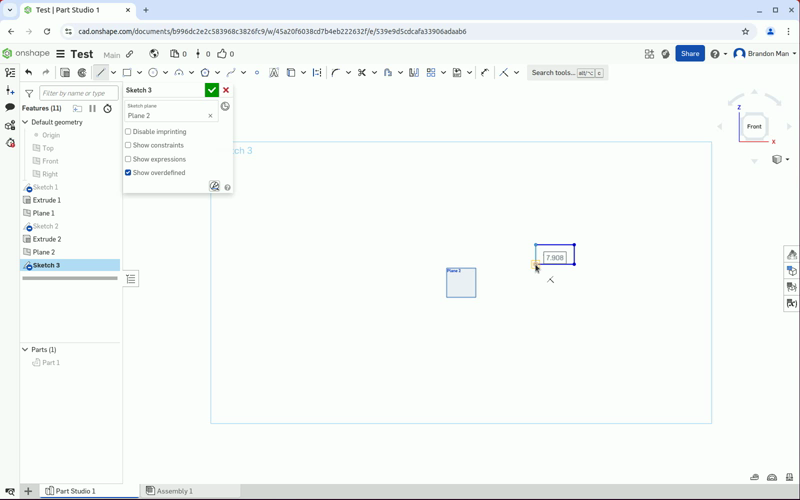
mouse_move(538, 260)
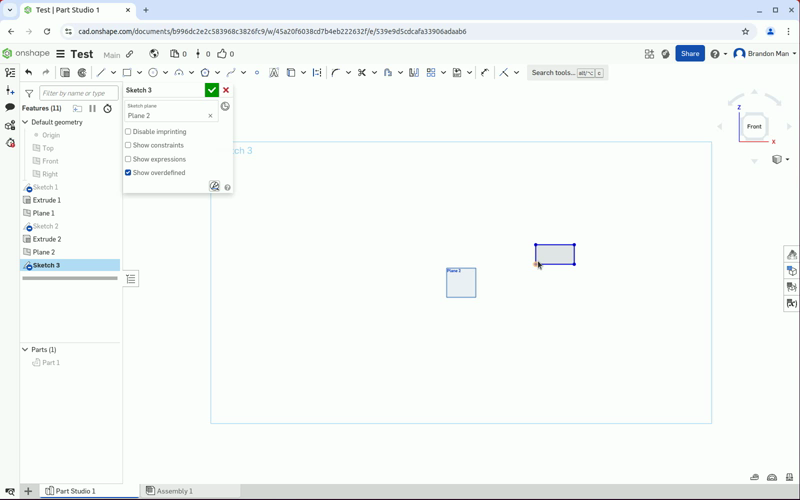
scroll(6)
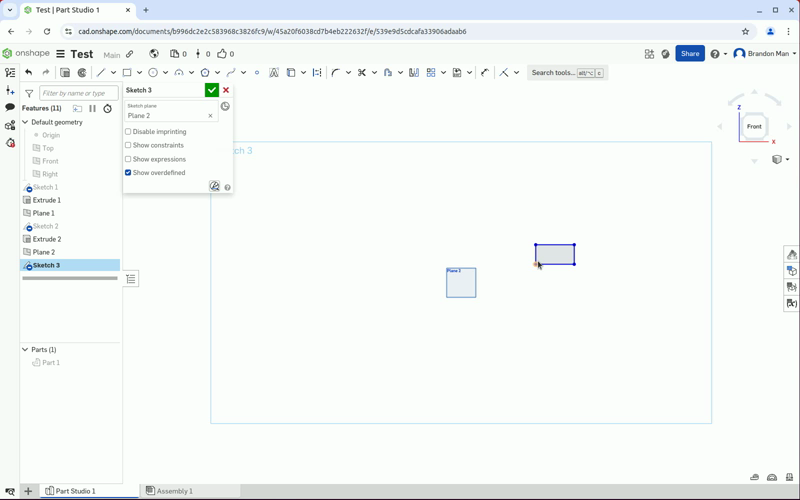
scroll(6)
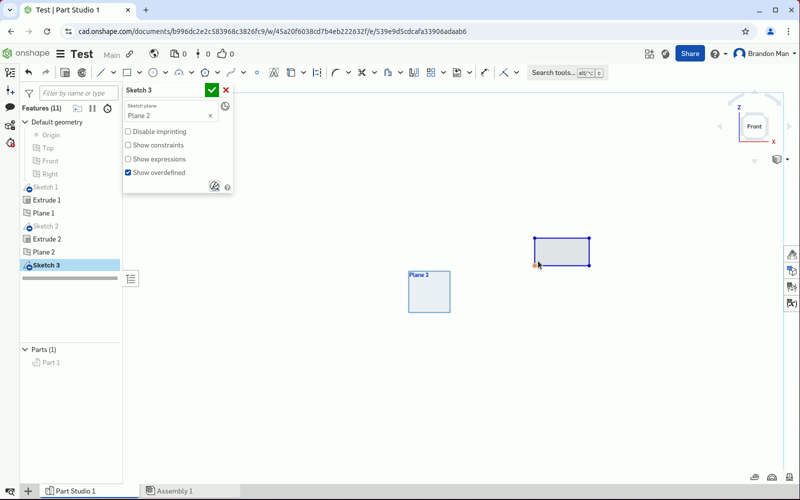
scroll(6)
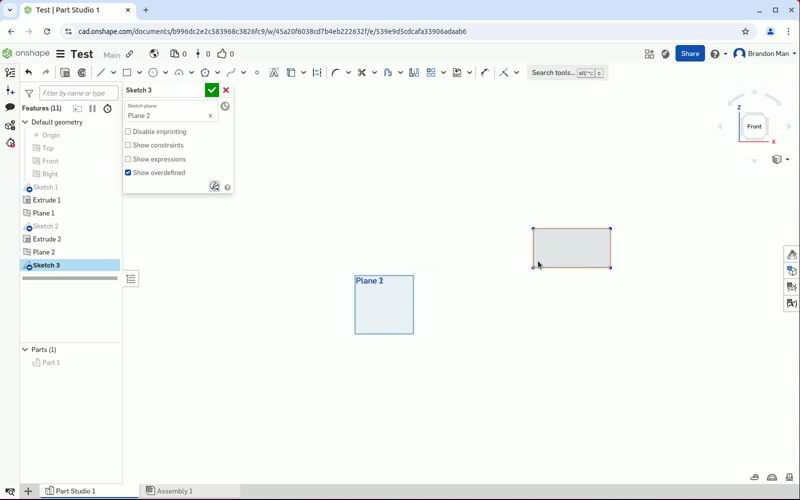
scroll(6)
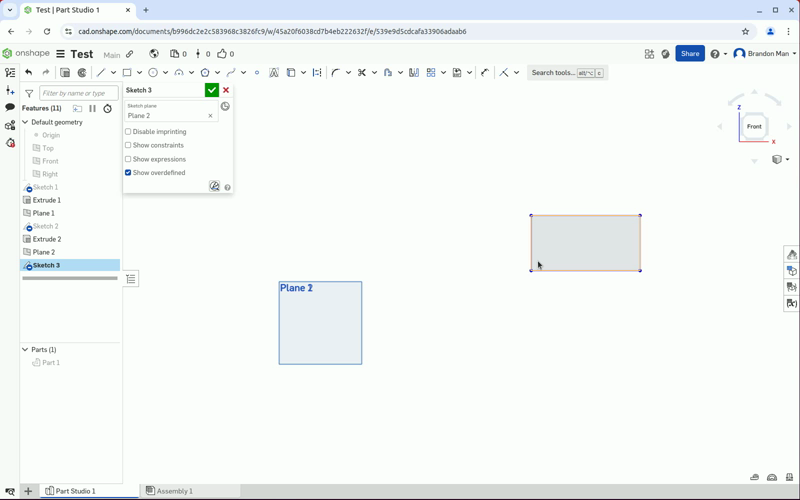
scroll(6)
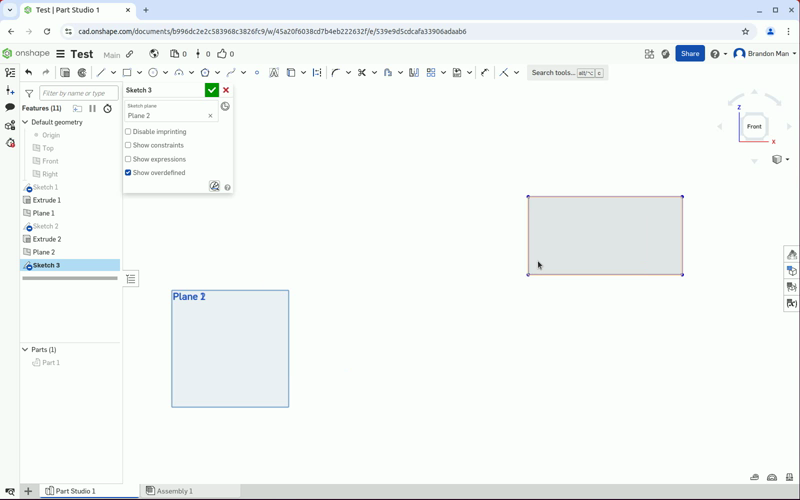
scroll(6)
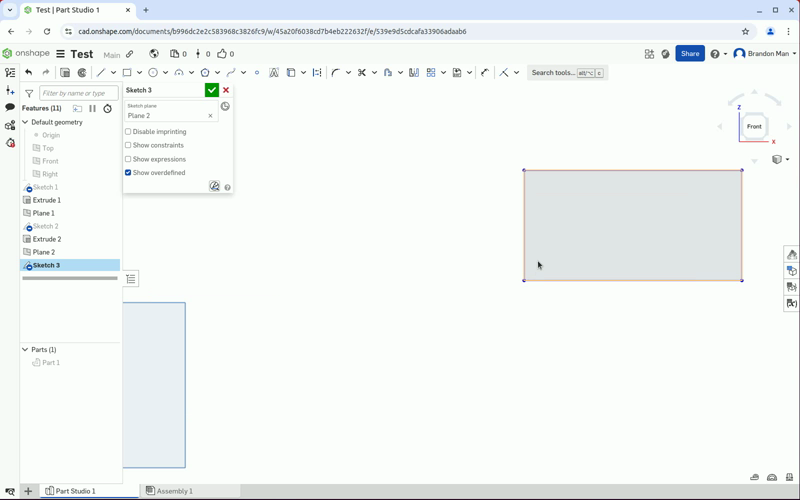
scroll(6)
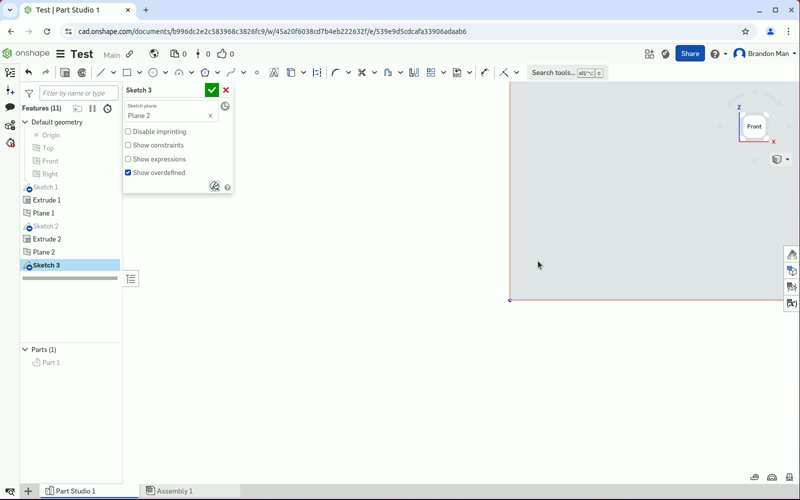
click(538, 260)
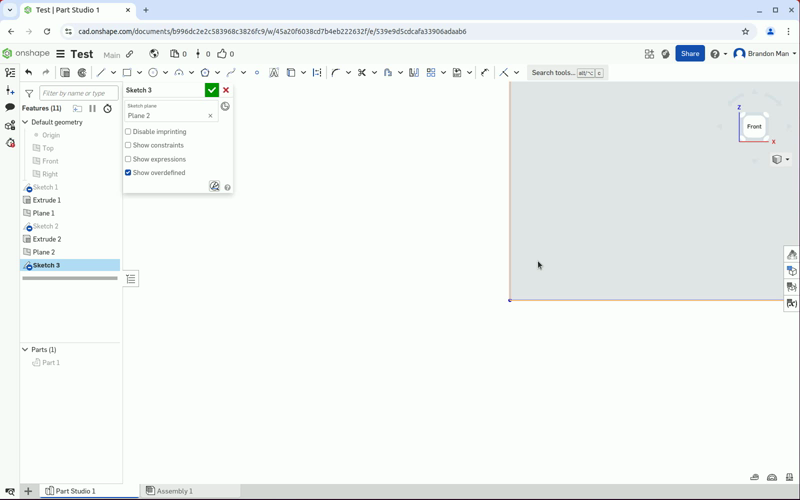
scroll(-6)
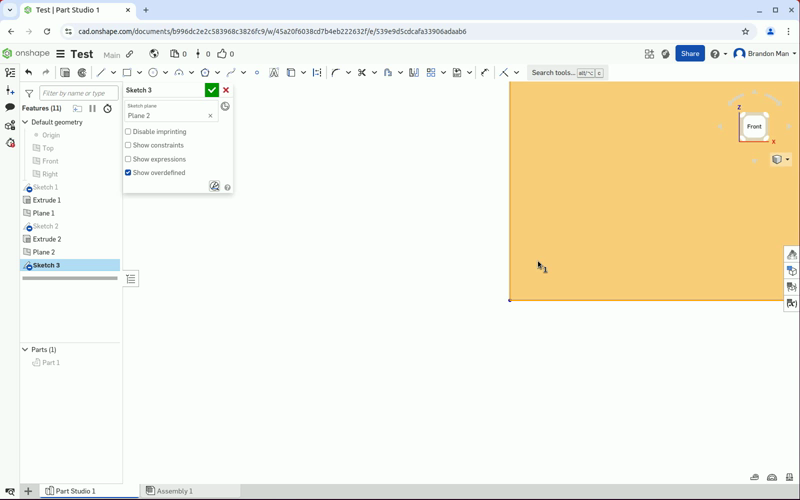
scroll(-6)
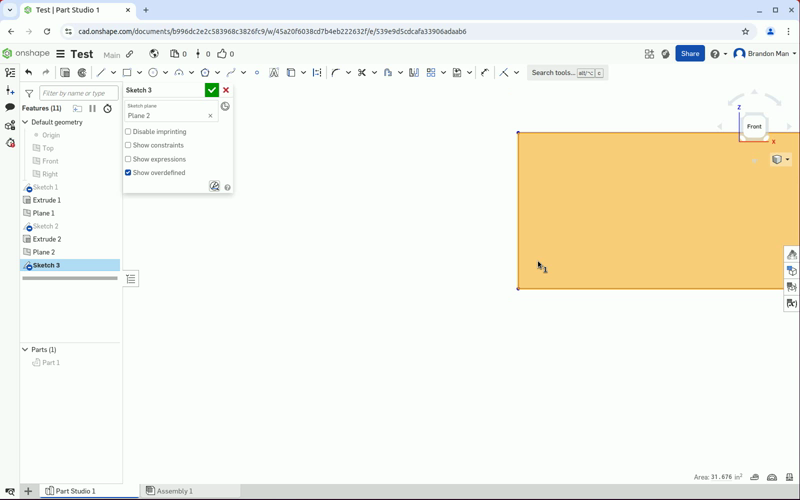
scroll(-6)
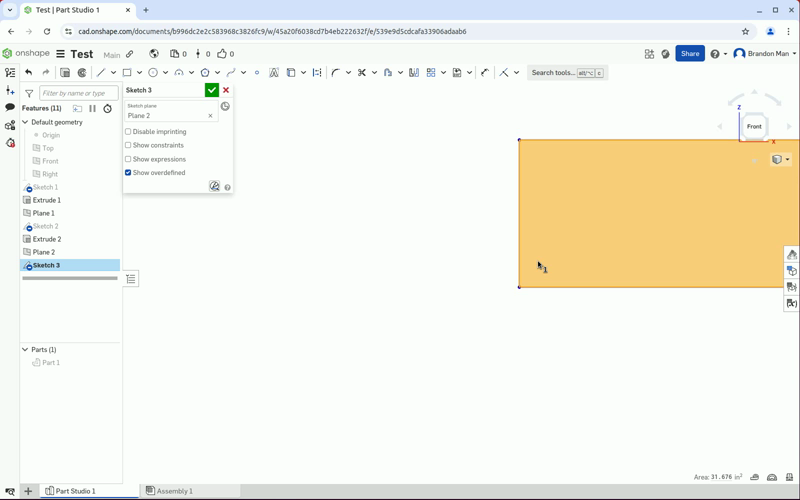
scroll(-6)
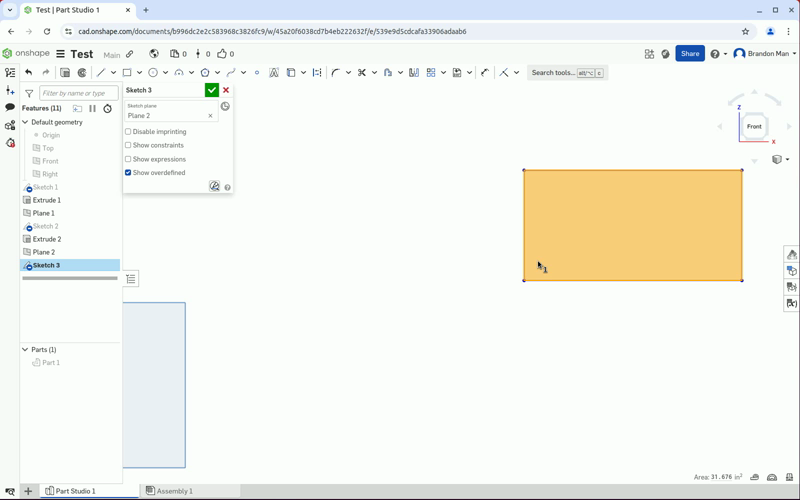
scroll(-6)
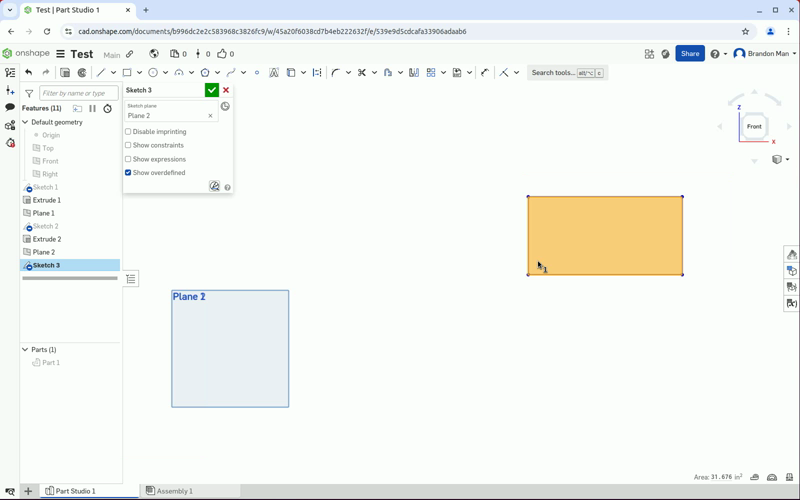
scroll(-6)
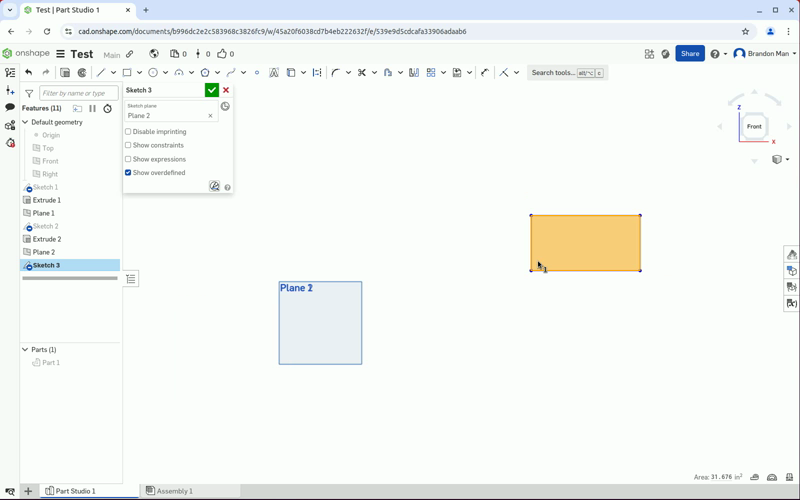
scroll(-6)
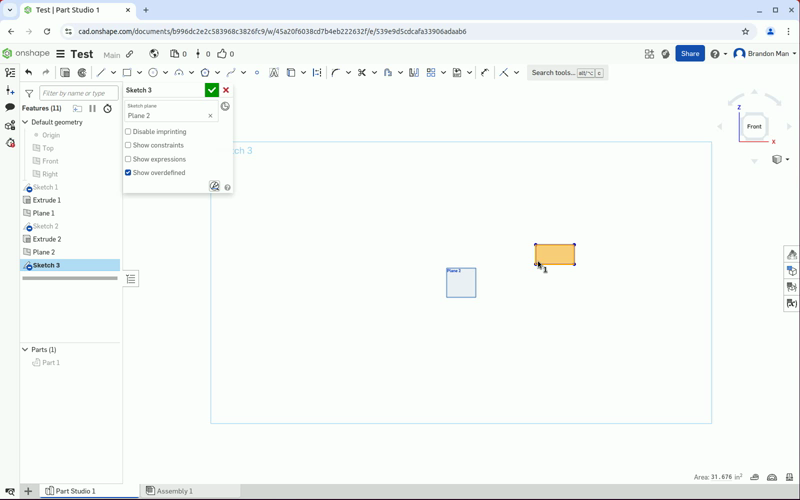
mouse_move(73, 352)
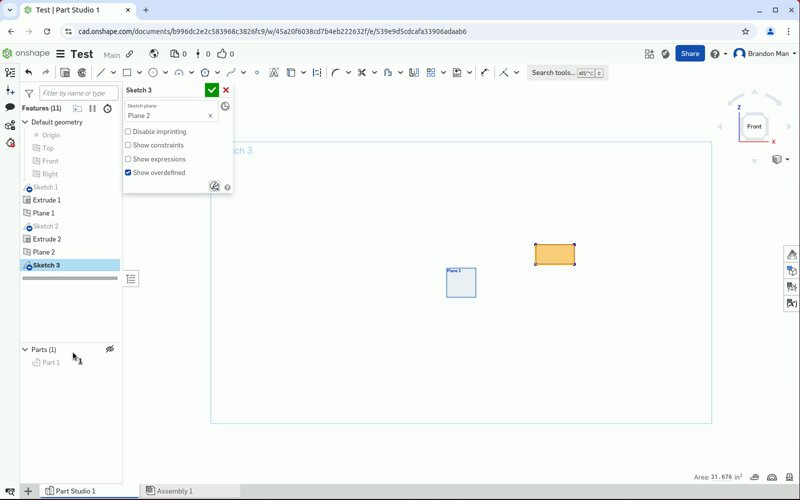
key(shift+y)
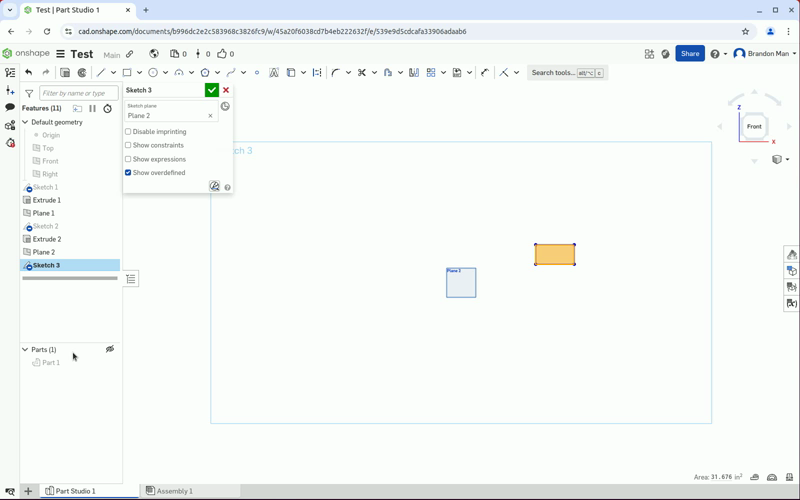
key(shift+e)
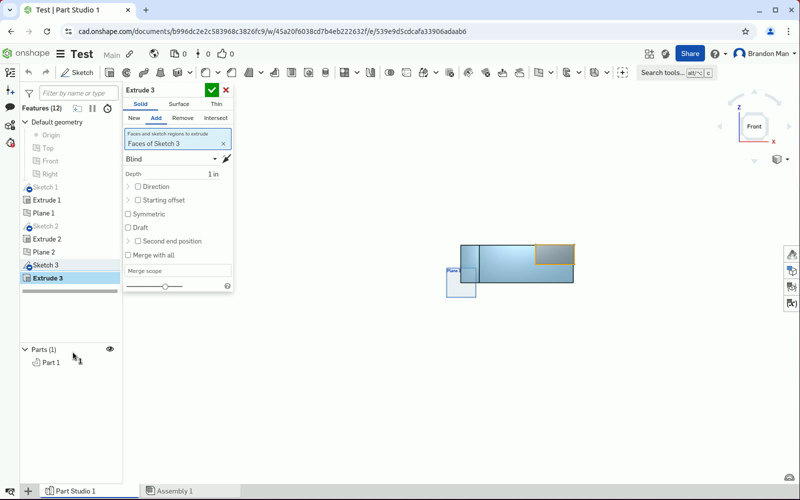
mouse_move(143, 106)
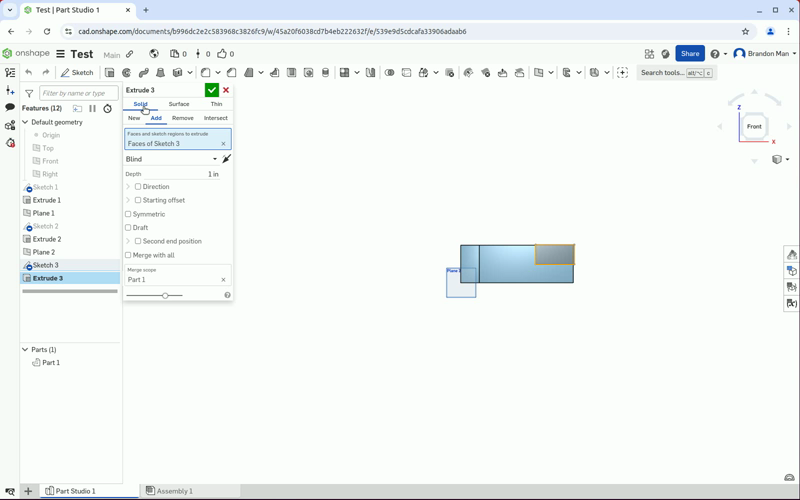
click(143, 106)
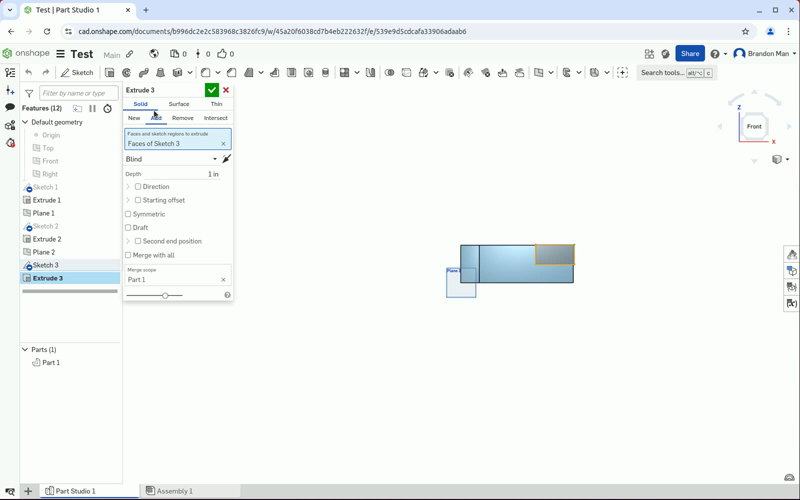
mouse_move(186, 120)
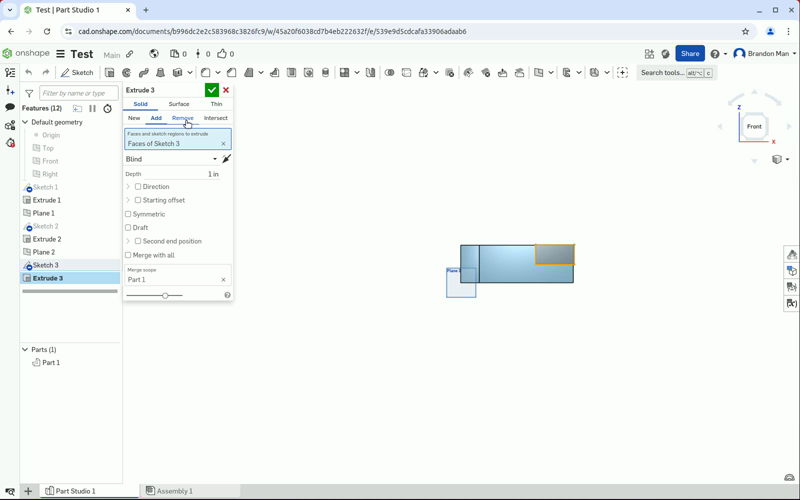
click(186, 120)
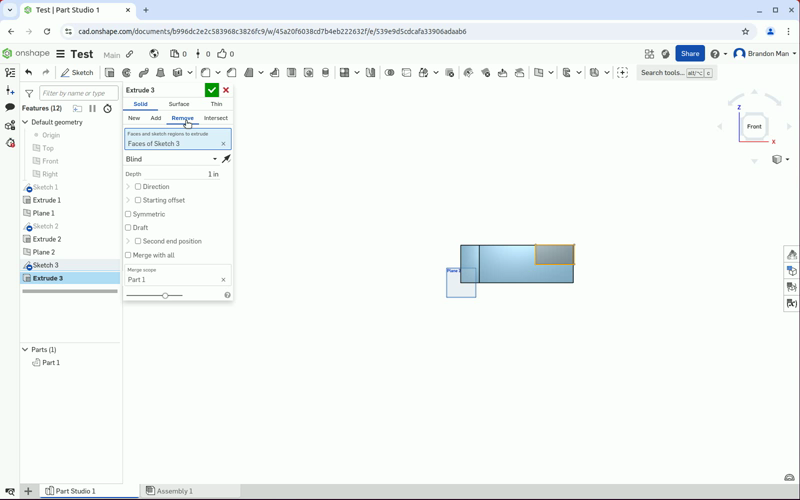
key(tab, 4)
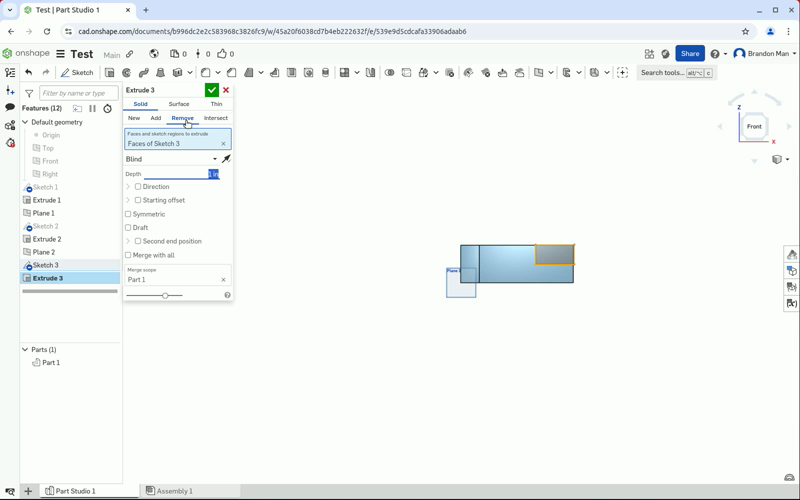
text(3.851)
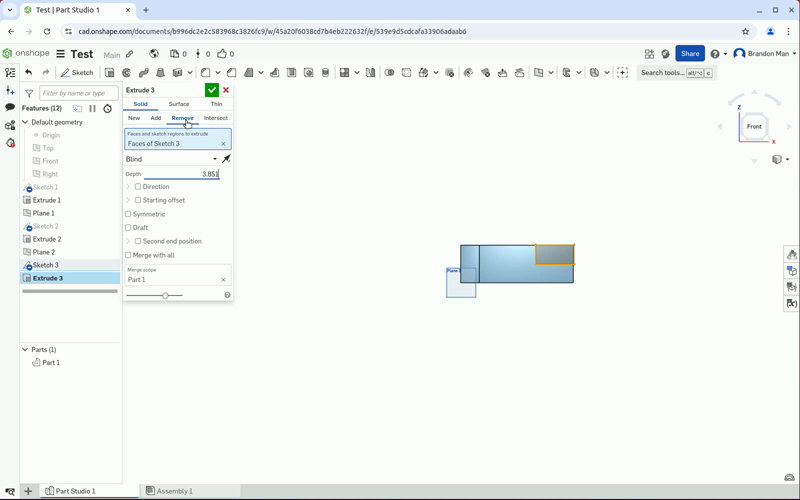
key(tab, 6)
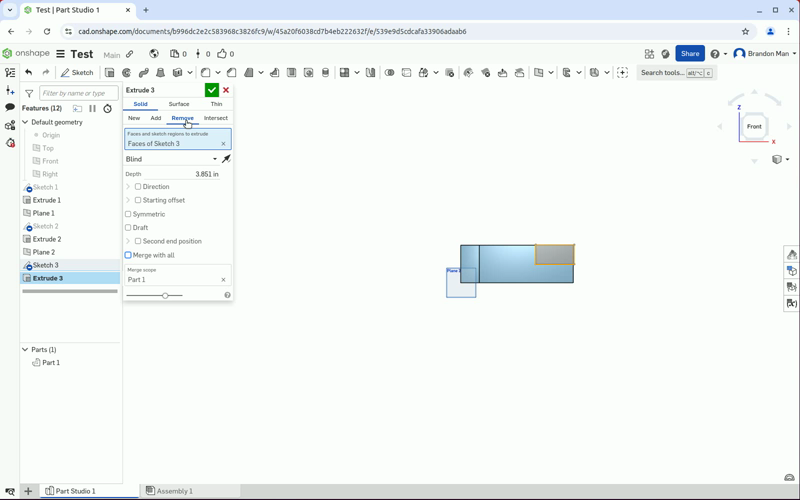
key(space)
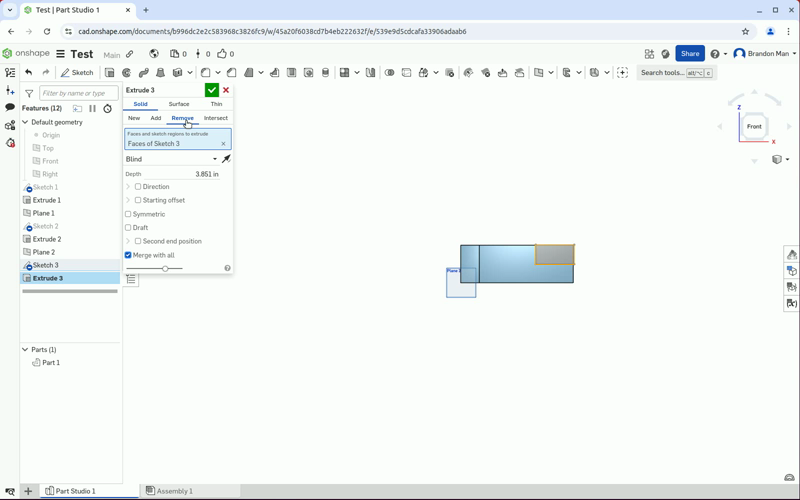
key(enter)
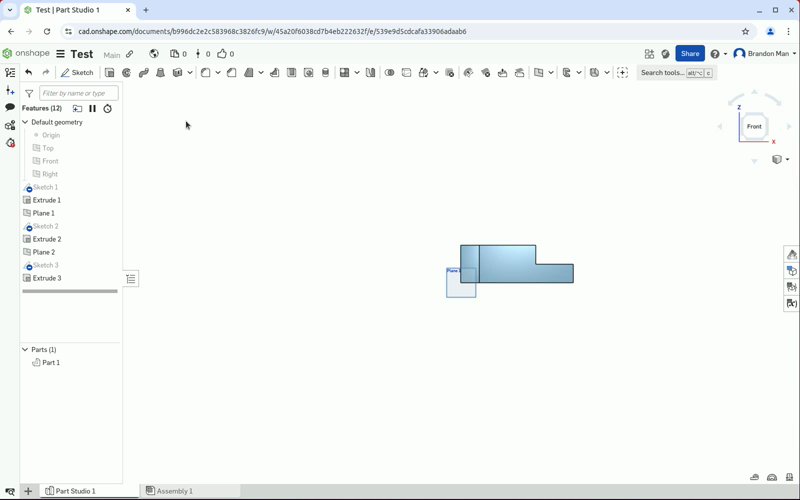
key(shift+h)
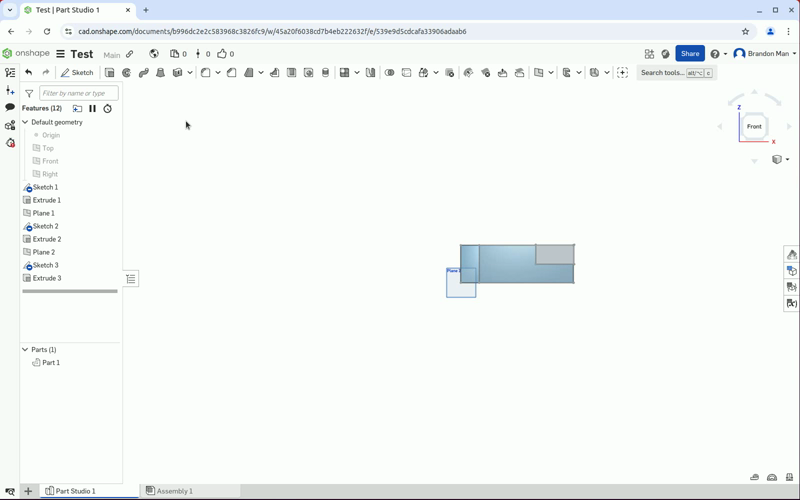
key(shift+h)
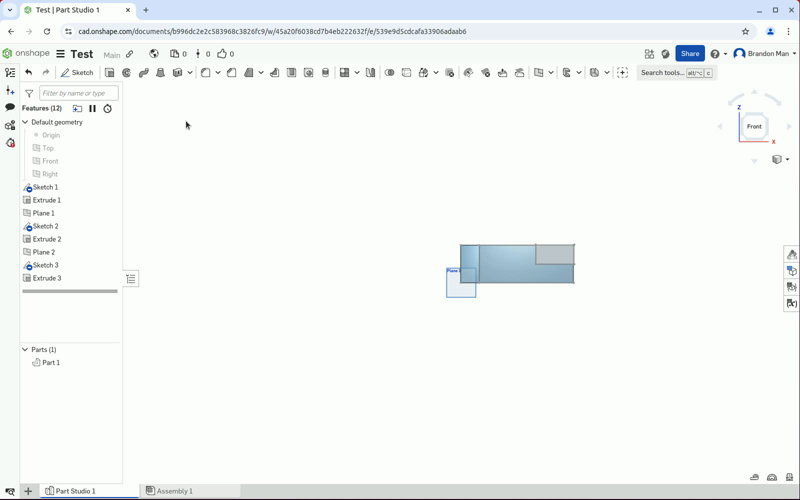
key(shift+7)
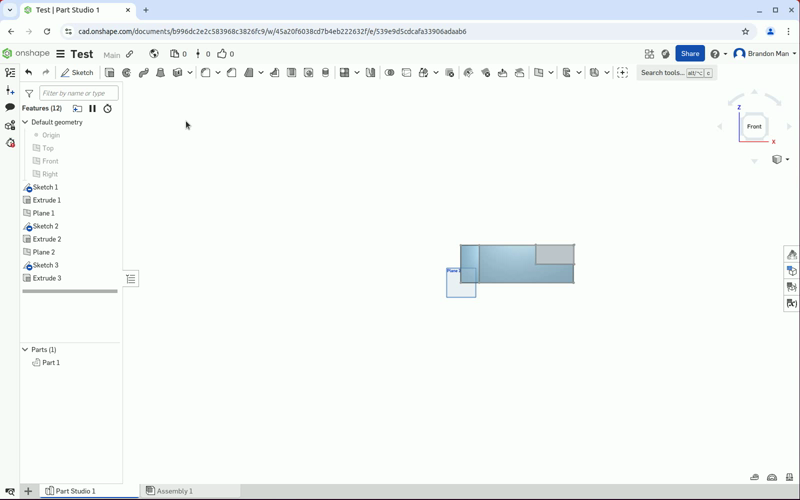
key(left, 2)
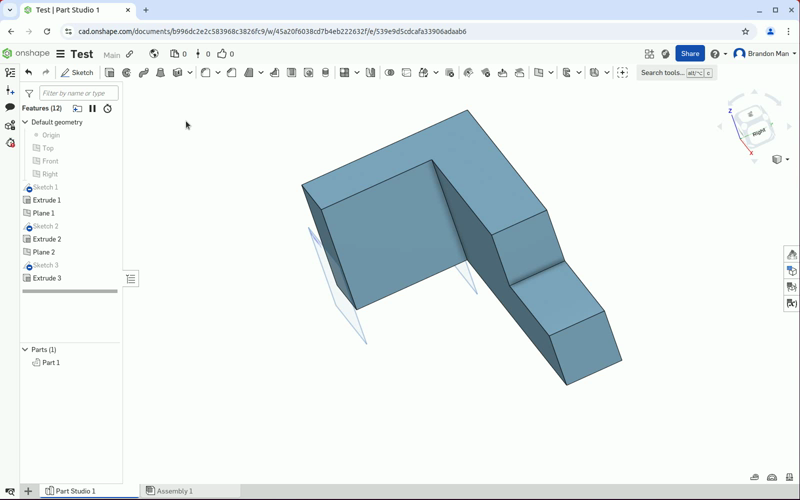
key(down, 2)
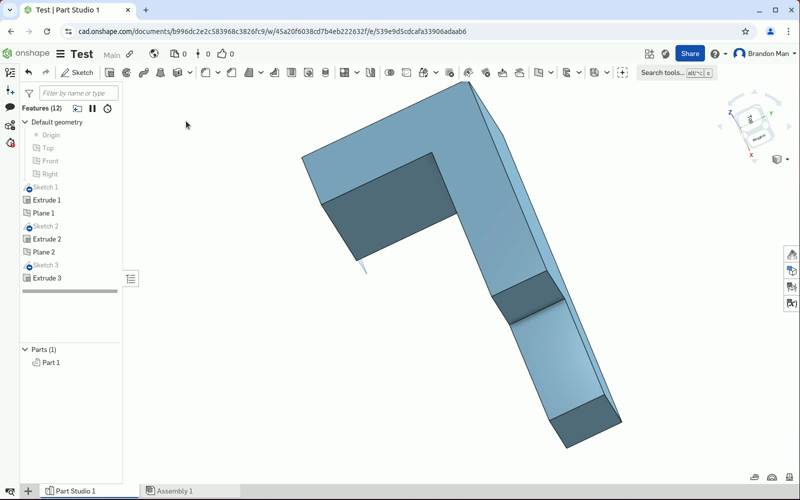
key(up, 2)
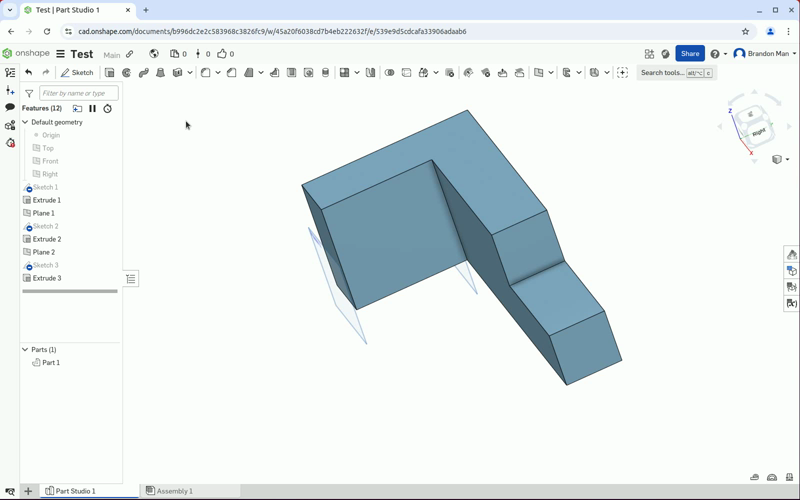
key(right, 2)
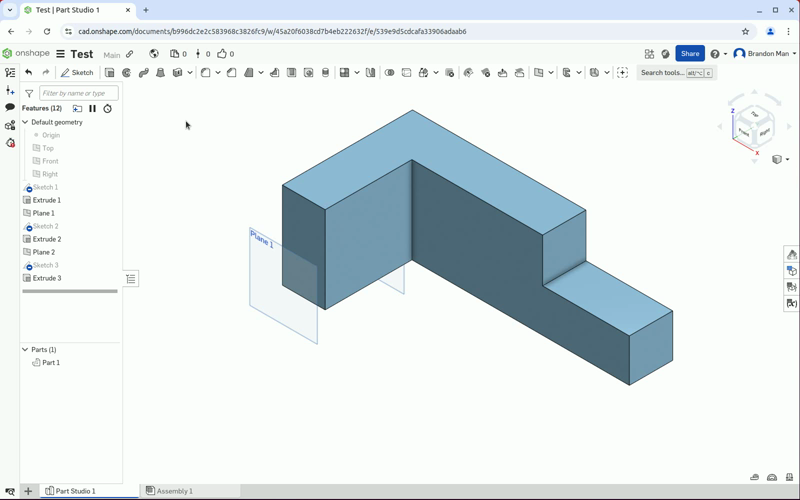
mouse_move(73, 189)
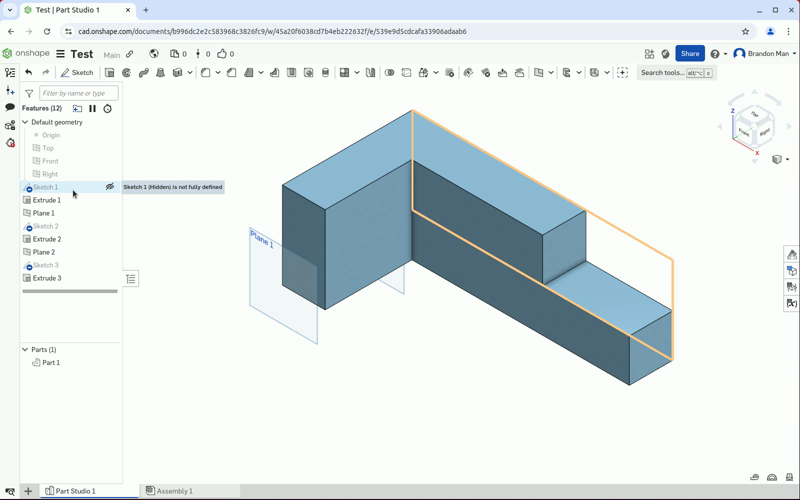
click(73, 189)